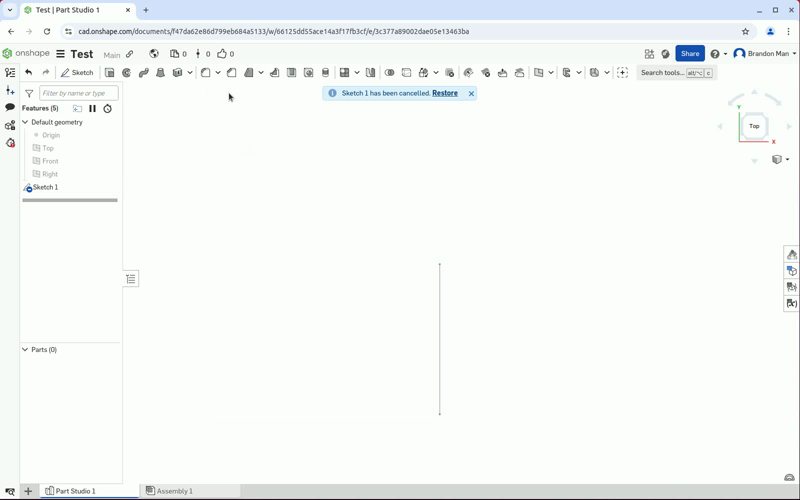
key(shift+h)
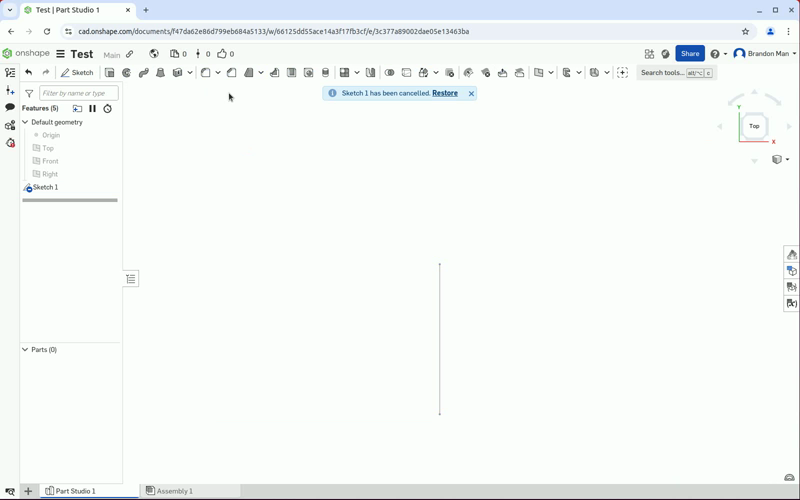
key(shift+s)
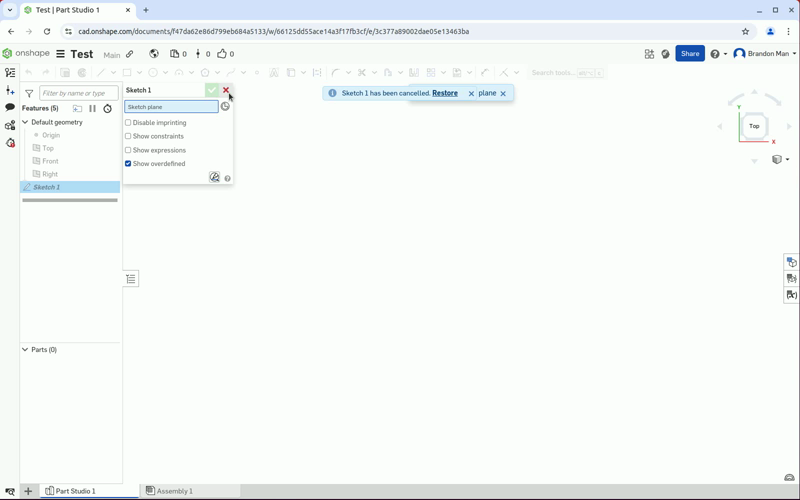
mouse_move(73, 150)
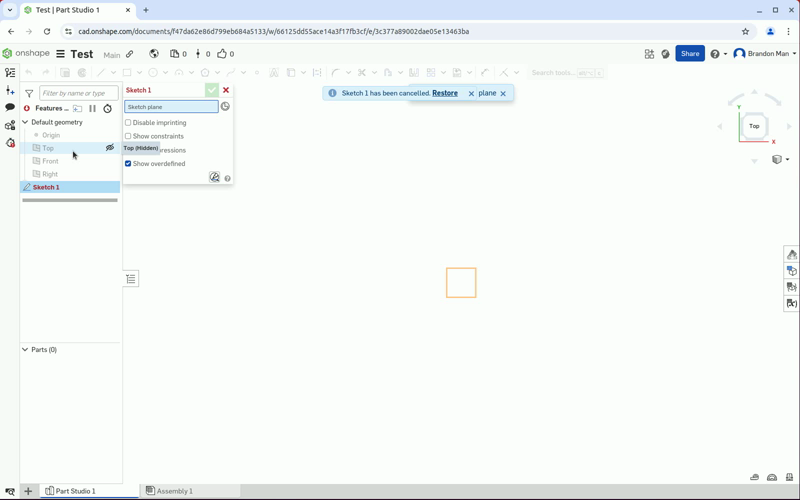
click(73, 150)
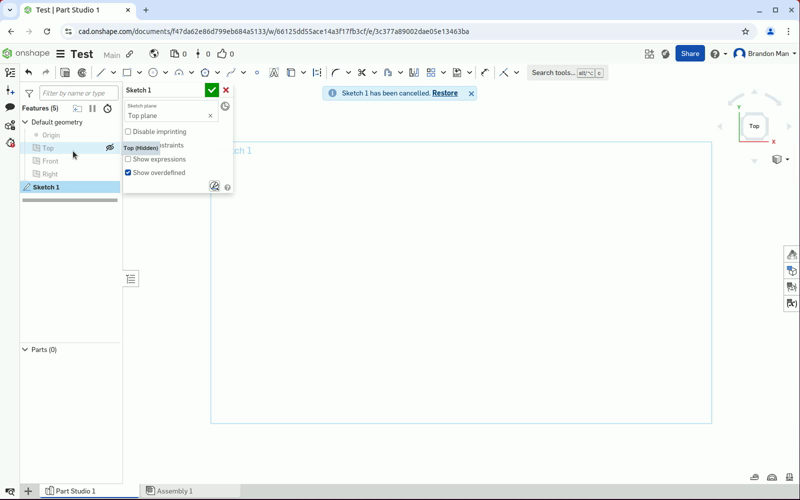
mouse_move(73, 352)
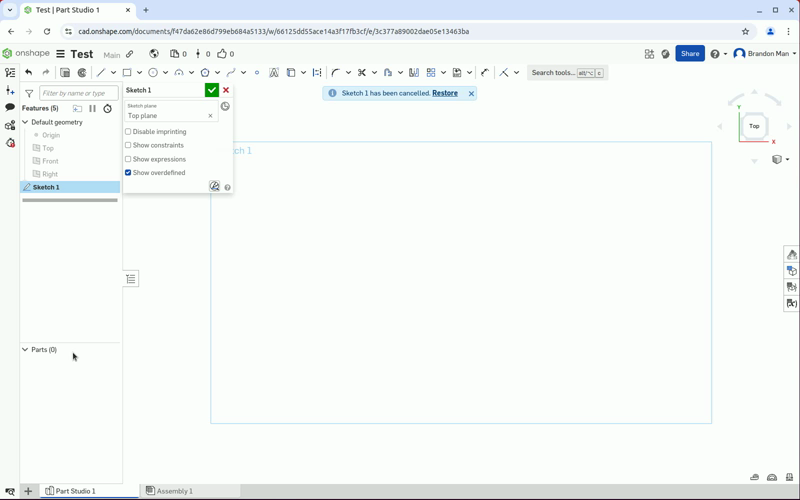
key(y)
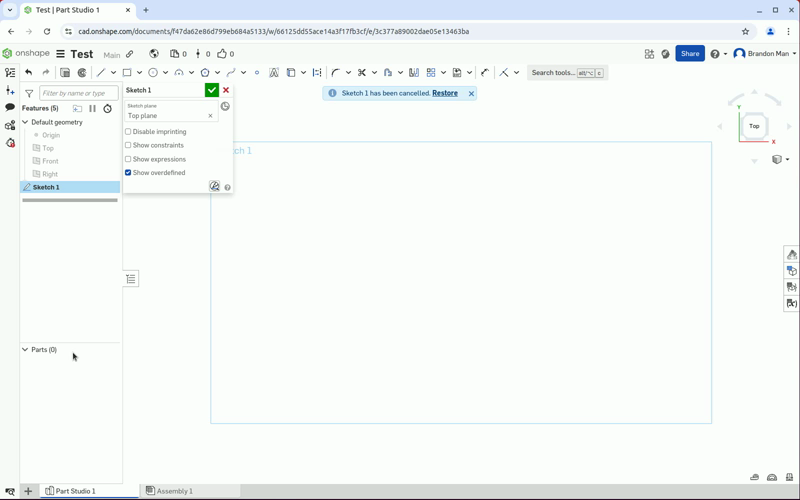
key(l)
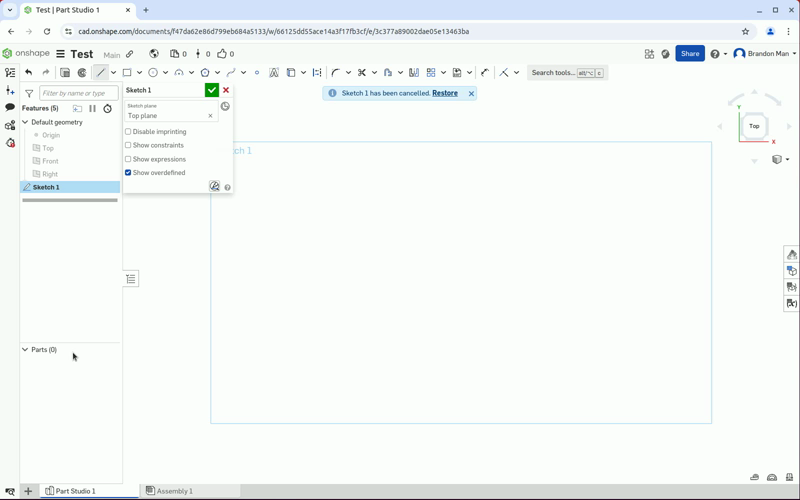
key_down(shift)
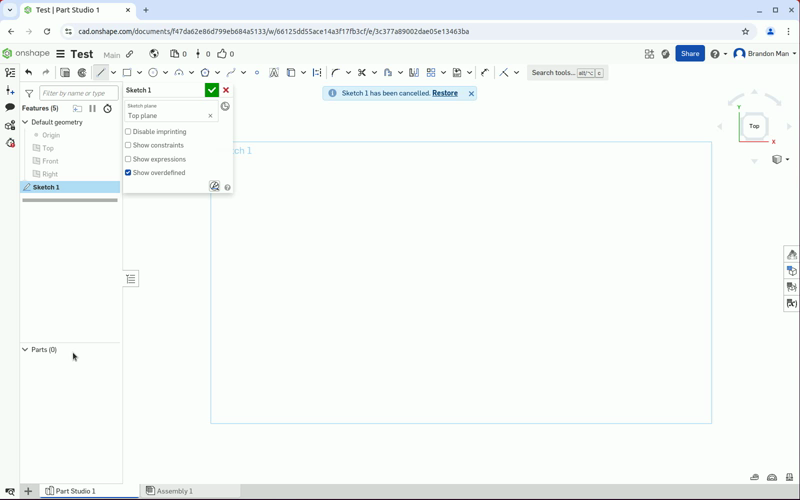
mouse_move(458, 285)
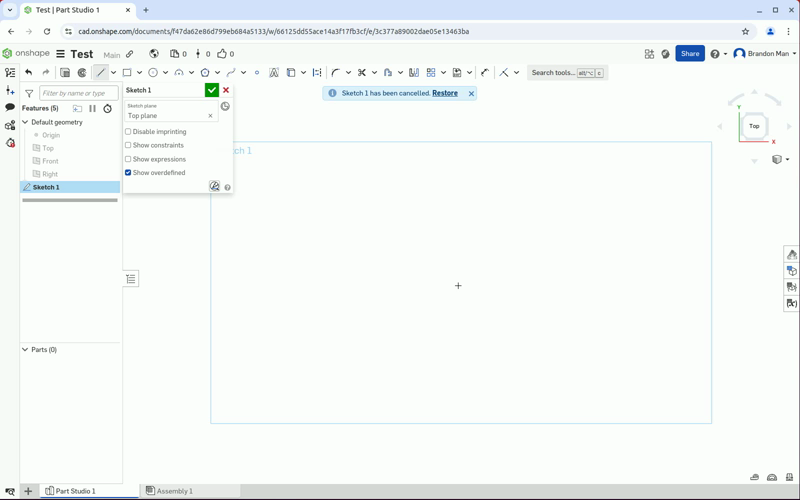
click(458, 285)
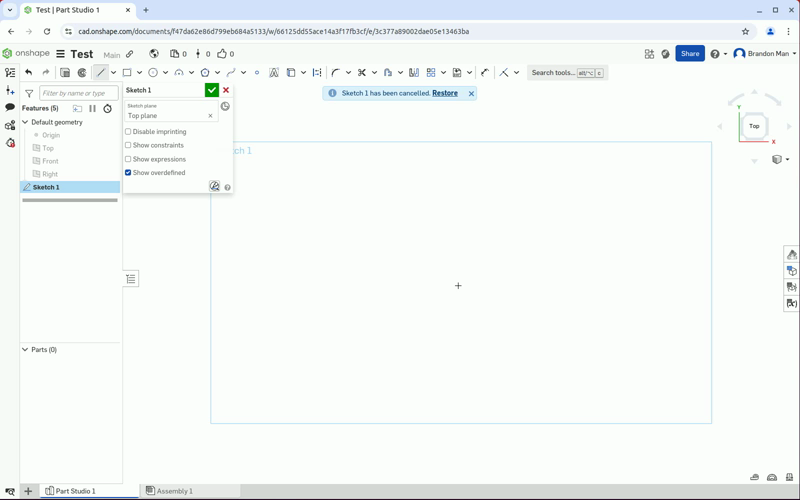
key_up(shift)
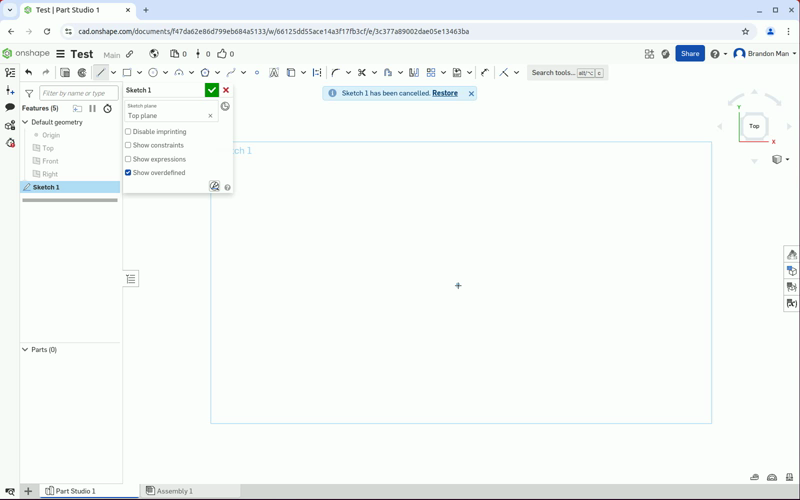
key_down(shift)
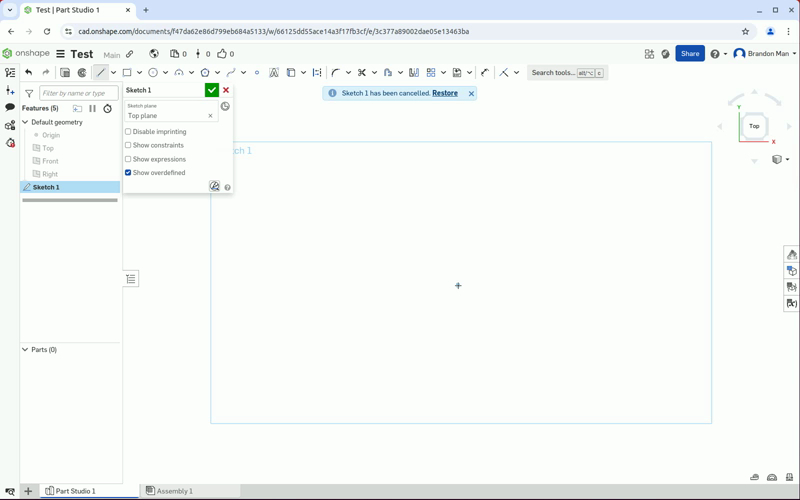
mouse_move(488, 285)
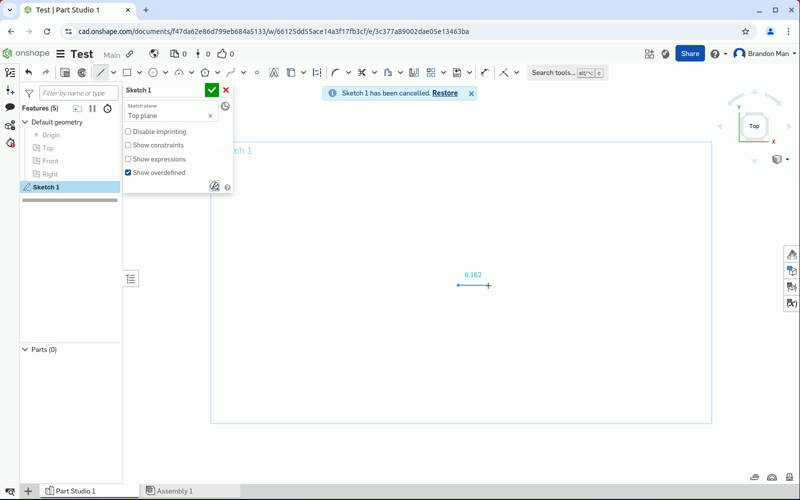
mouse_move(465, 285)
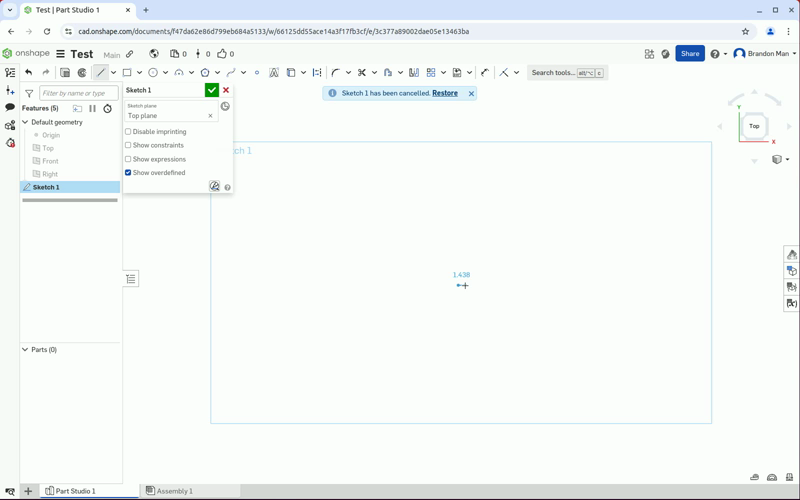
scroll(6)
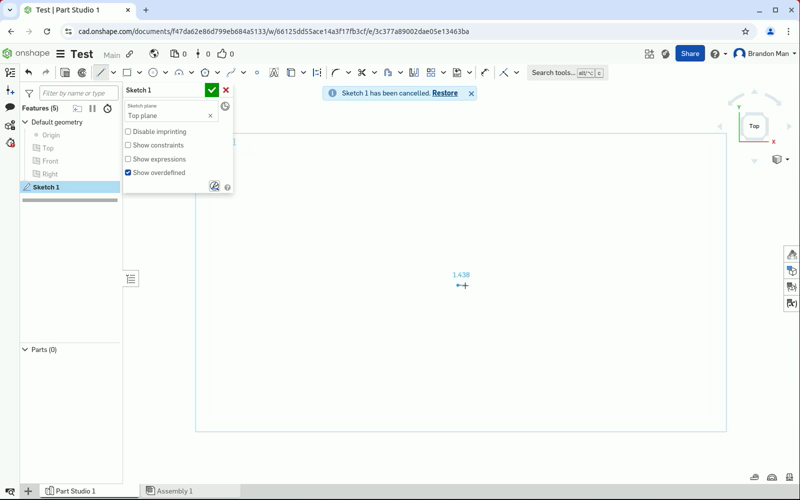
scroll(6)
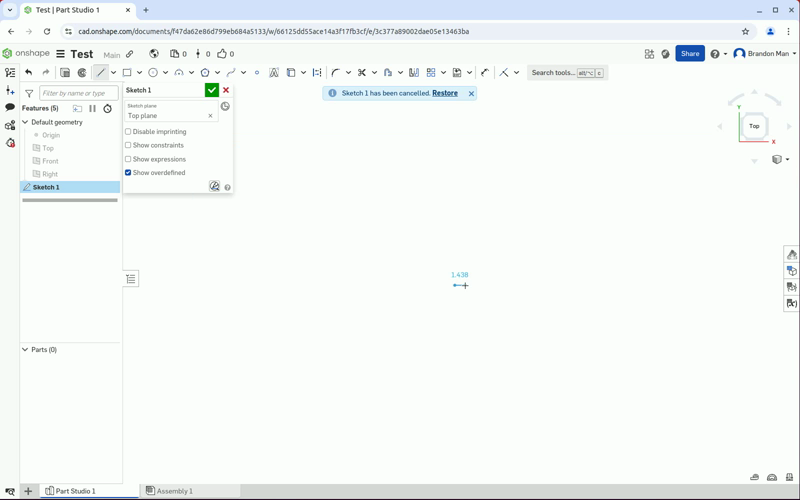
scroll(6)
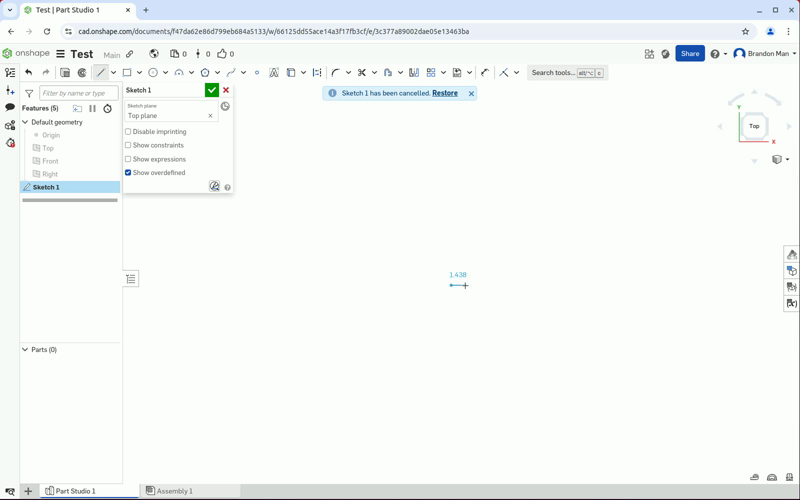
scroll(6)
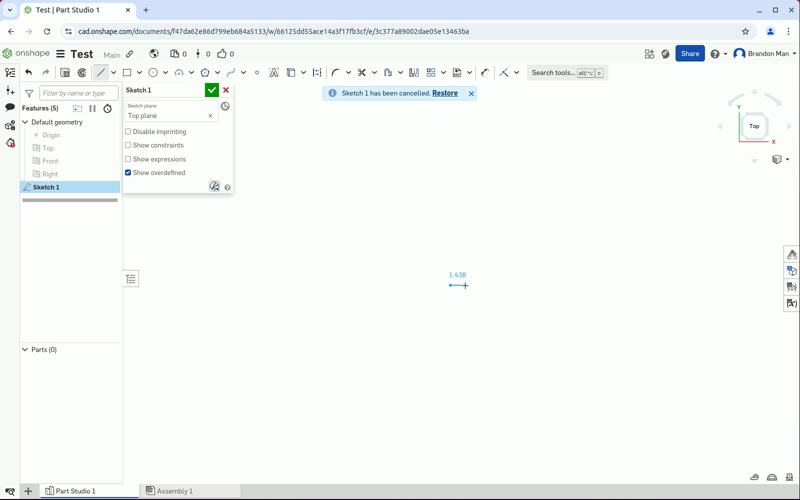
scroll(6)
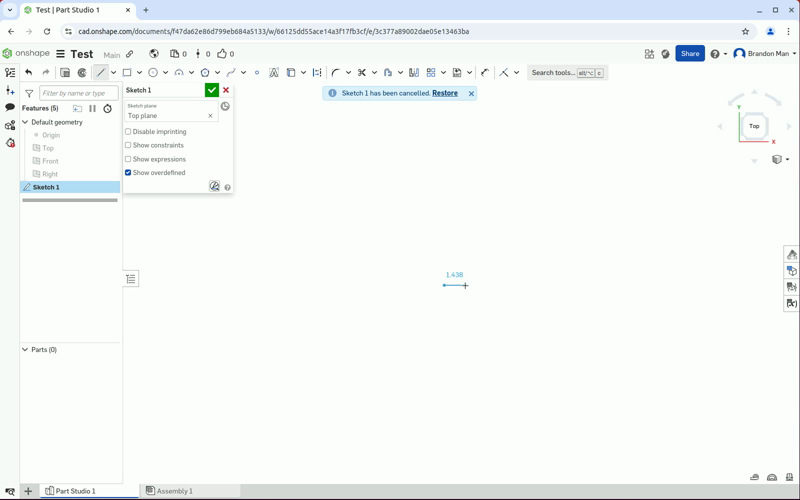
scroll(6)
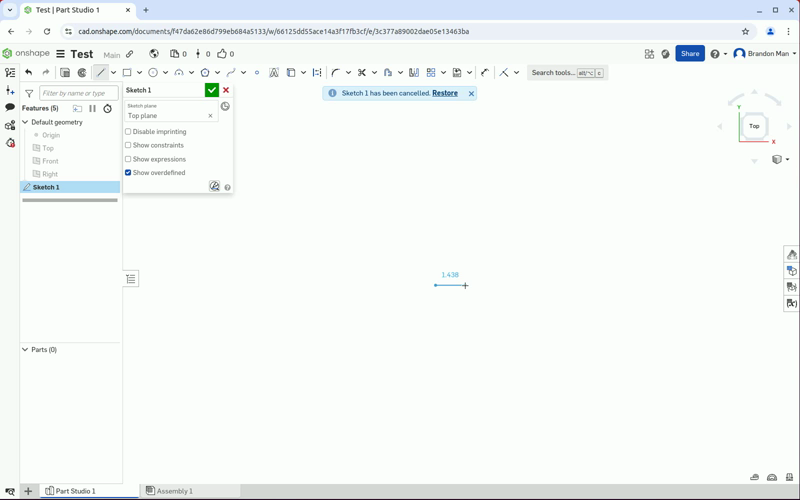
scroll(6)
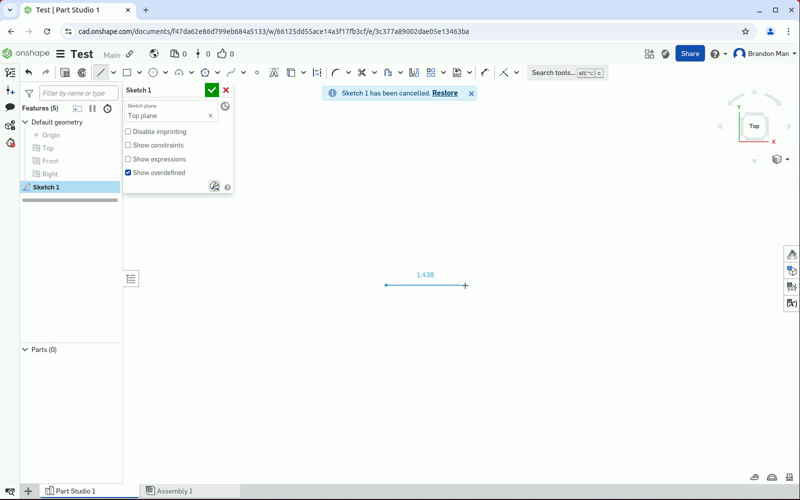
click(465, 285)
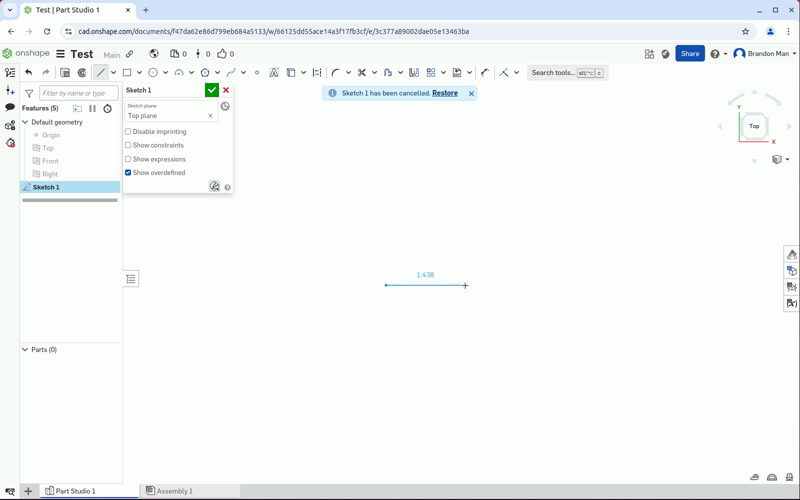
scroll(-6)
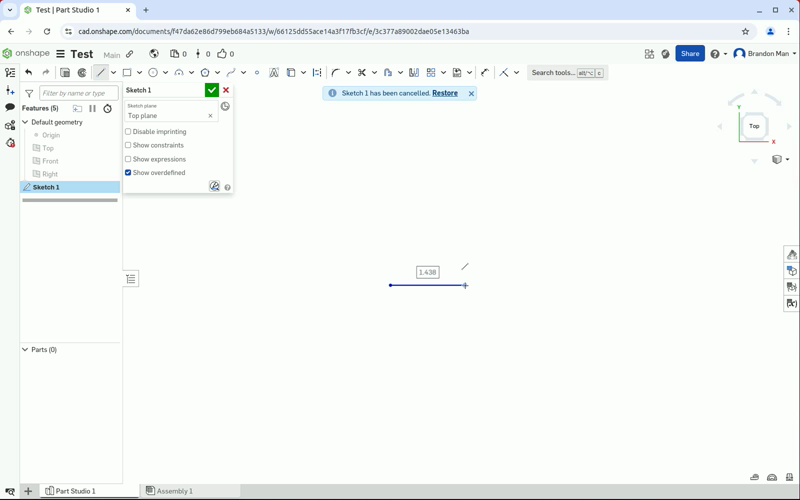
scroll(-6)
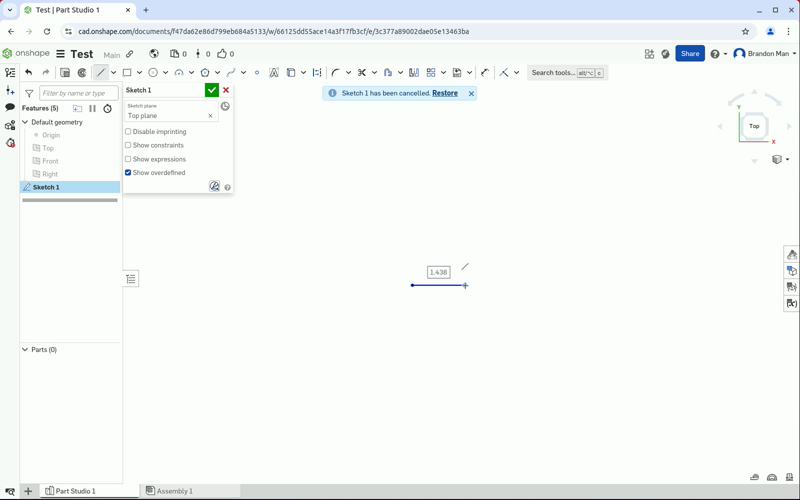
scroll(-6)
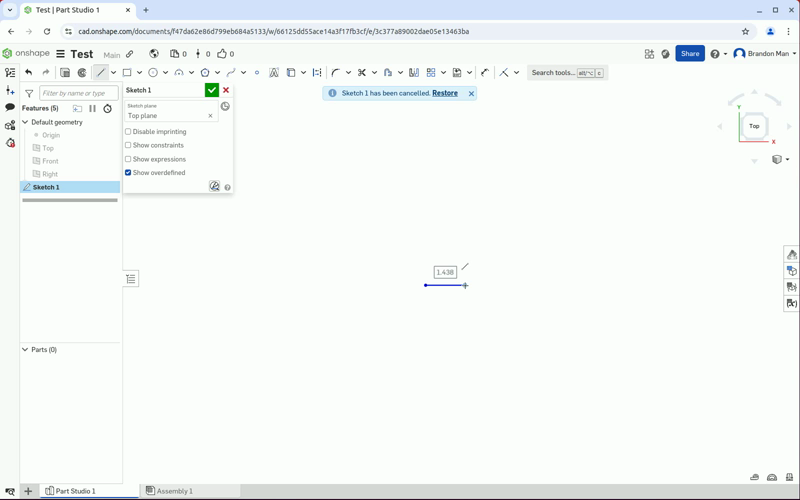
scroll(-6)
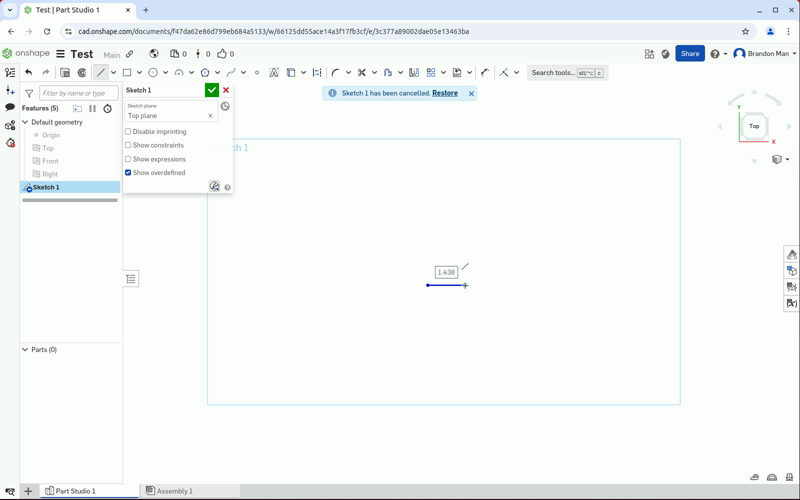
scroll(-6)
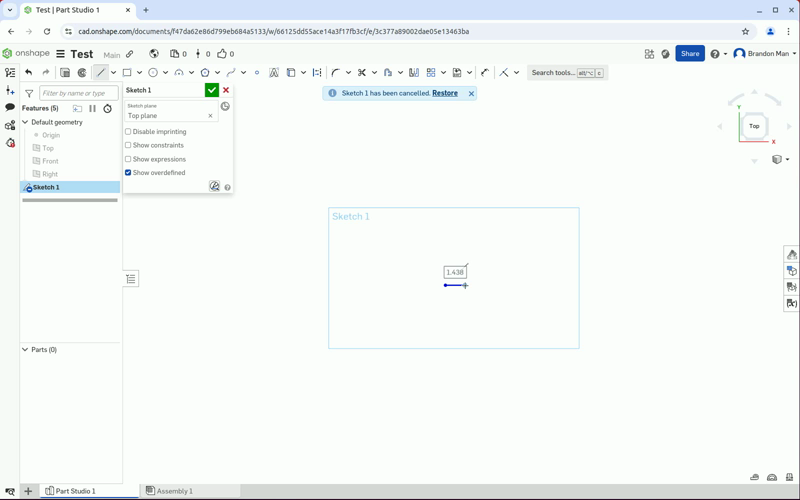
scroll(-6)
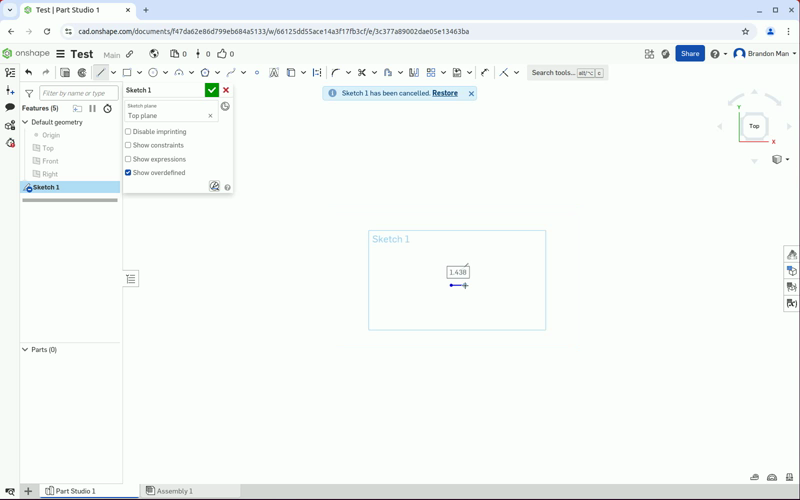
scroll(-6)
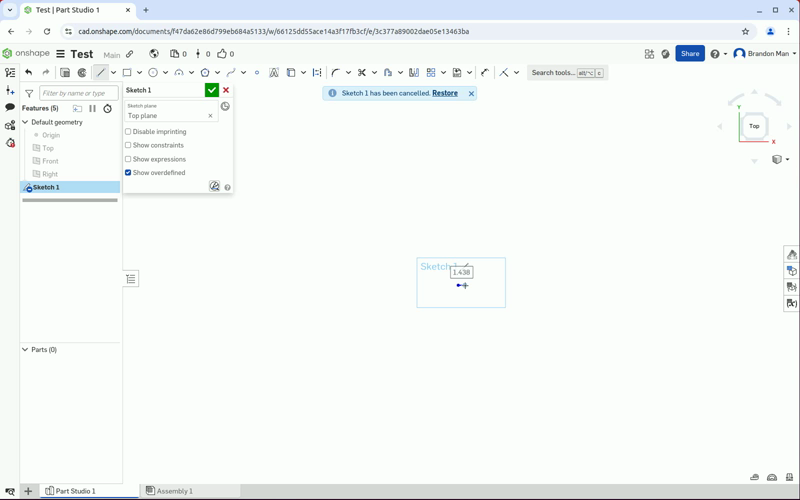
key_up(shift)
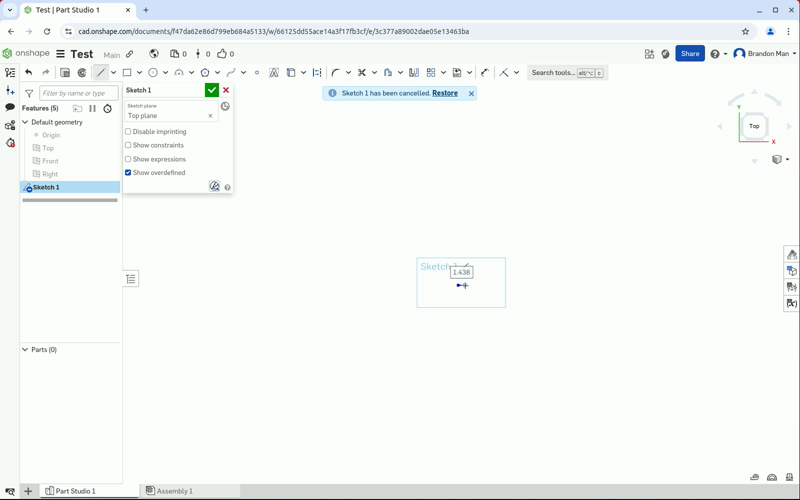
key_down(shift)
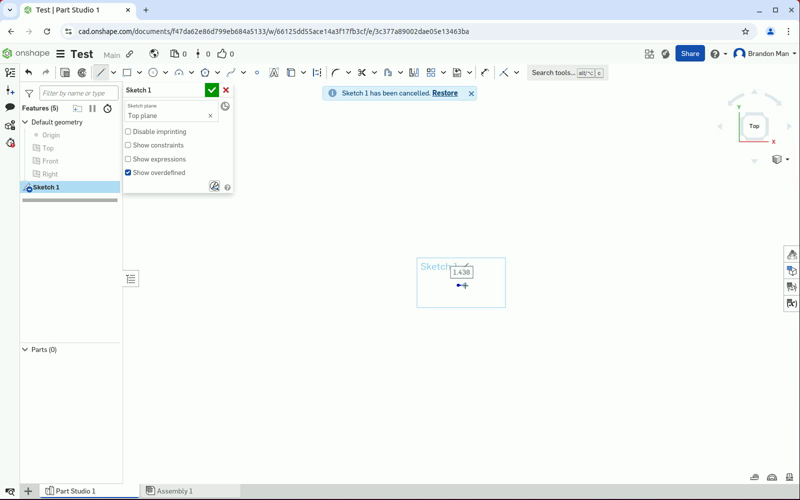
mouse_move(495, 285)
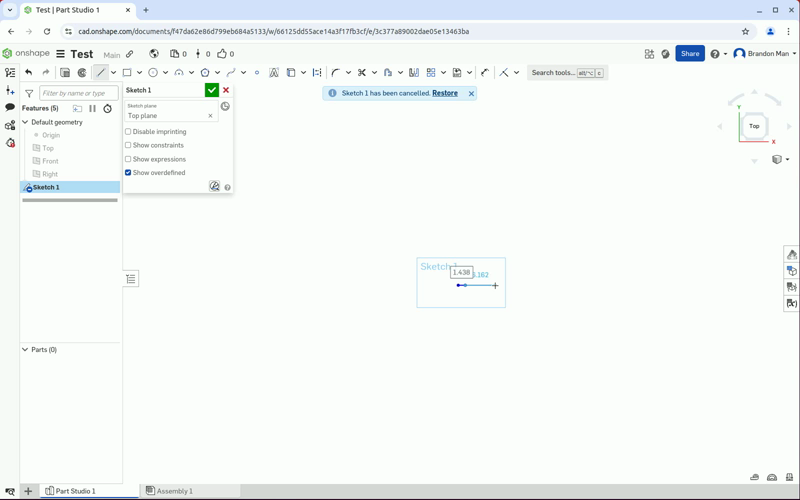
mouse_move(465, 278)
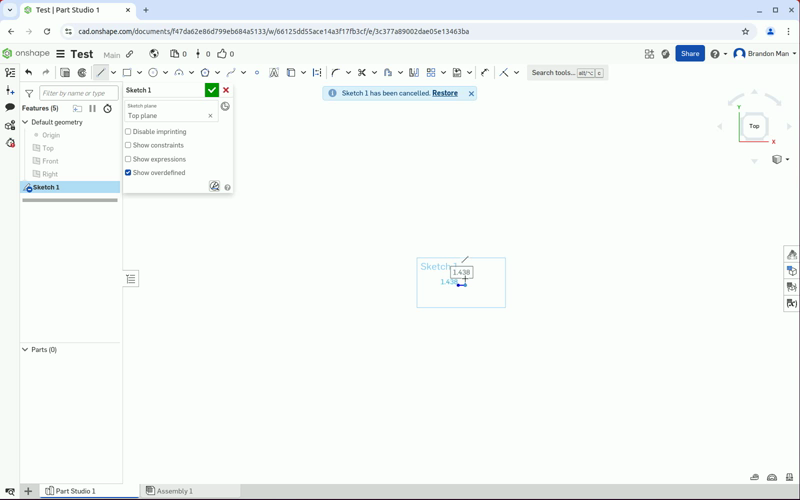
scroll(6)
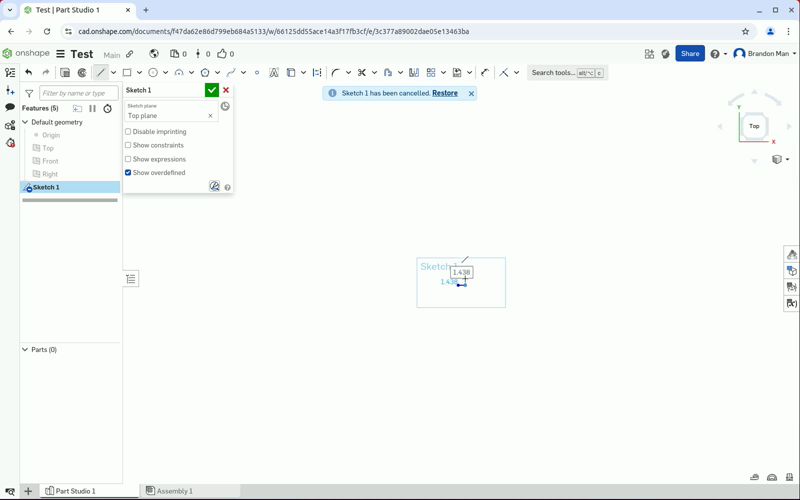
scroll(6)
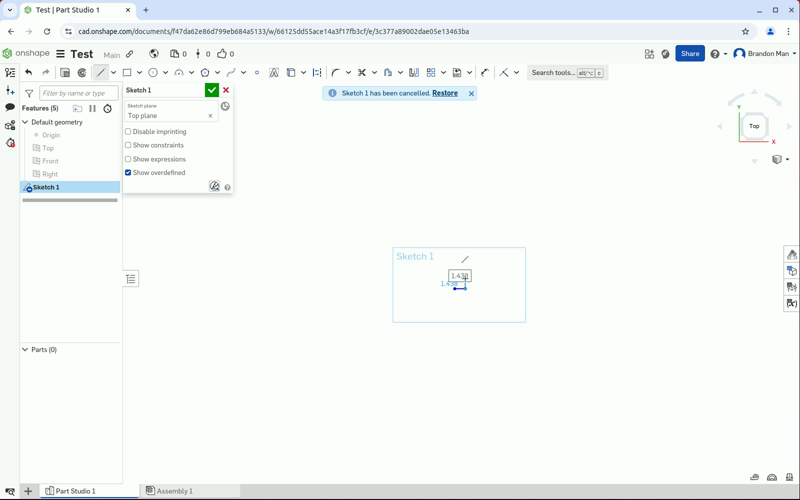
scroll(6)
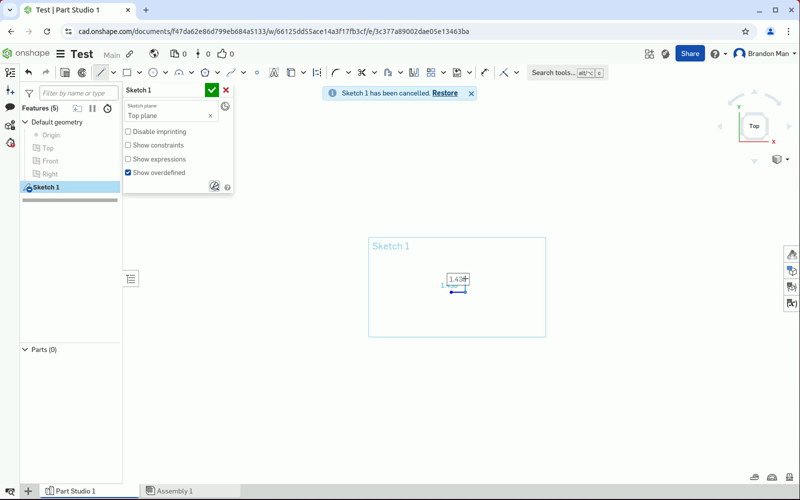
scroll(6)
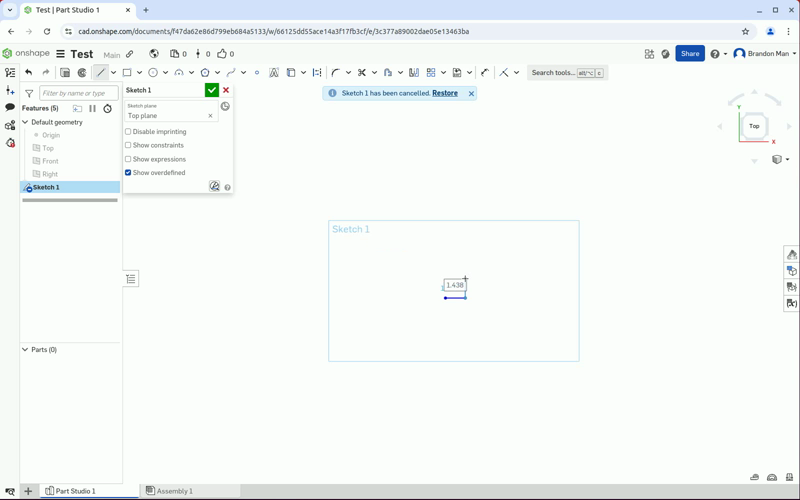
scroll(6)
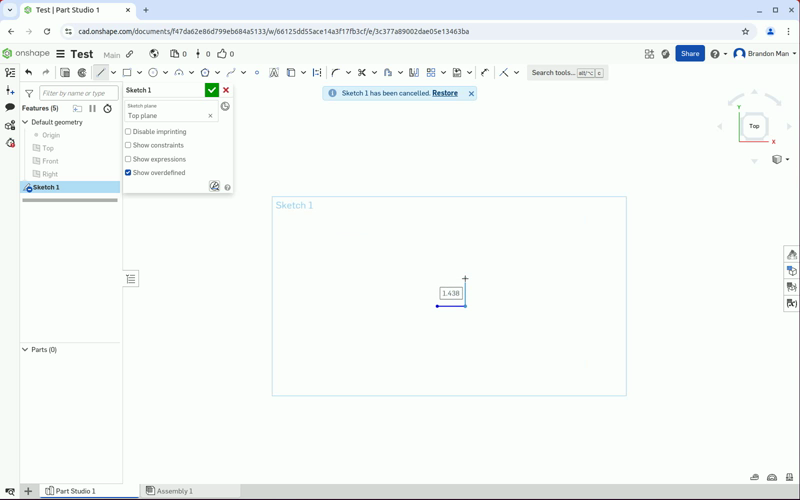
scroll(6)
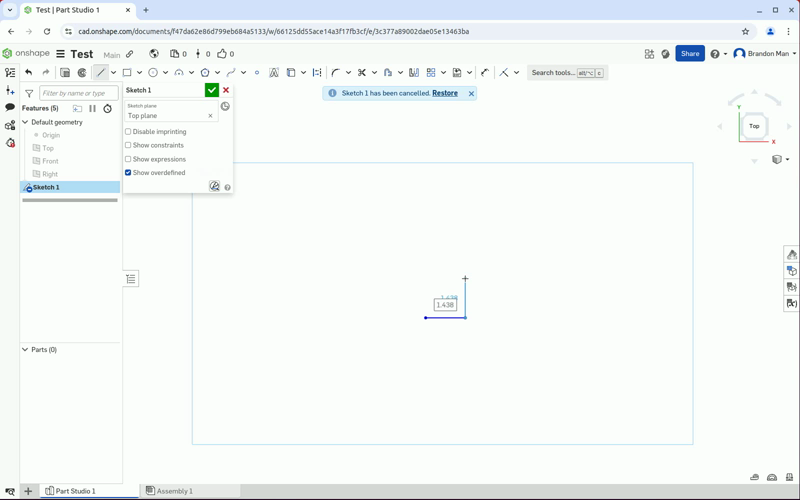
scroll(6)
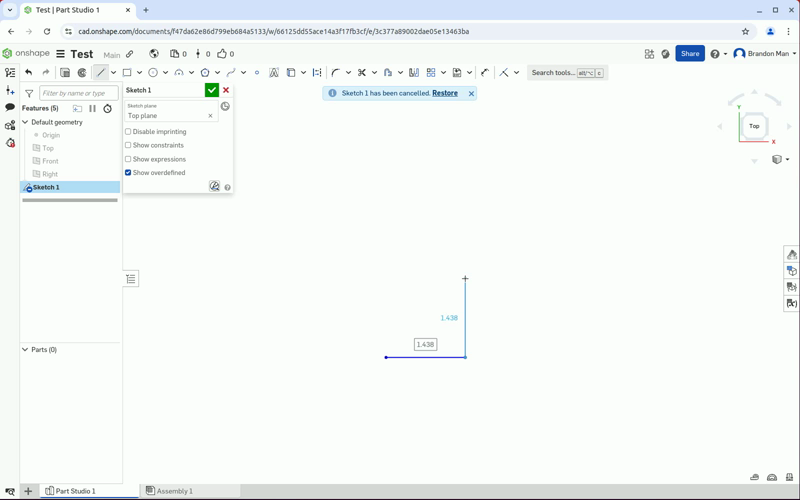
click(465, 278)
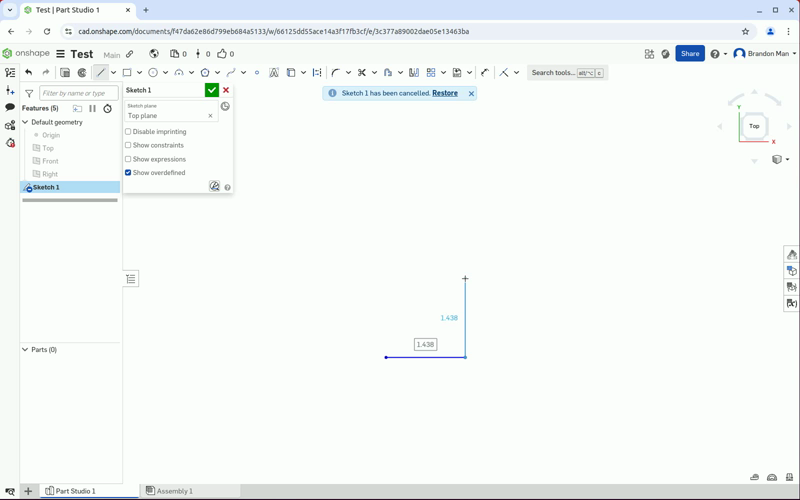
scroll(-6)
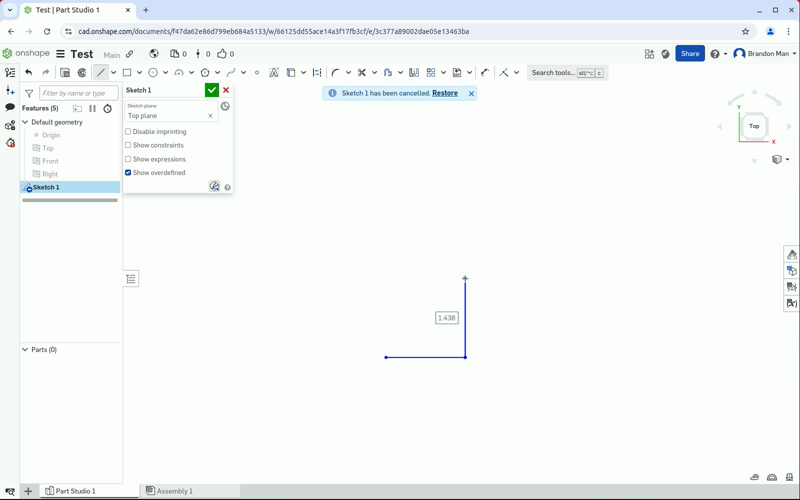
scroll(-6)
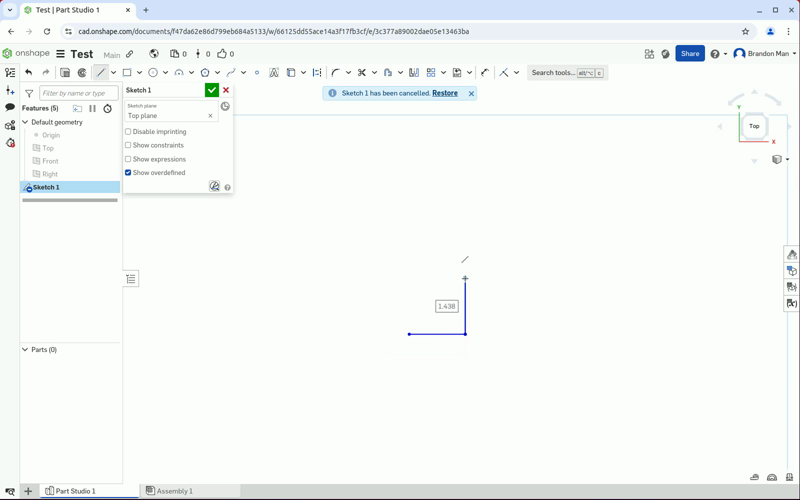
scroll(-6)
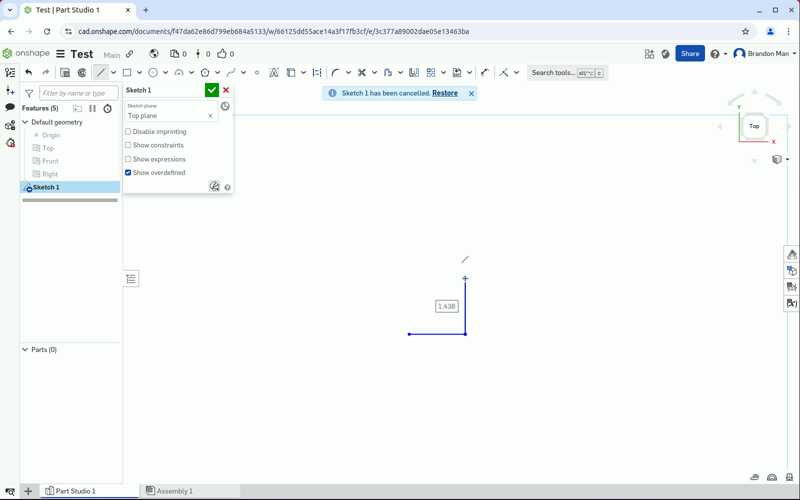
scroll(-6)
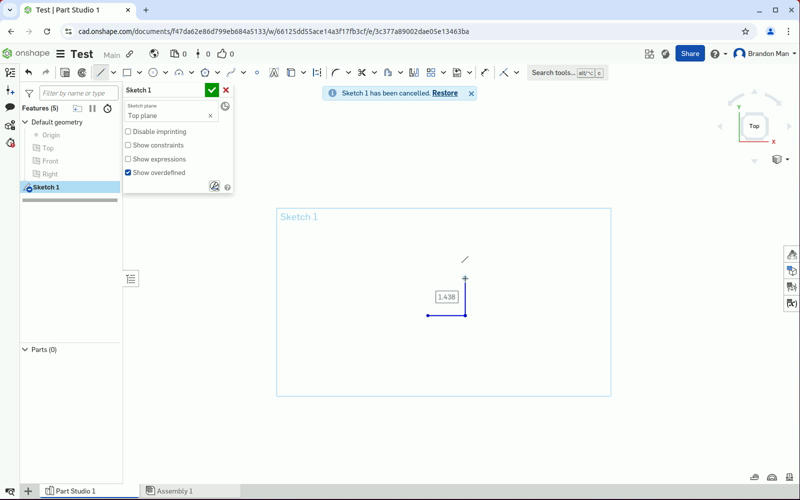
scroll(-6)
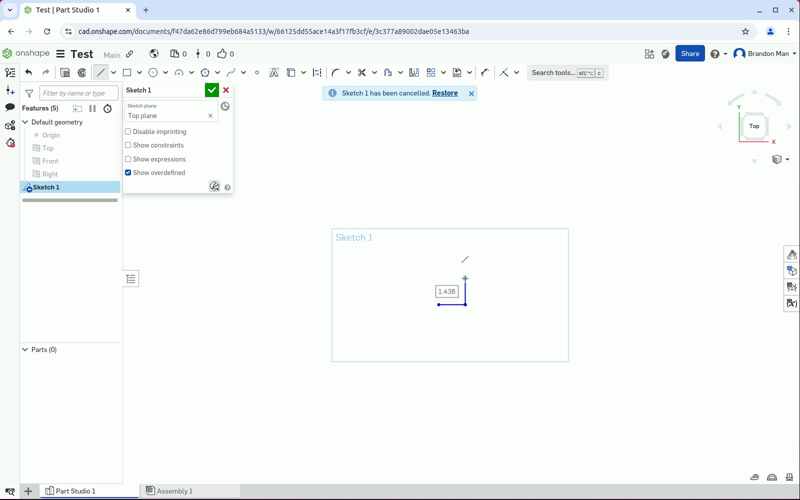
scroll(-6)
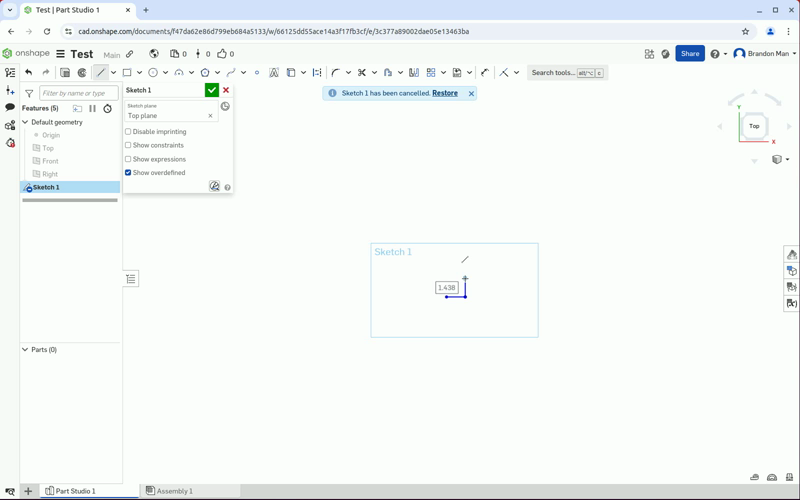
scroll(-6)
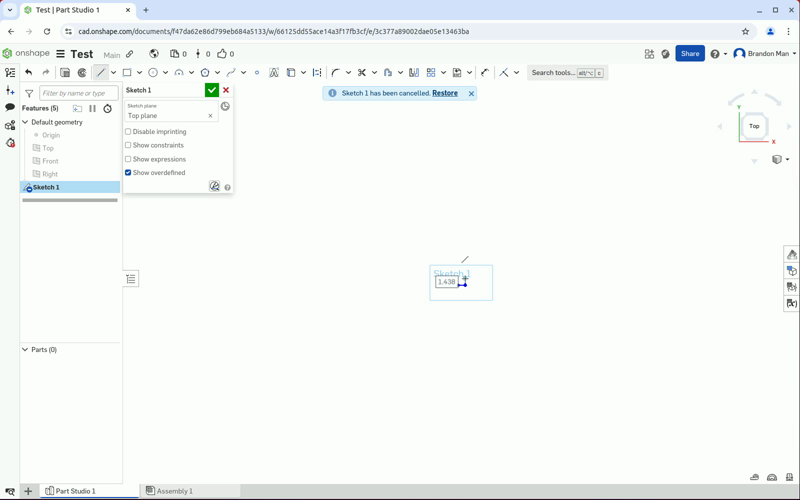
key_up(shift)
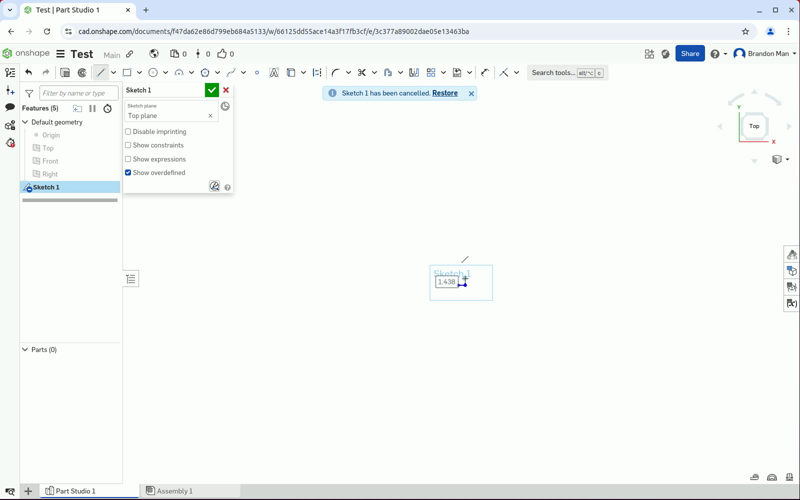
key_down(shift)
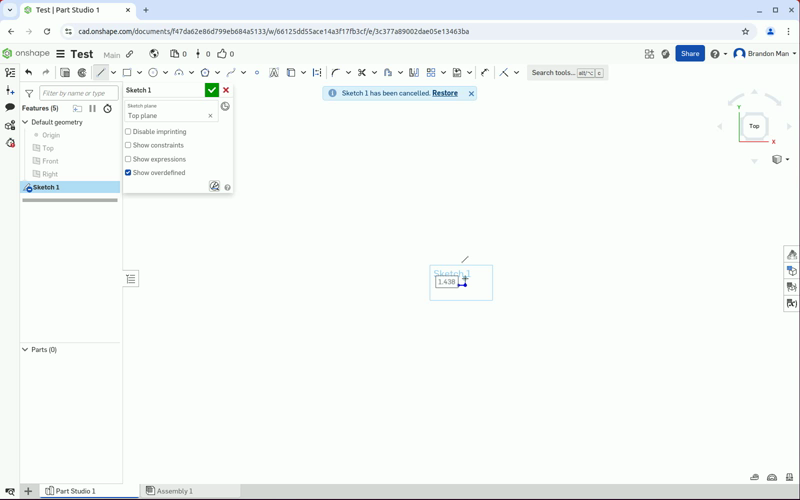
mouse_move(495, 278)
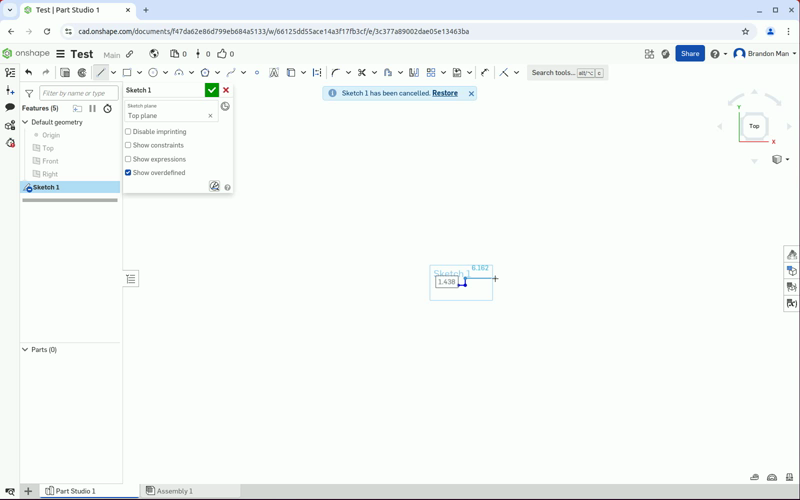
mouse_move(458, 278)
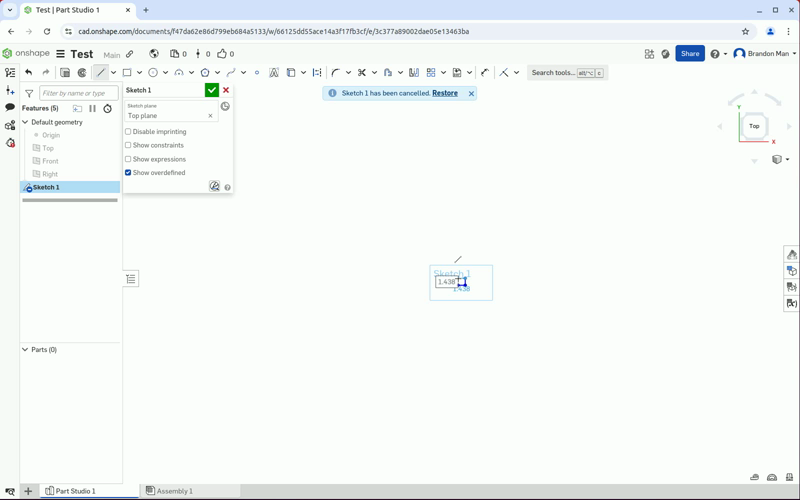
scroll(6)
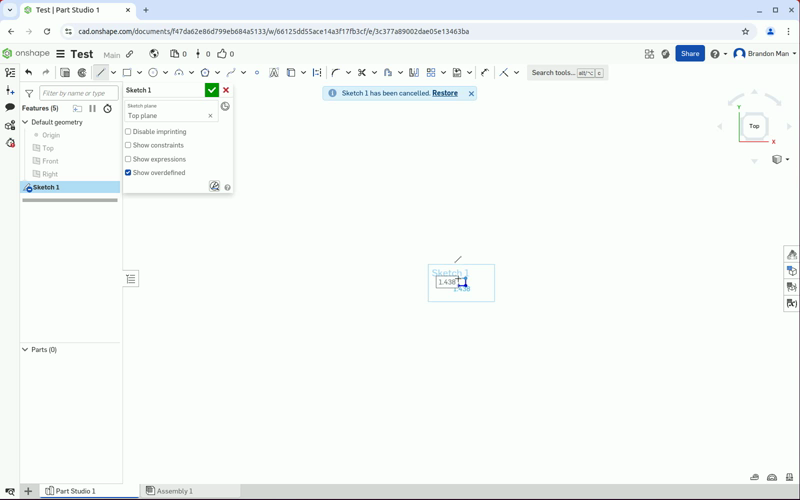
scroll(6)
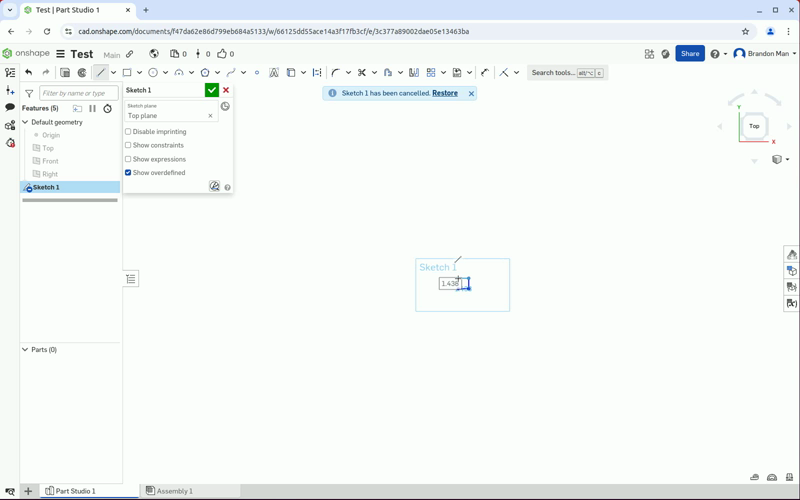
scroll(6)
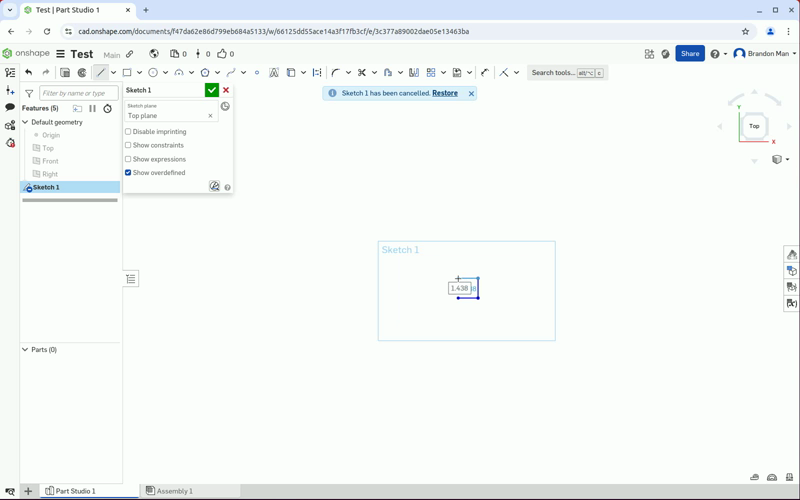
scroll(6)
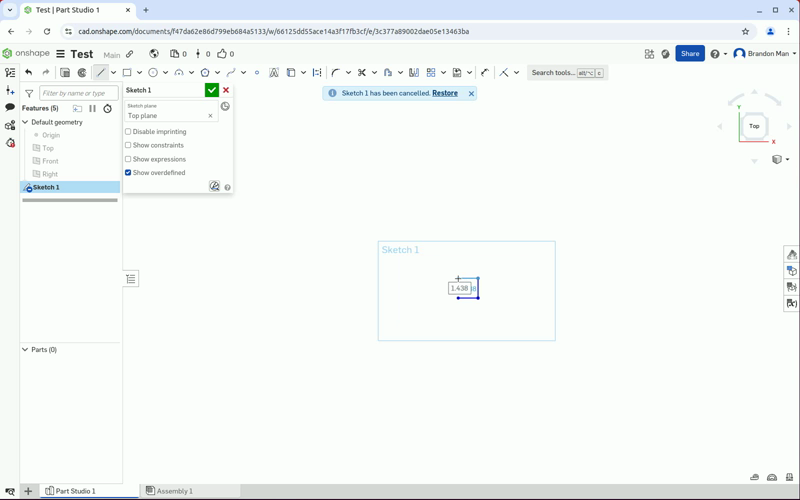
scroll(6)
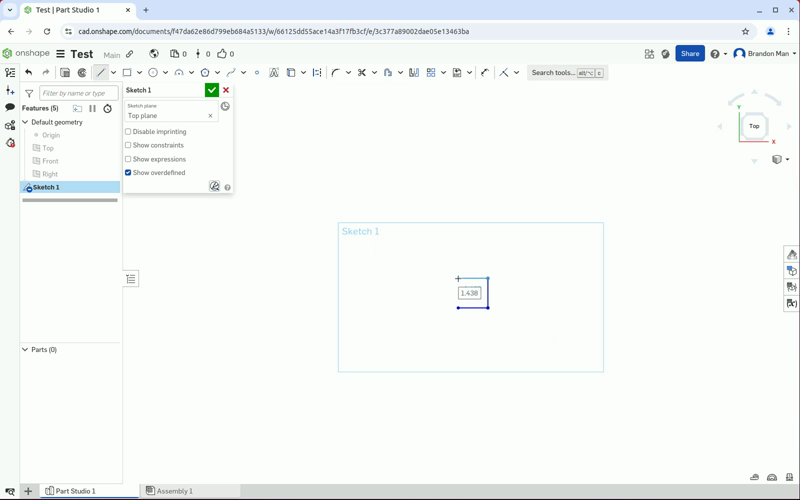
scroll(6)
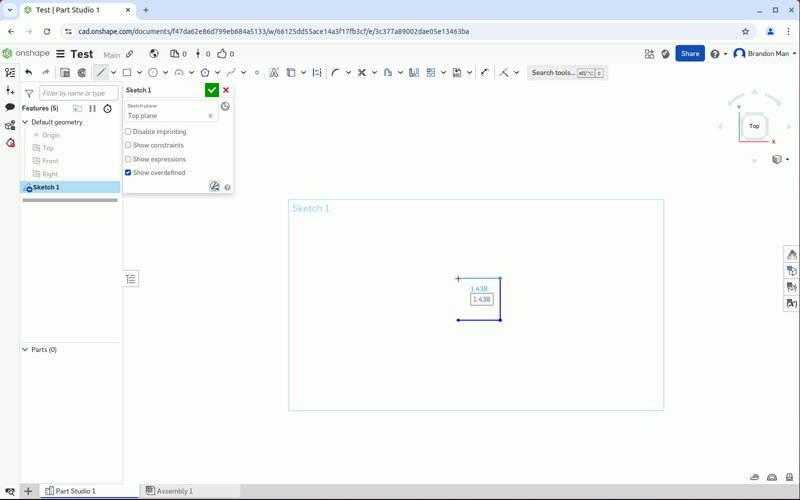
scroll(6)
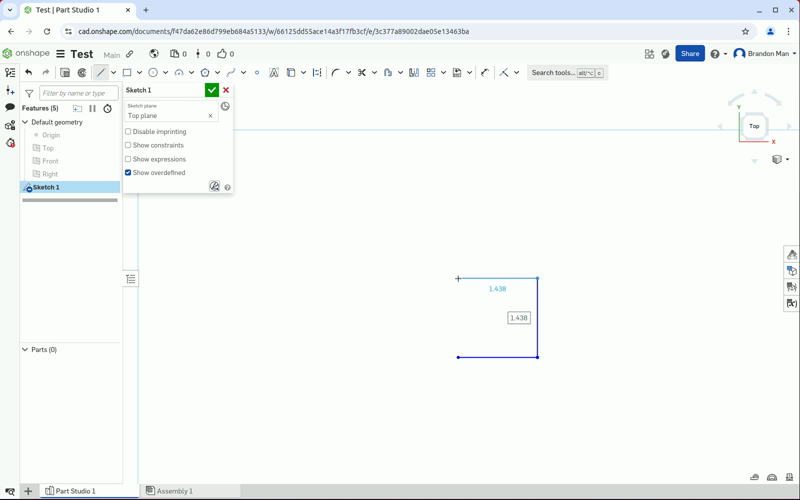
click(458, 278)
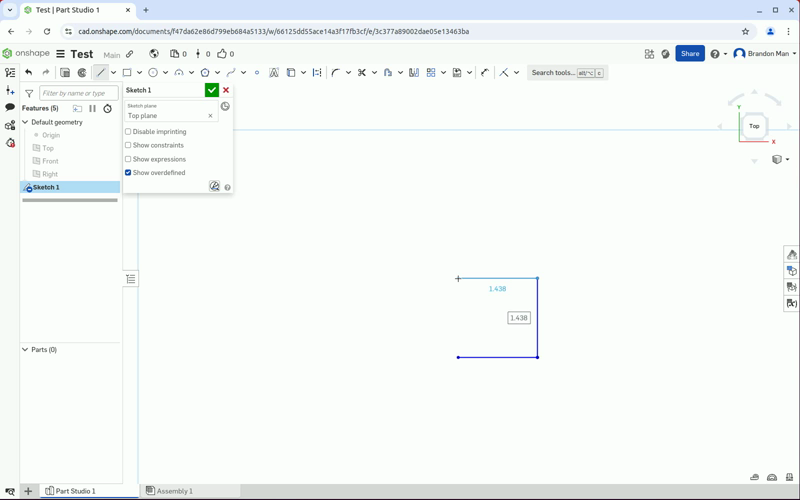
scroll(-6)
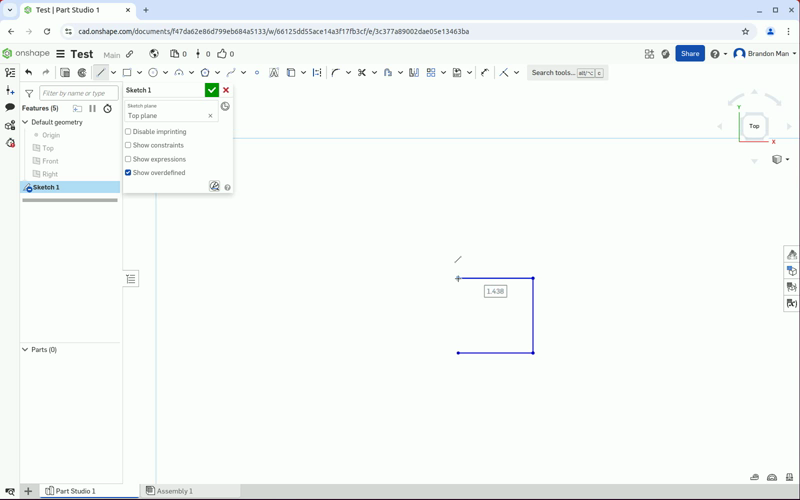
scroll(-6)
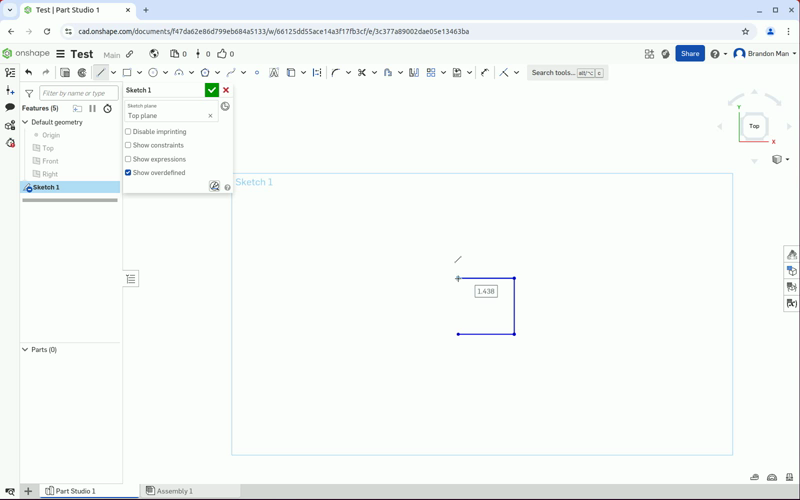
scroll(-6)
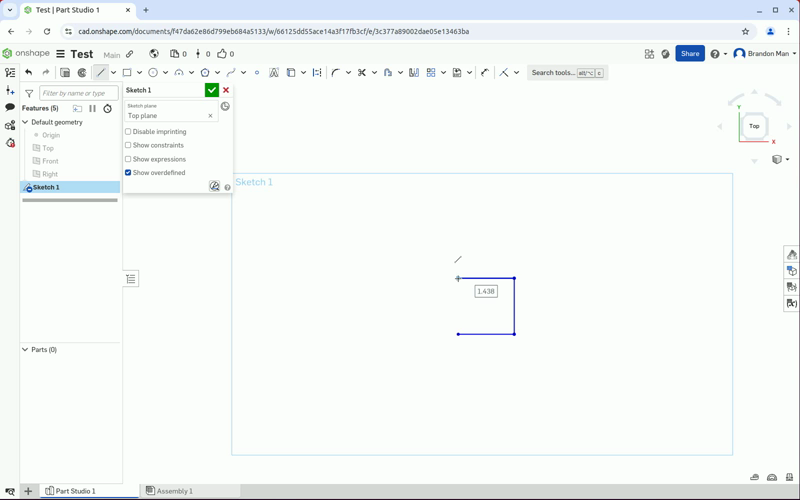
scroll(-6)
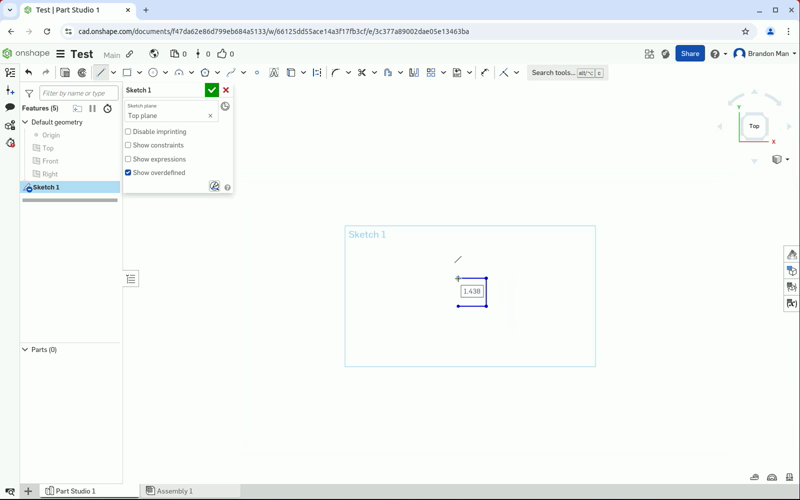
scroll(-6)
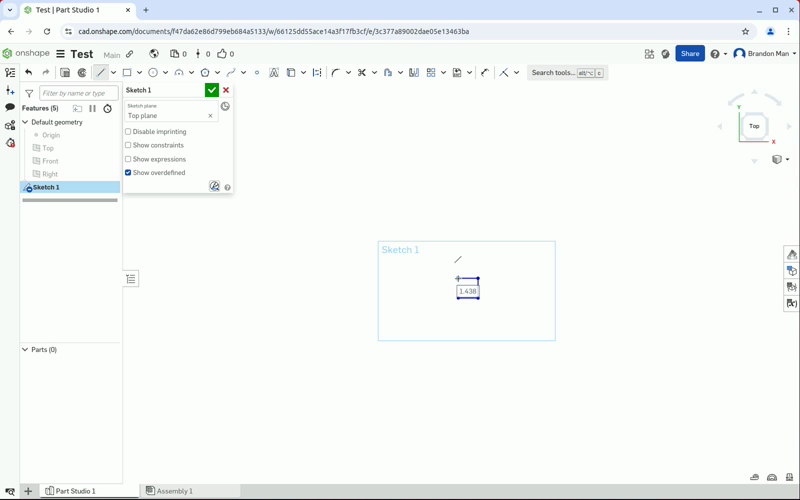
scroll(-6)
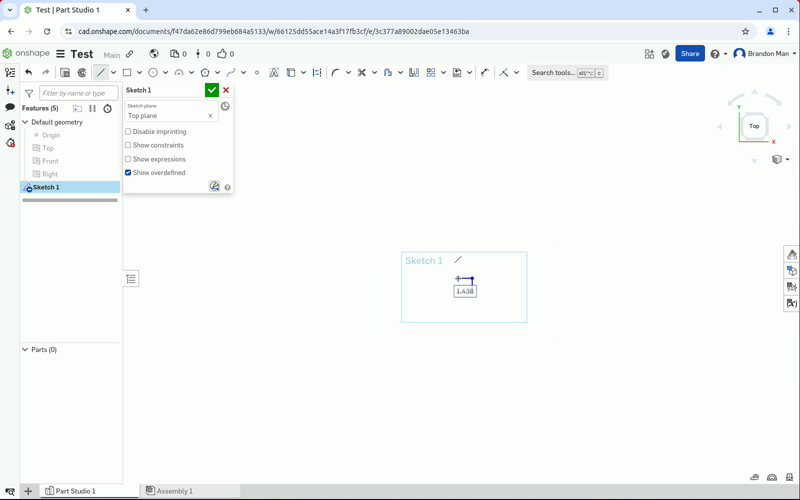
scroll(-6)
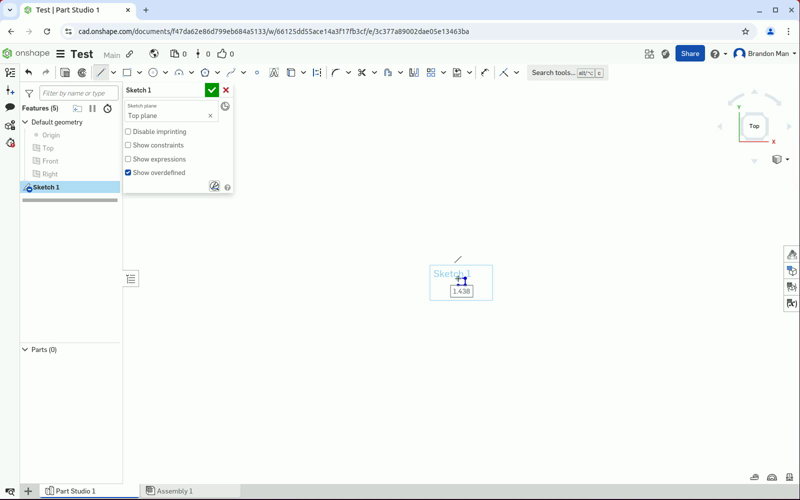
key_up(shift)
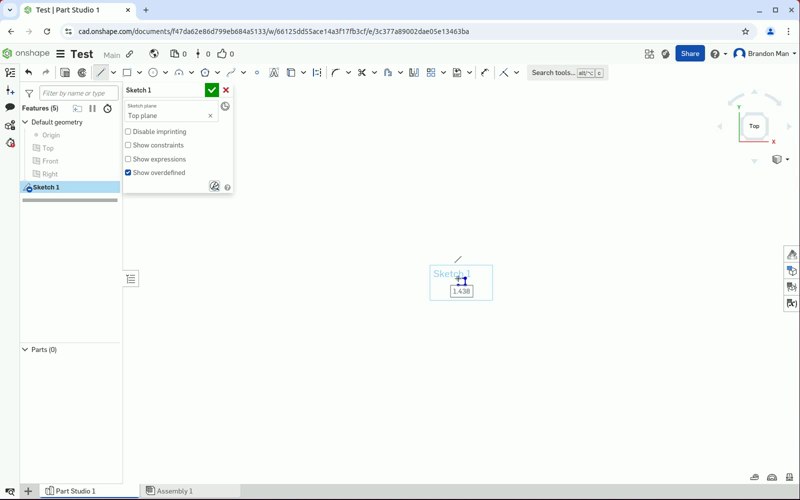
mouse_move(488, 278)
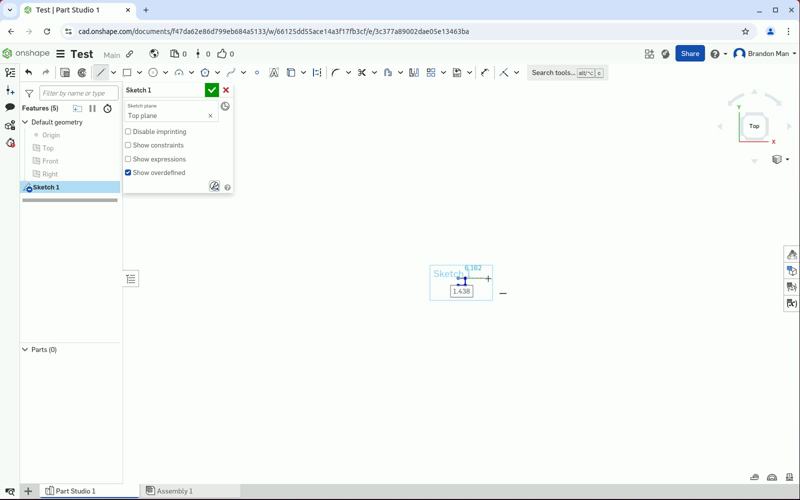
key_down(shift)
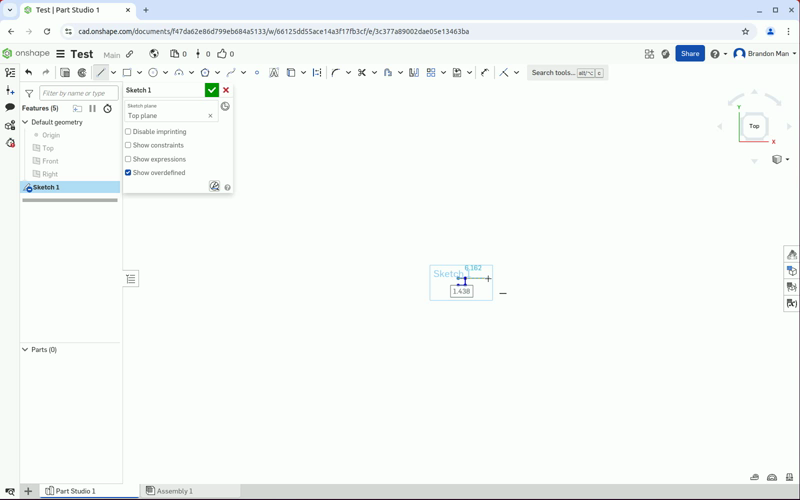
mouse_move(458, 285)
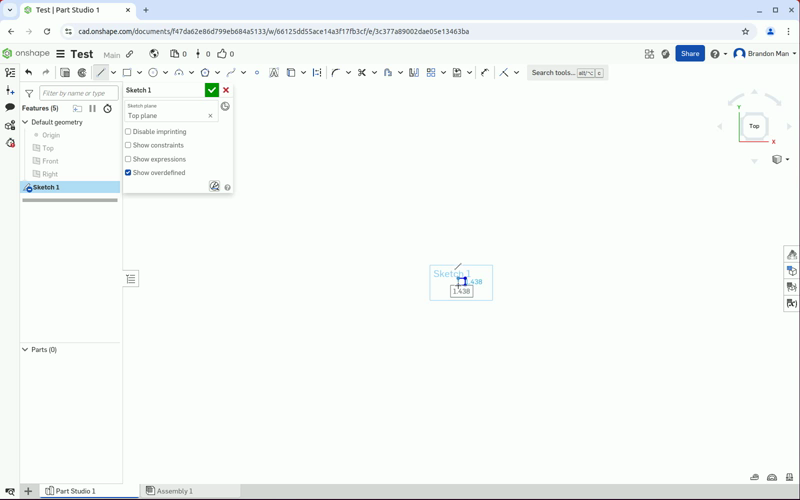
scroll(6)
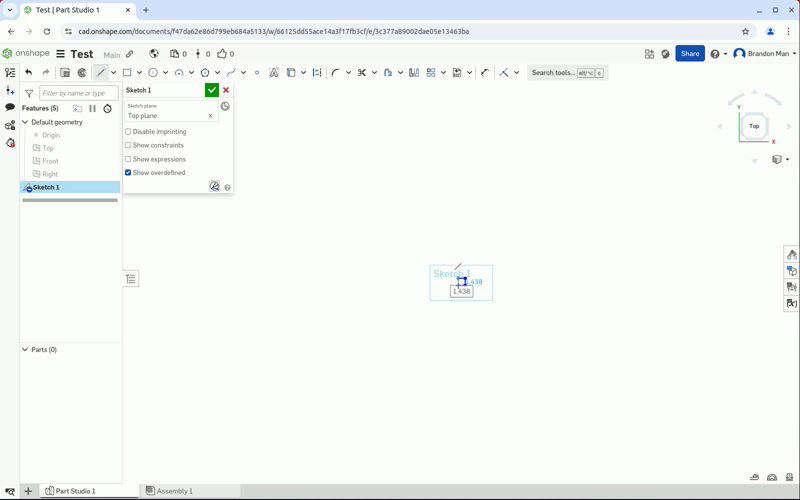
scroll(6)
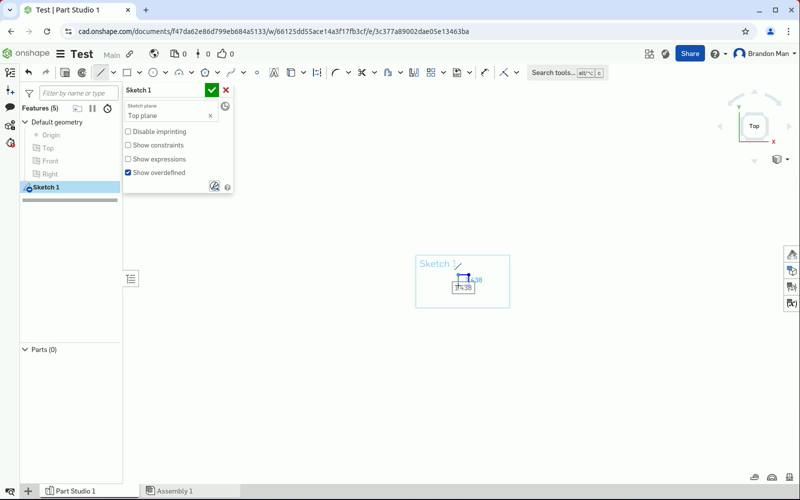
scroll(6)
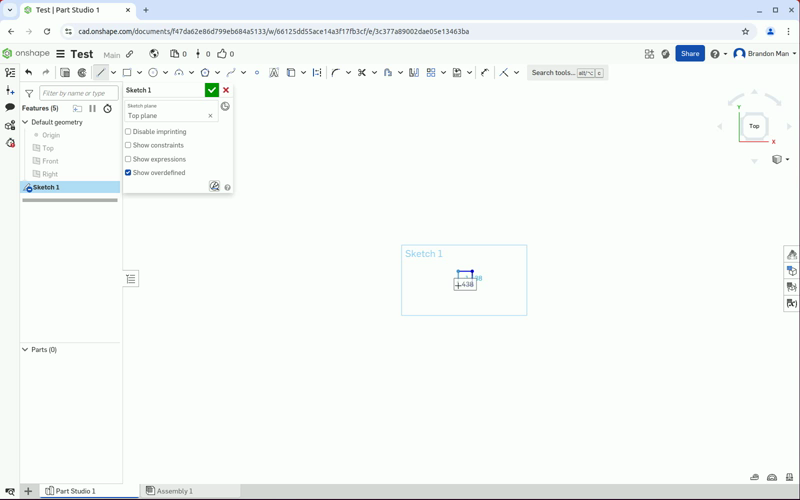
scroll(6)
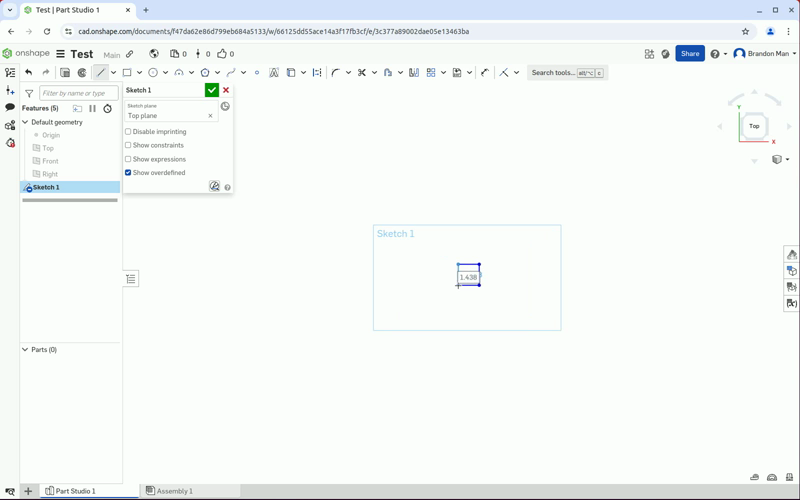
scroll(6)
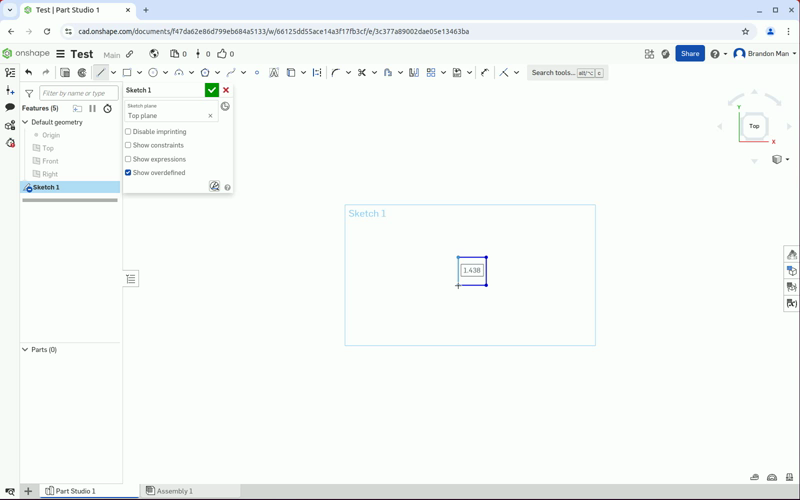
scroll(6)
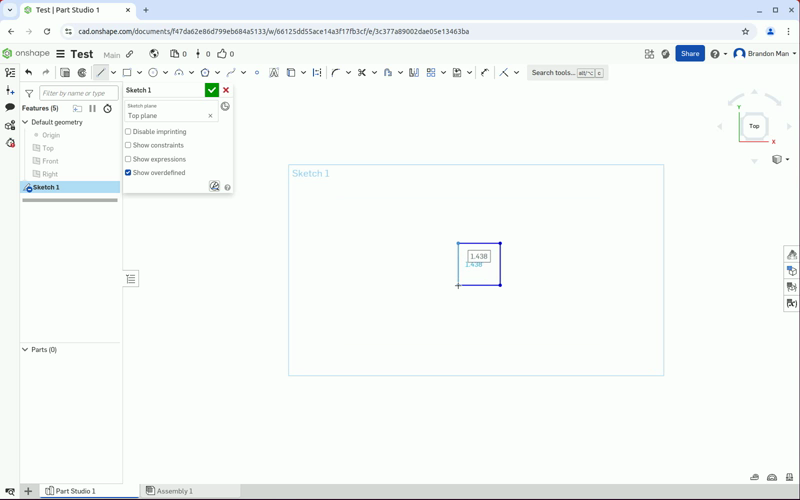
scroll(6)
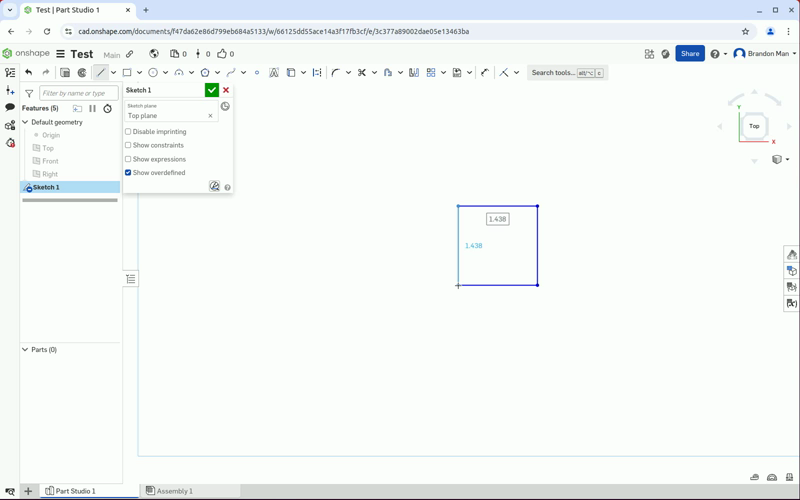
key_up(shift)
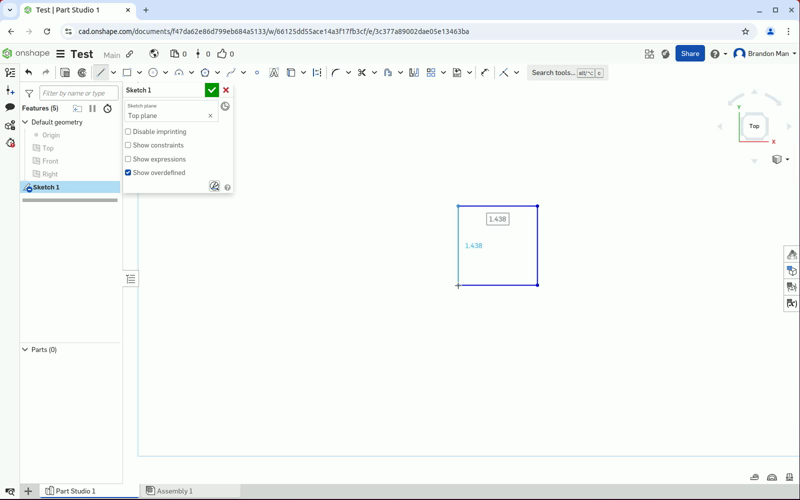
click(458, 285)
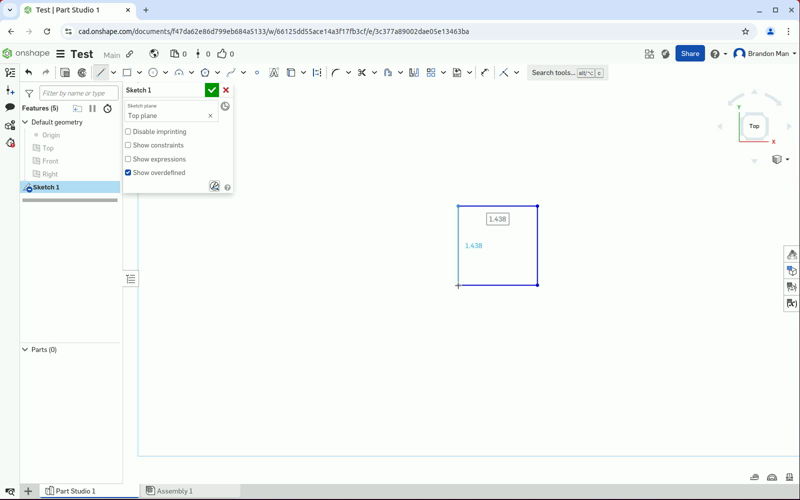
scroll(-6)
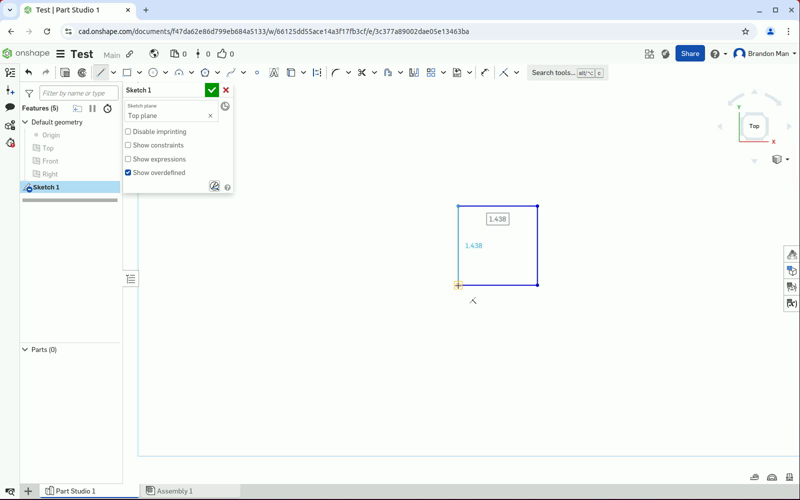
scroll(-6)
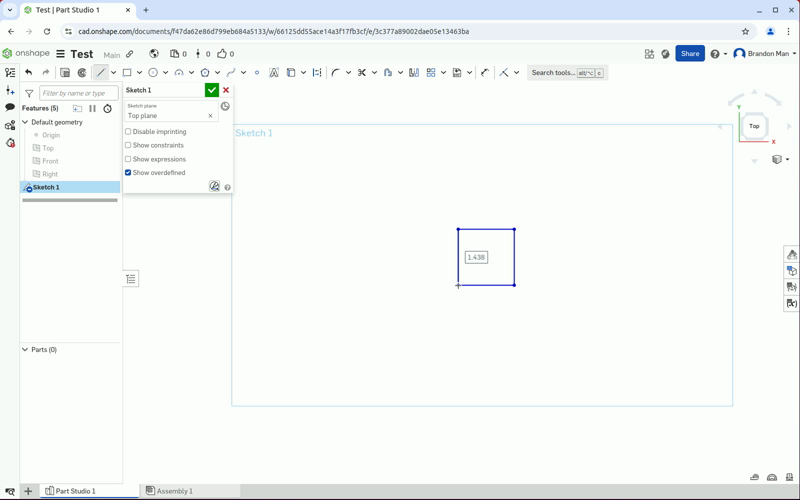
scroll(-6)
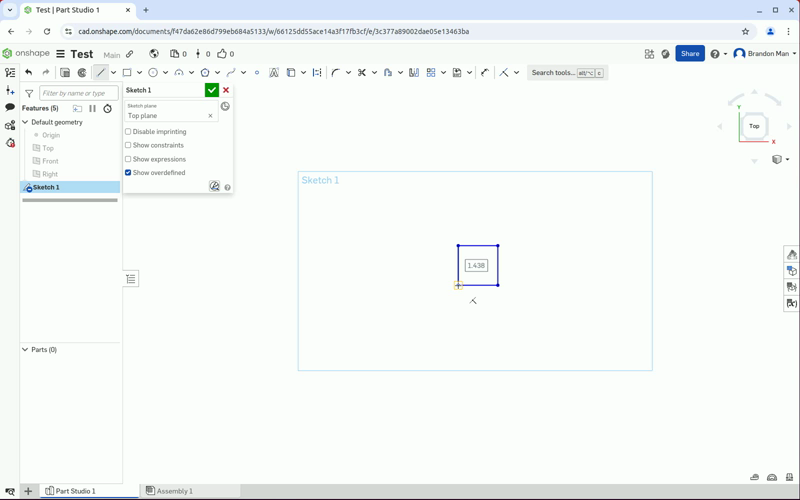
scroll(-6)
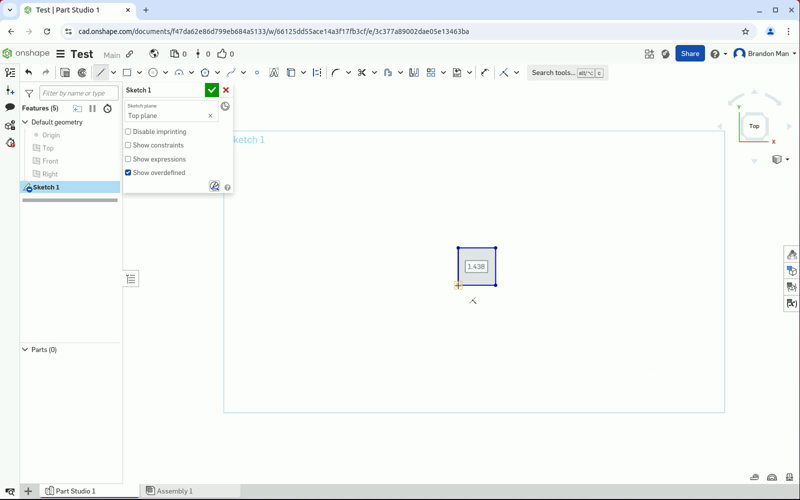
scroll(-6)
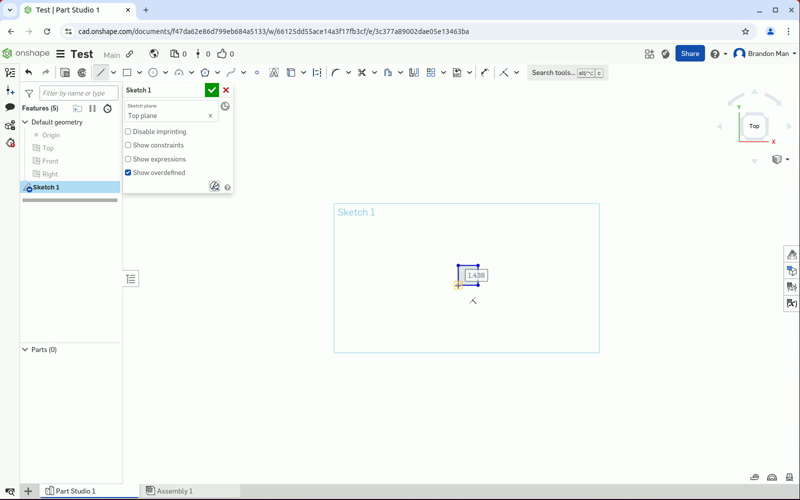
scroll(-6)
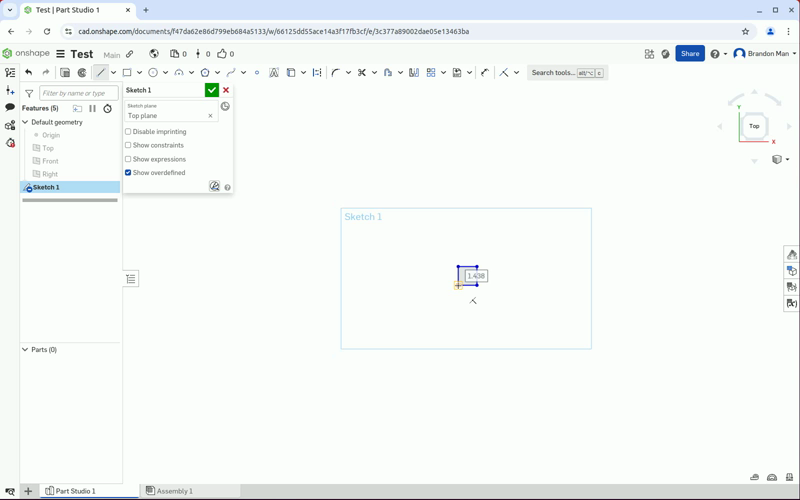
scroll(-6)
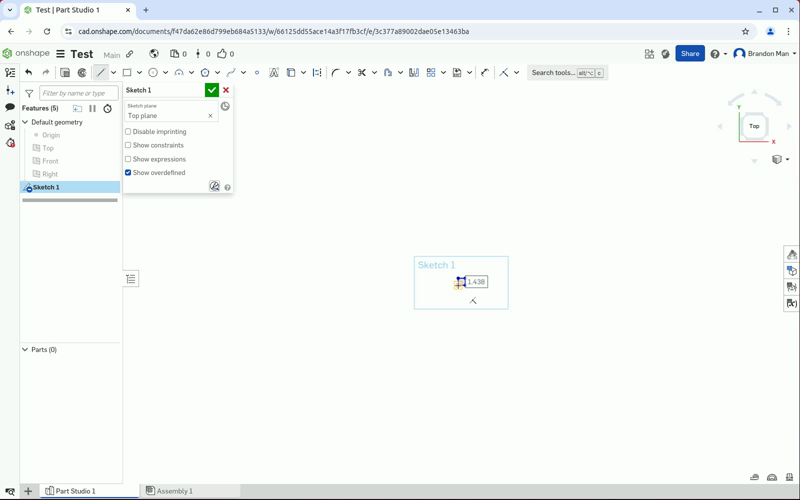
key(esc)
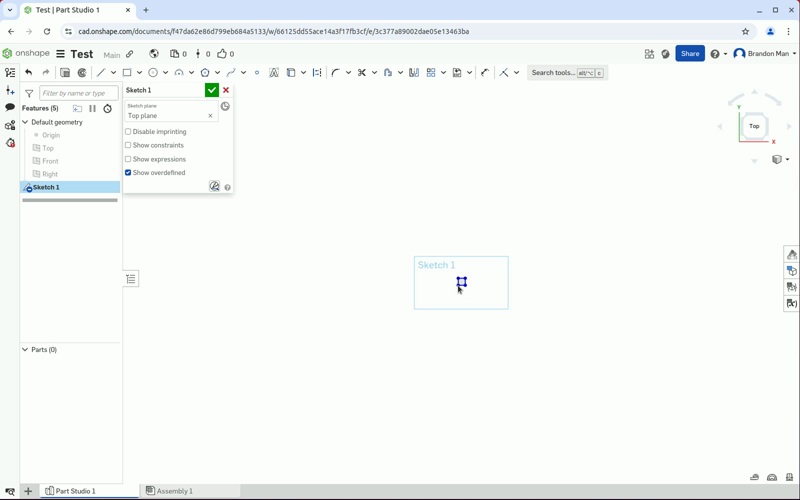
mouse_move(463, 280)
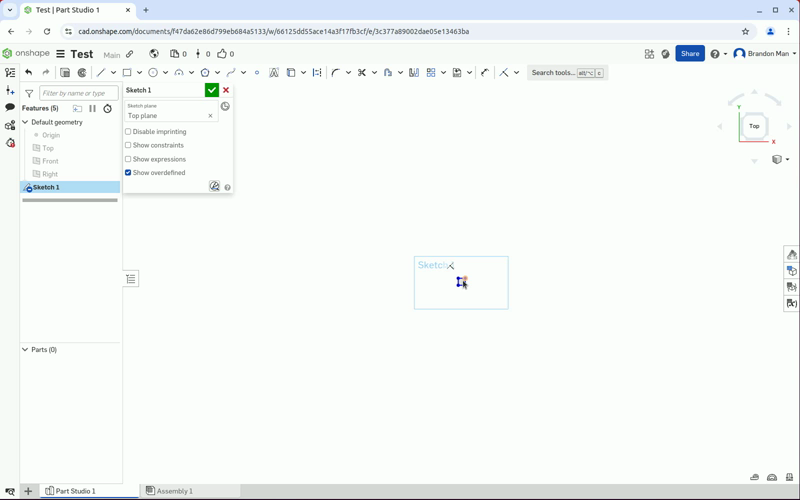
scroll(6)
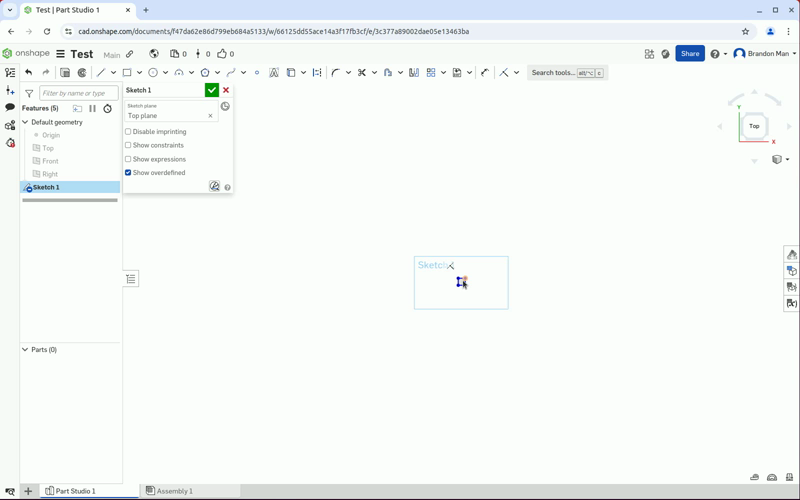
scroll(6)
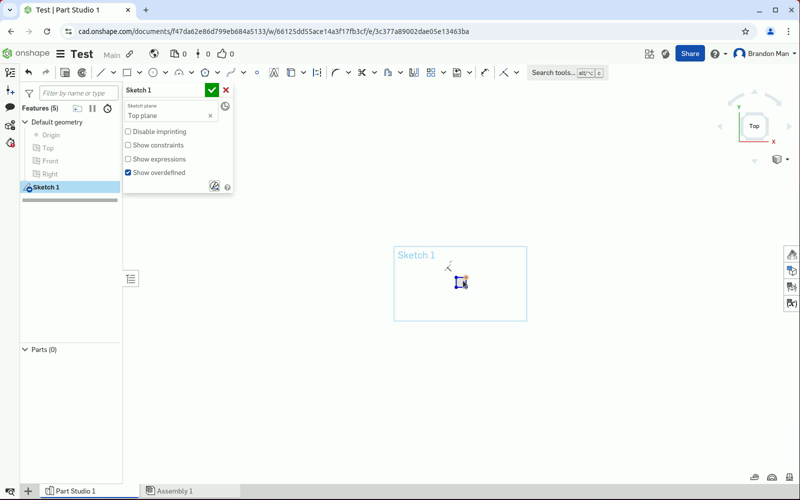
scroll(6)
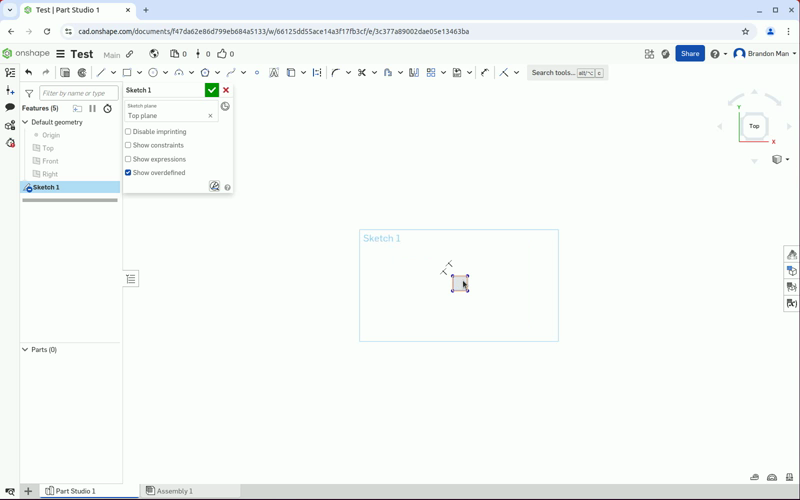
scroll(6)
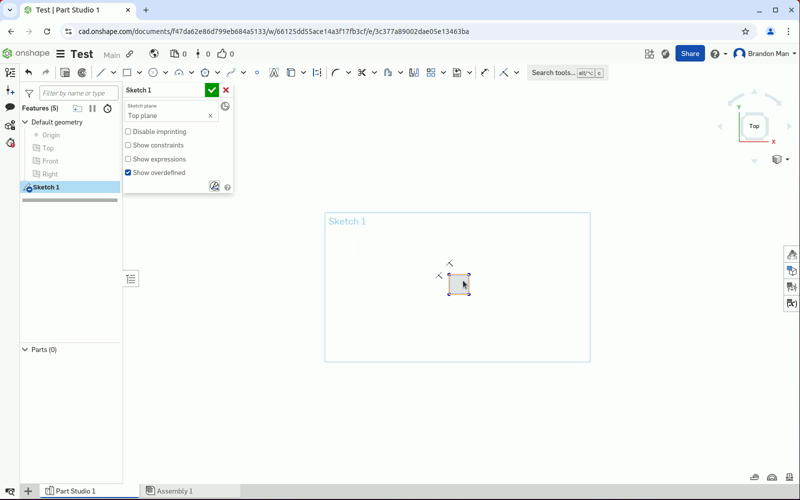
scroll(6)
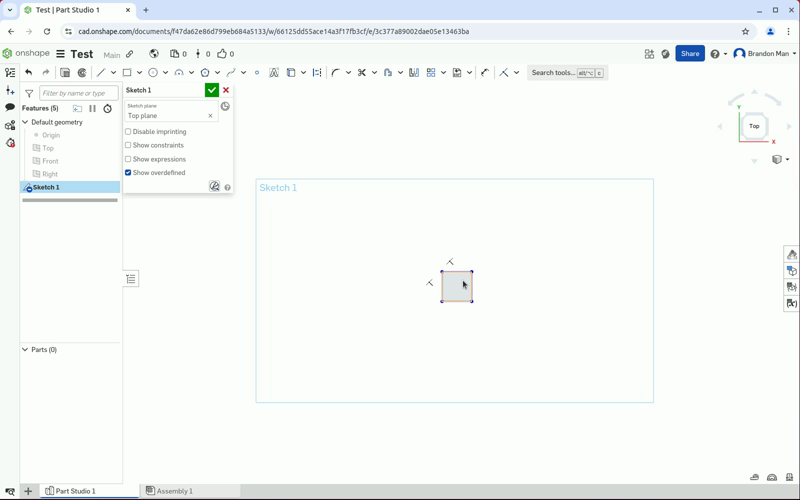
scroll(6)
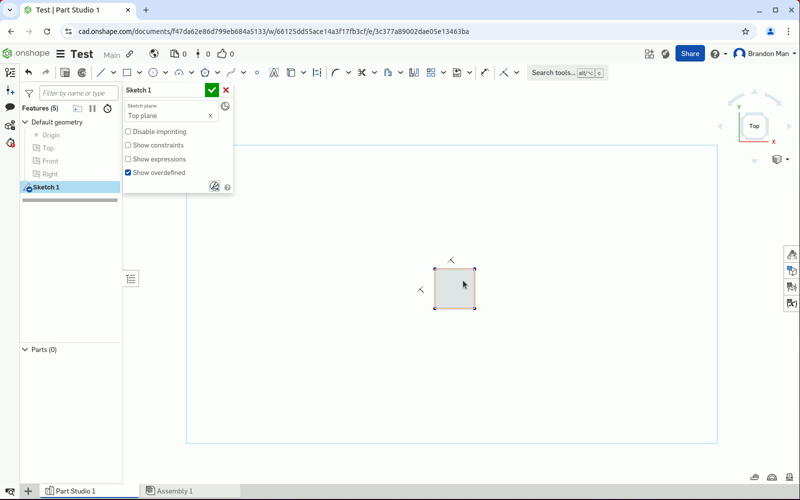
scroll(6)
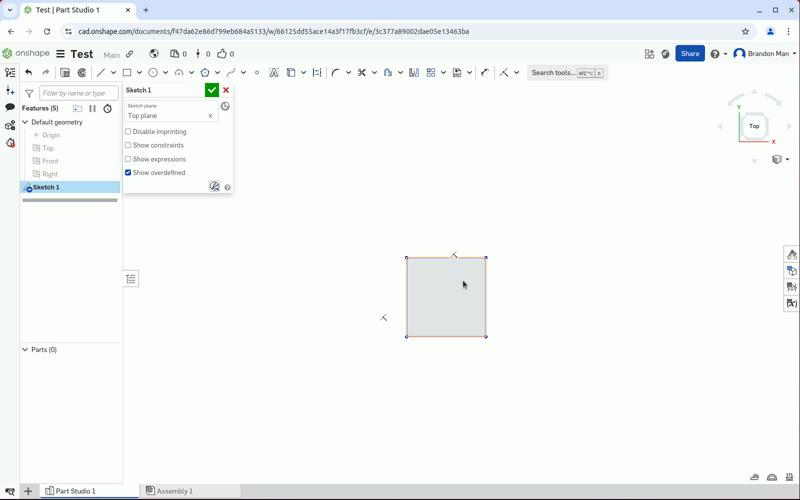
click(463, 280)
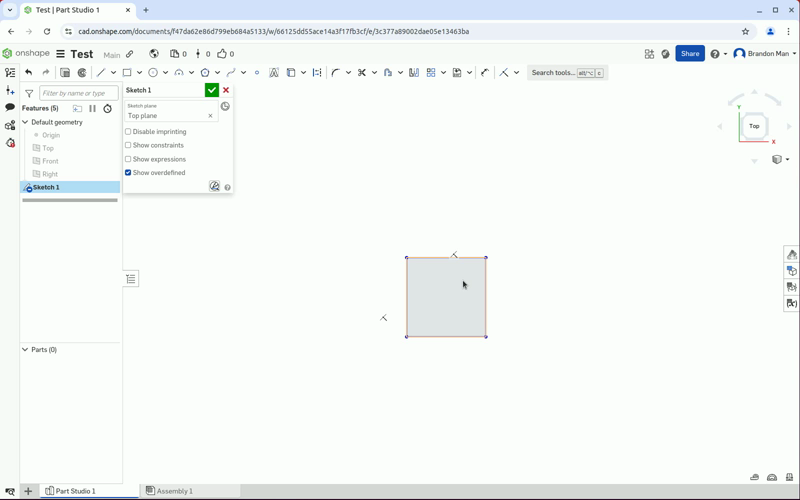
scroll(-6)
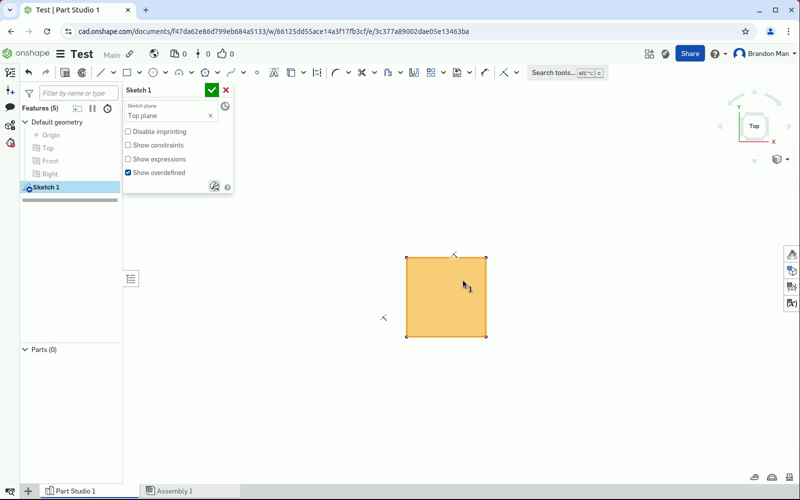
scroll(-6)
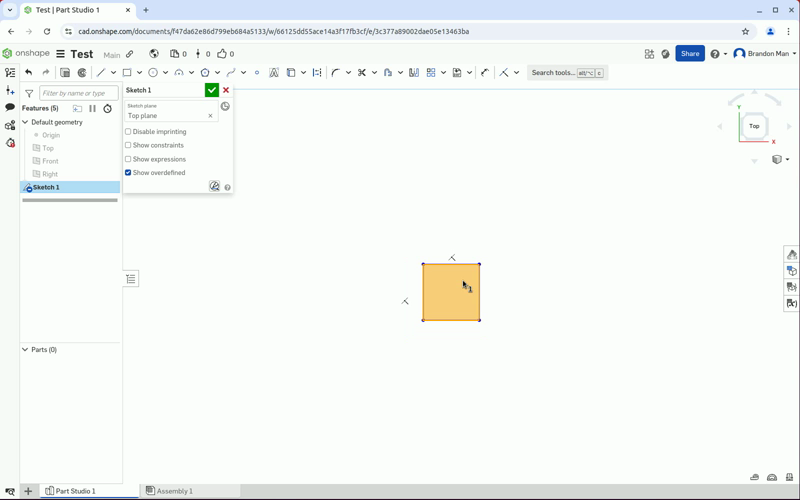
scroll(-6)
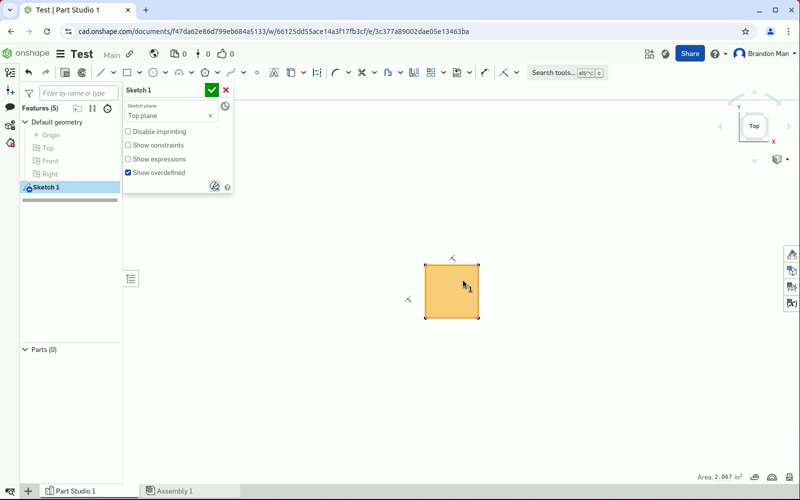
scroll(-6)
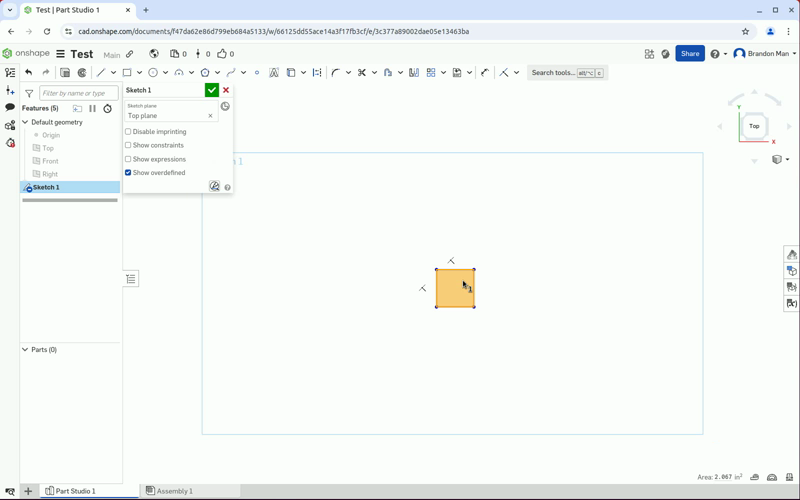
scroll(-6)
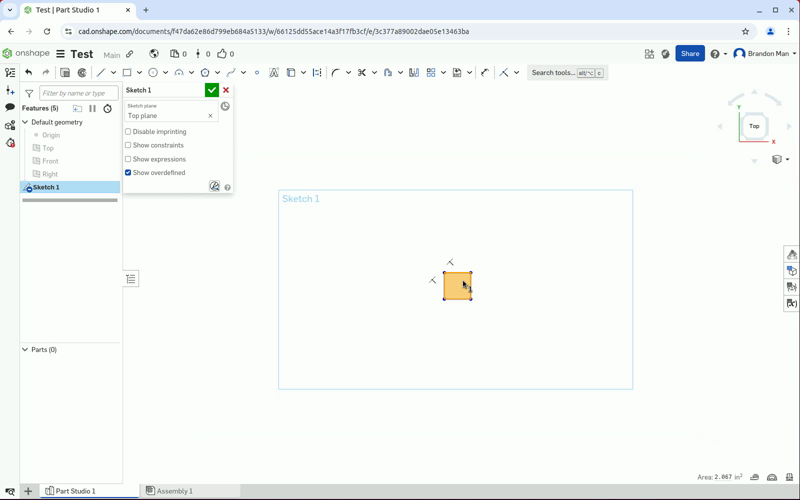
scroll(-6)
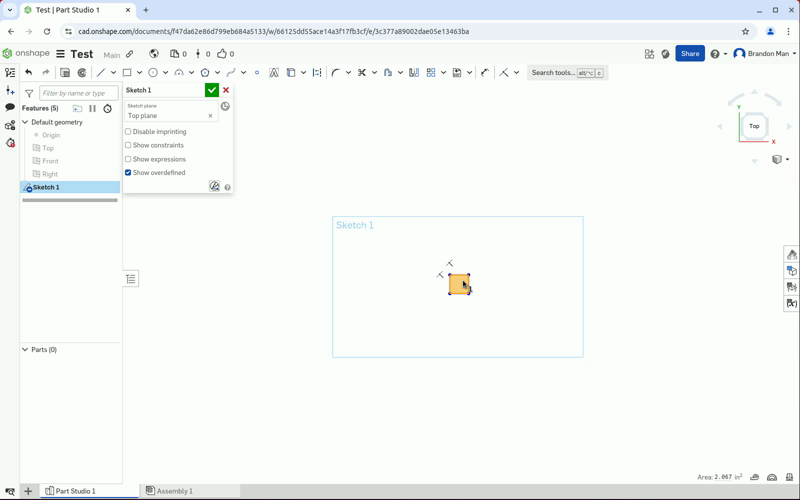
scroll(-6)
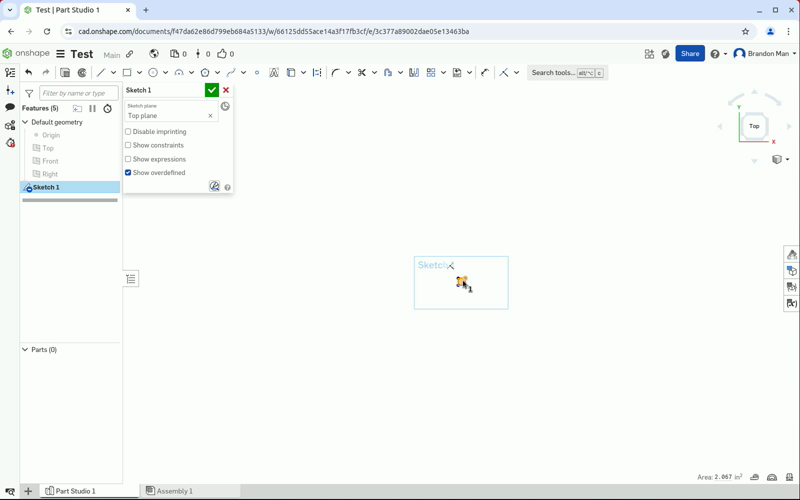
mouse_move(73, 352)
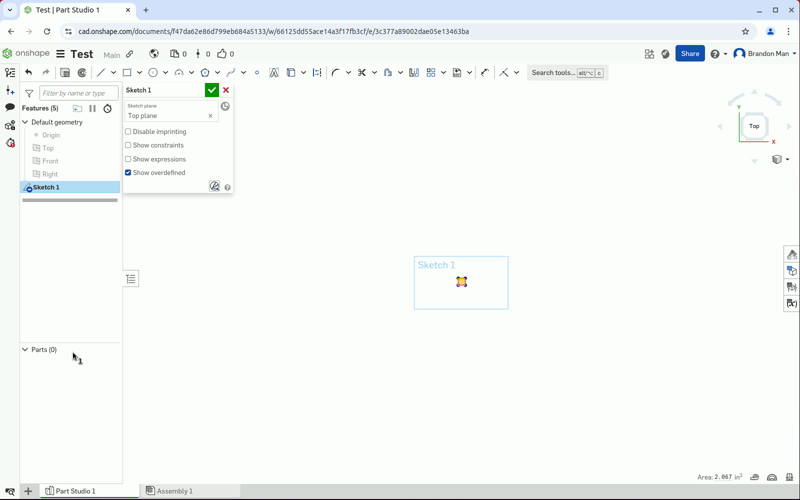
key(shift+y)
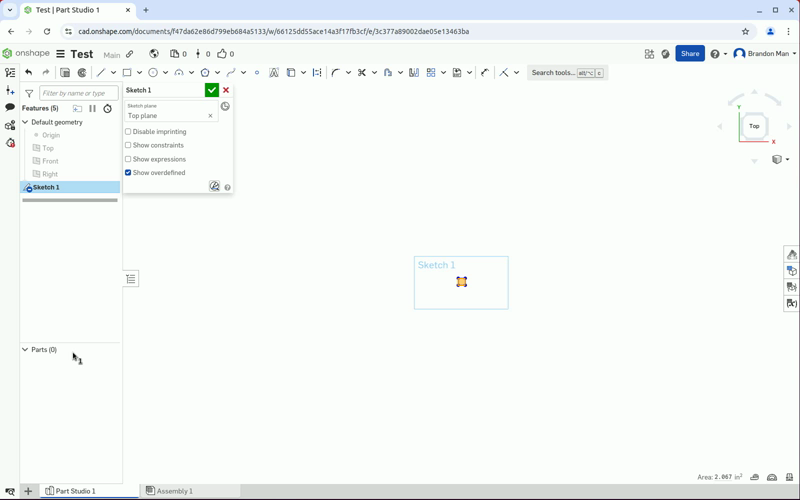
key(shift+e)
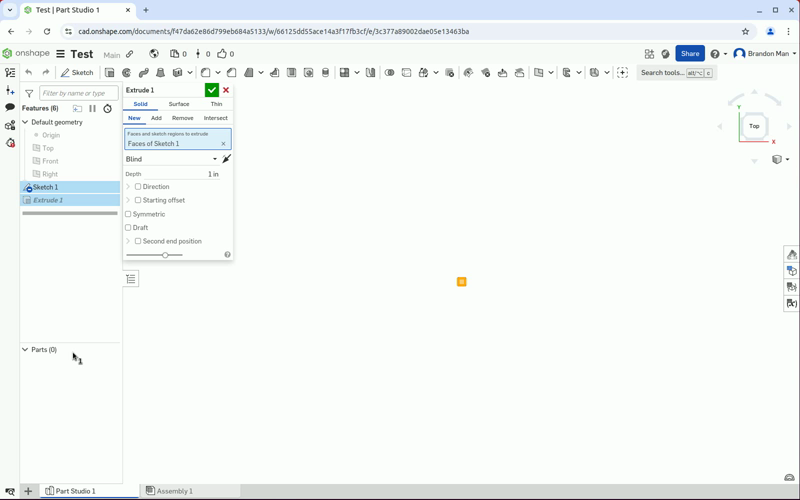
mouse_move(143, 106)
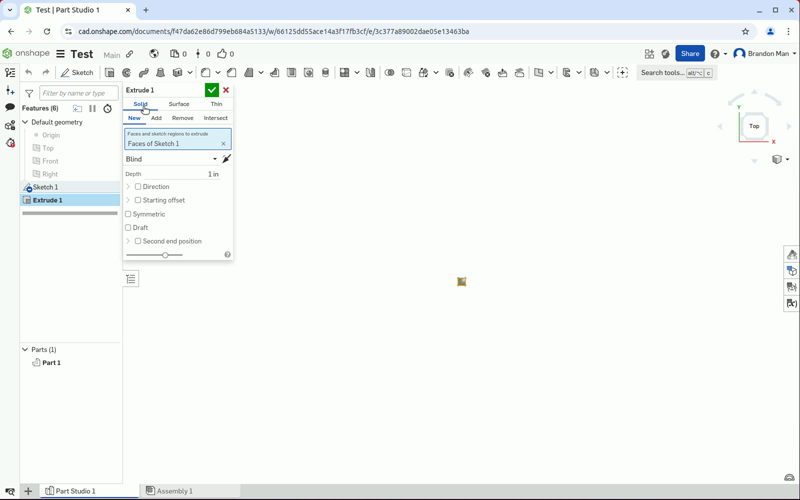
click(143, 106)
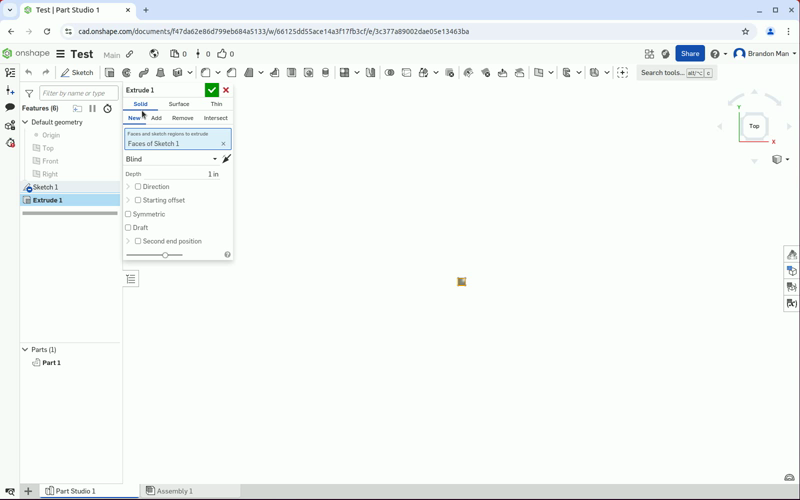
mouse_move(137, 120)
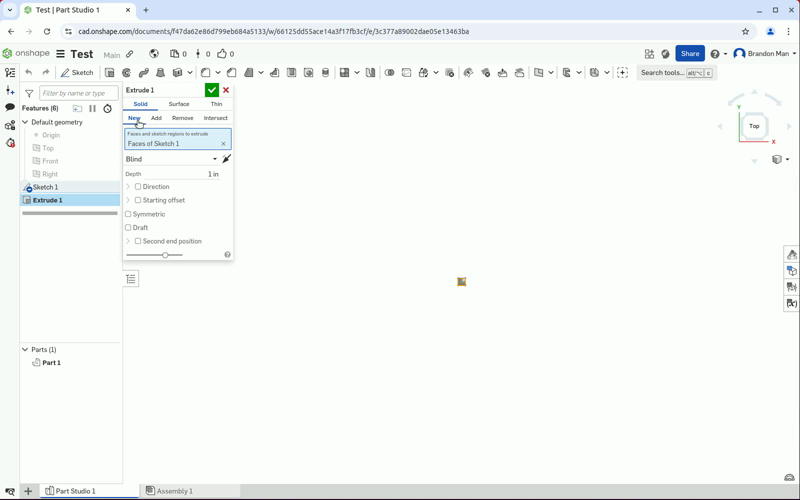
click(137, 120)
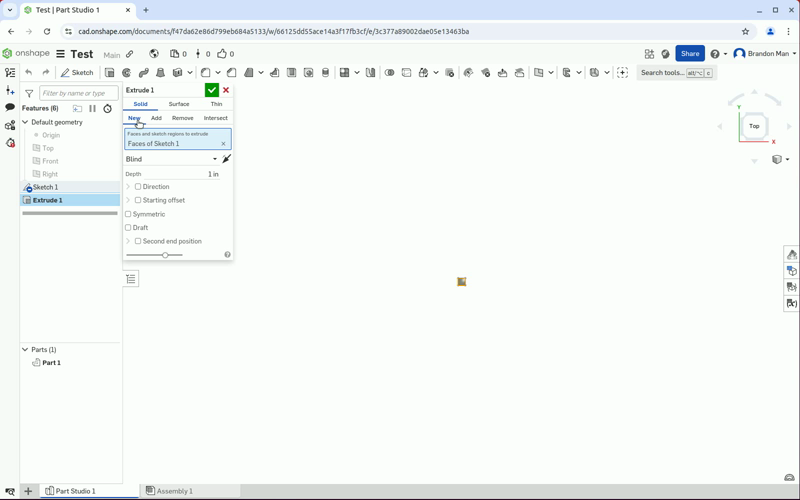
key(tab, 4)
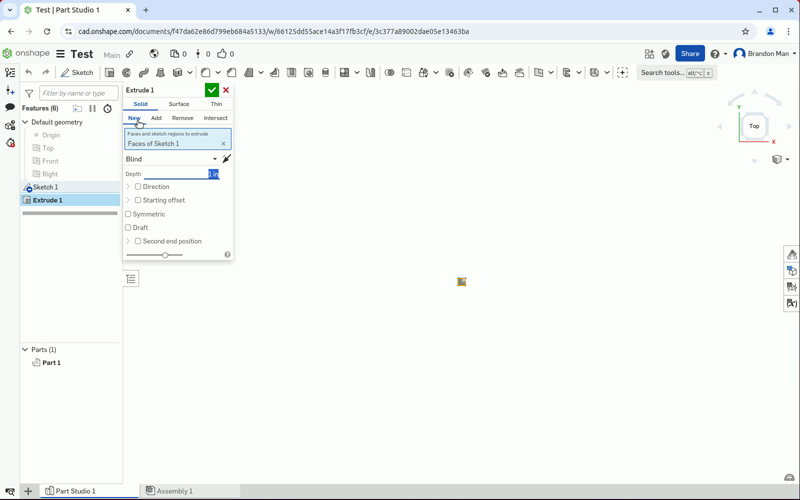
text(-23.108)
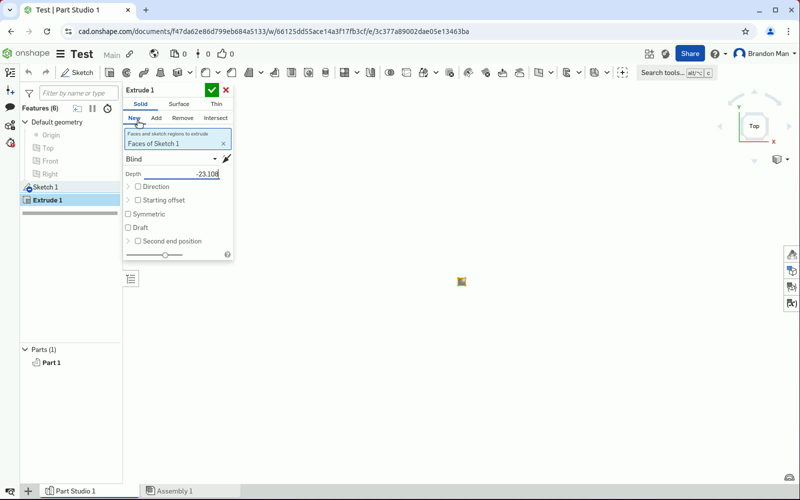
key(enter)
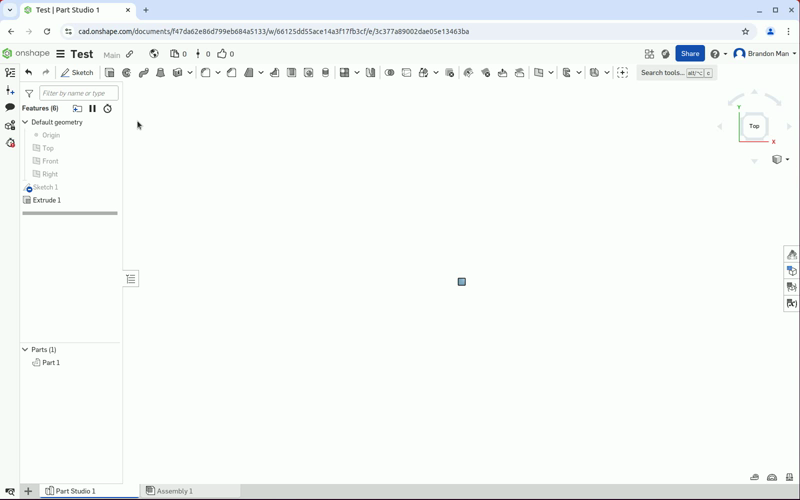
key(shift+h)
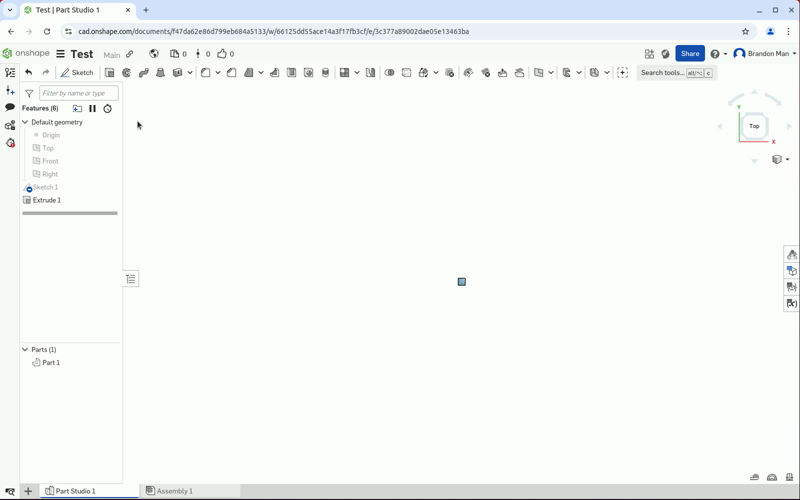
key(shift+h)
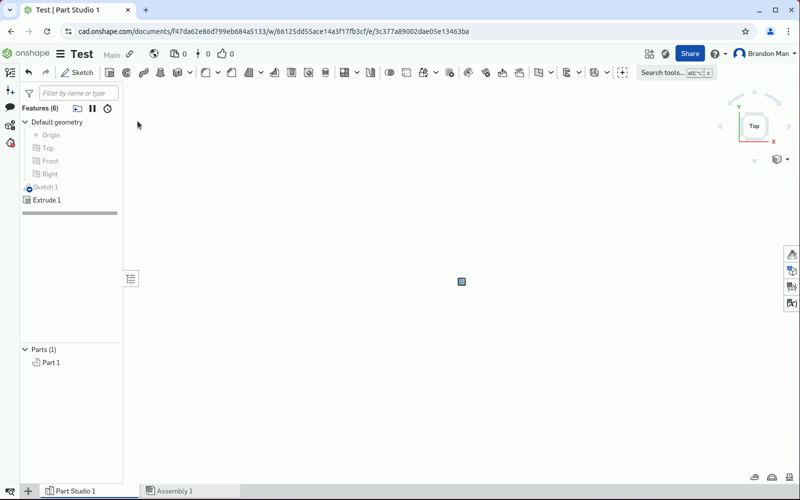
mouse_move(73, 189)
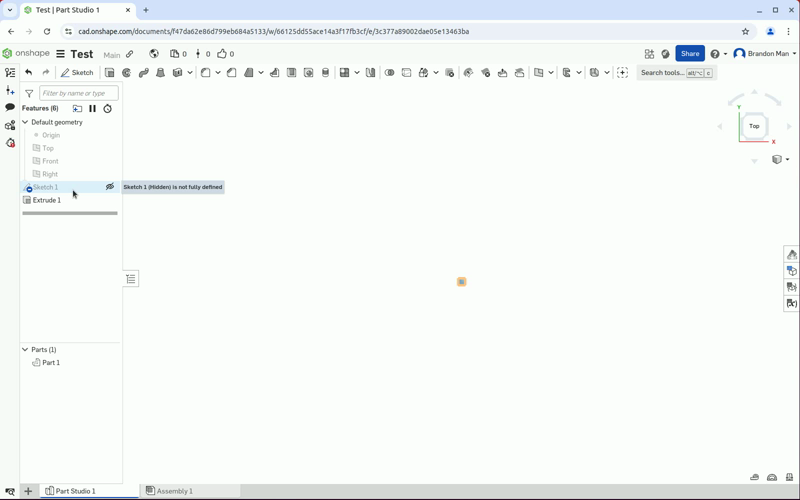
click(73, 189)
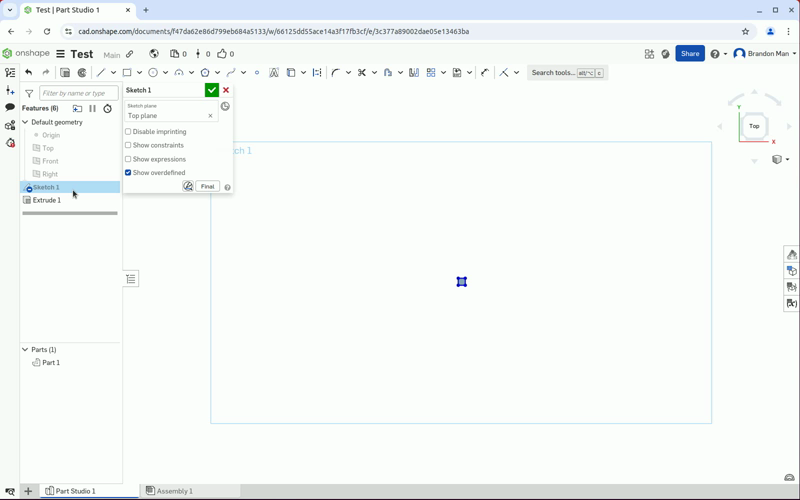
mouse_move(229, 92)
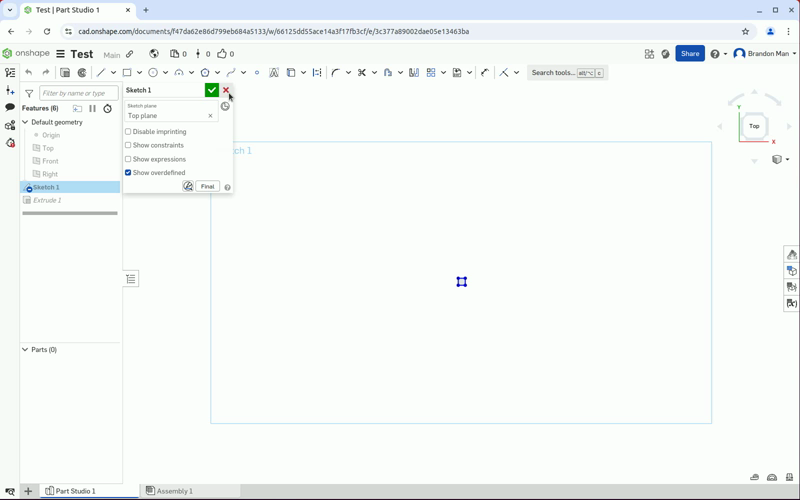
click(229, 92)
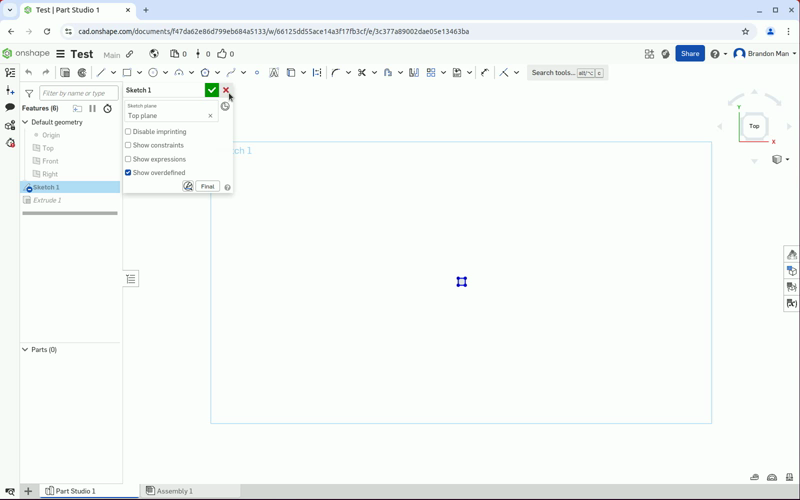
key(shift+s)
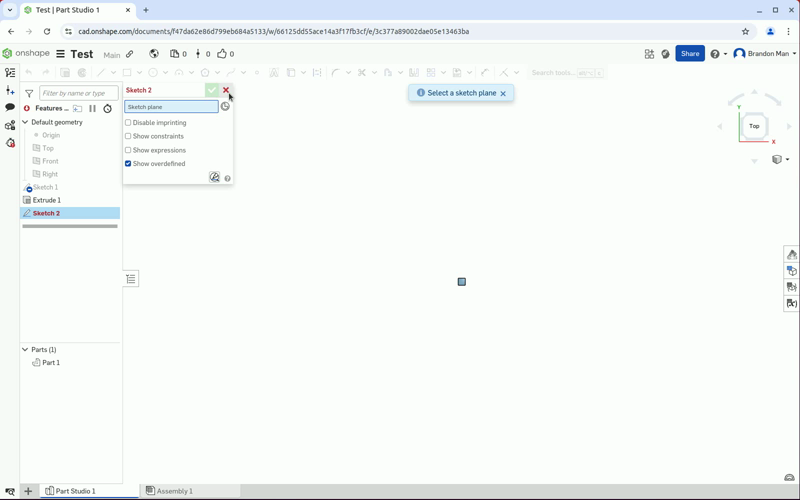
mouse_move(73, 150)
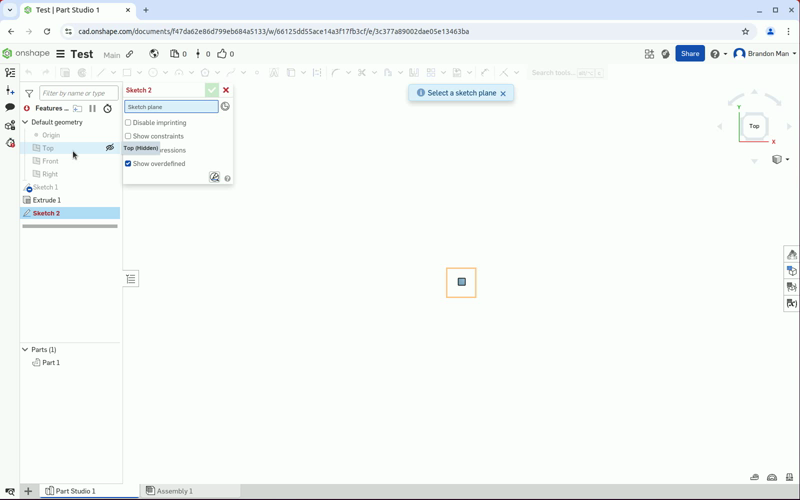
click(73, 150)
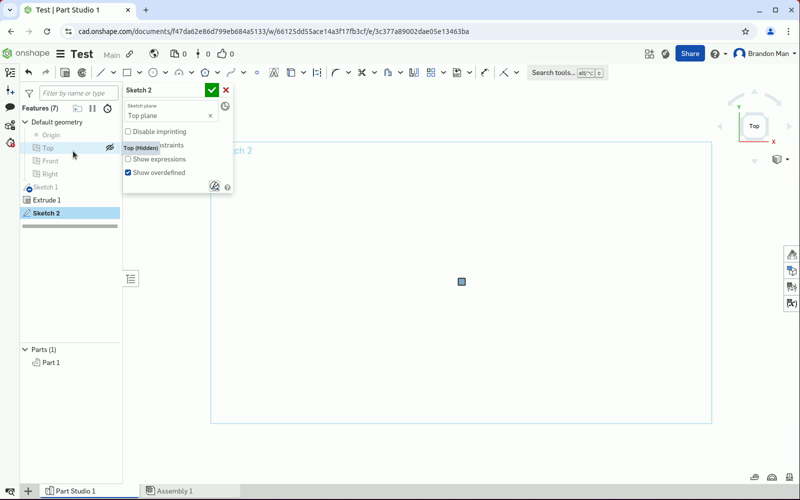
mouse_move(73, 352)
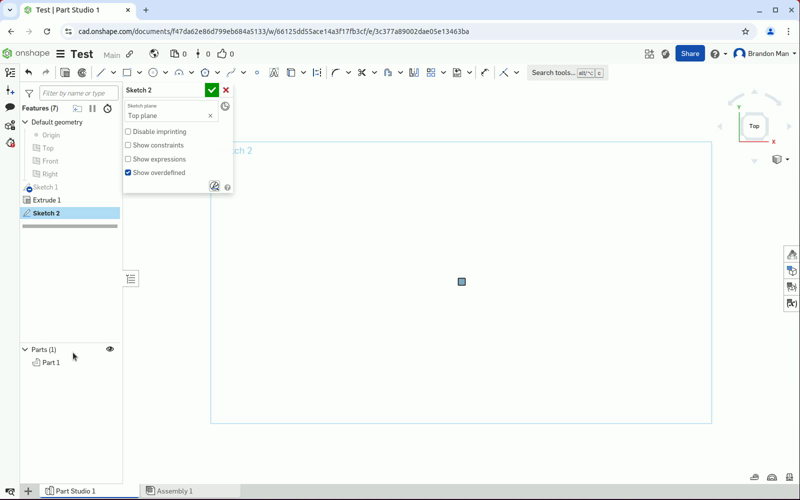
key(y)
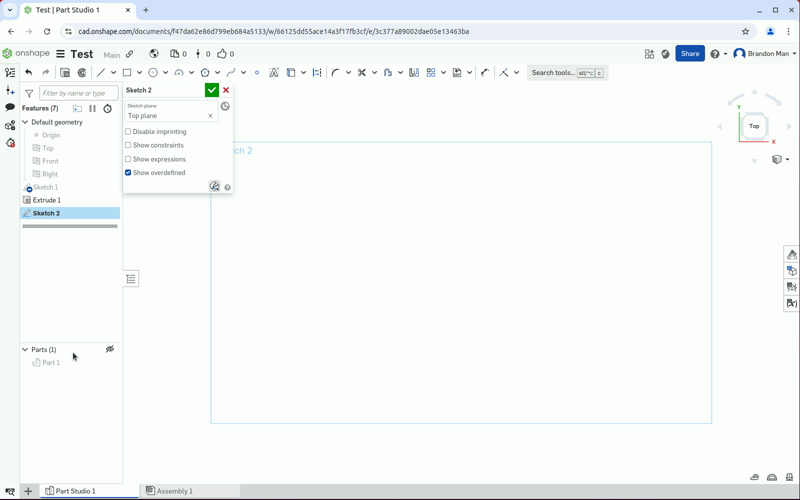
key(l)
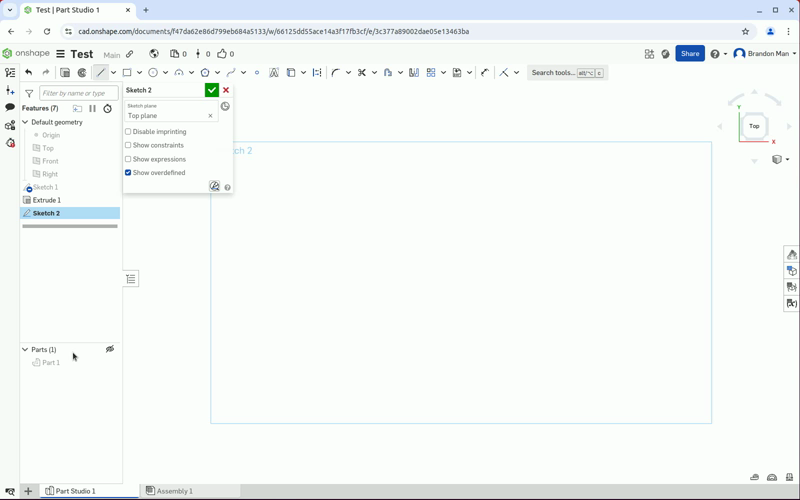
key_down(shift)
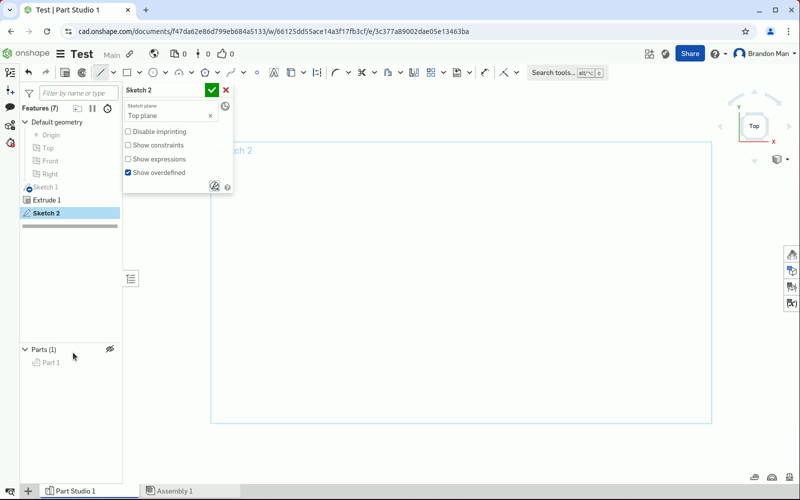
mouse_move(459, 284)
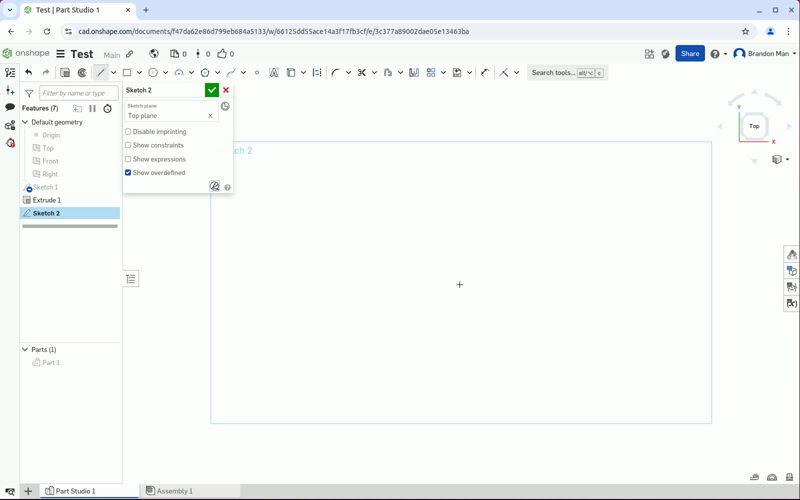
click(459, 284)
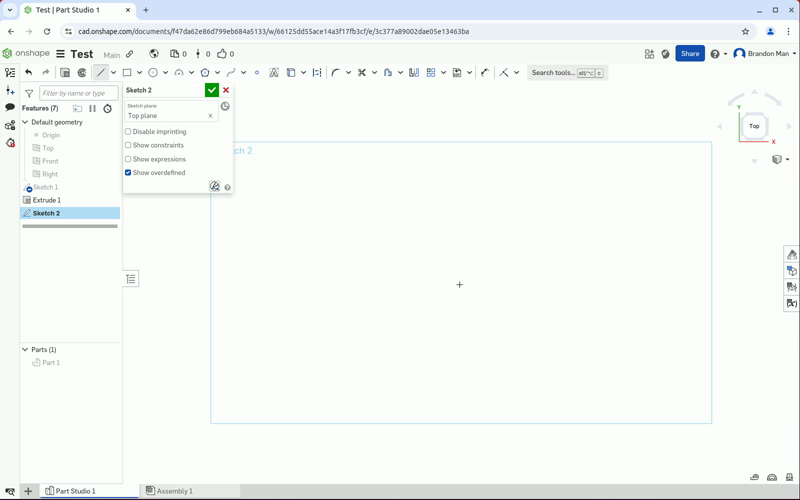
key_up(shift)
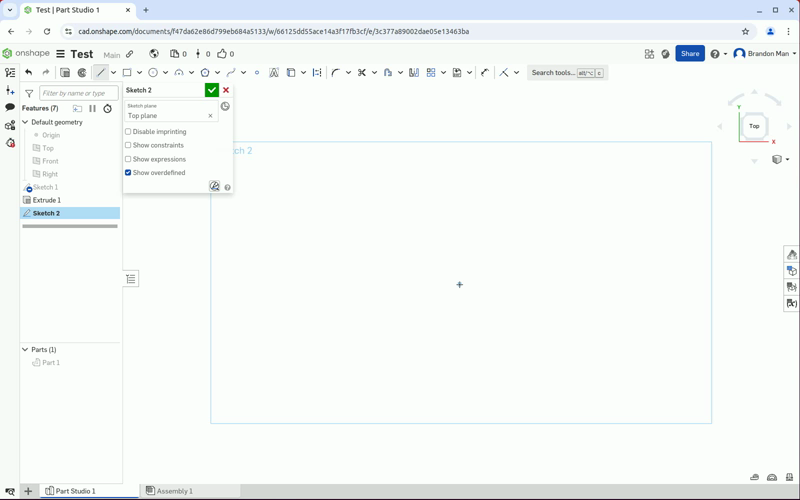
key_down(shift)
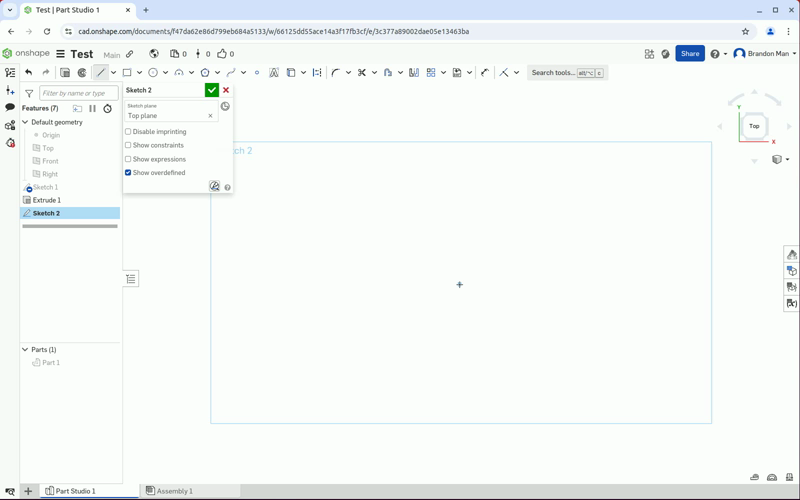
mouse_move(489, 284)
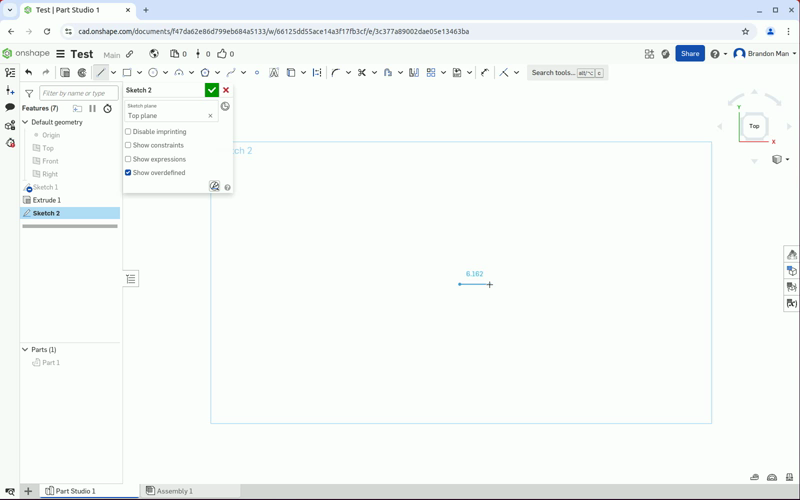
mouse_move(463, 284)
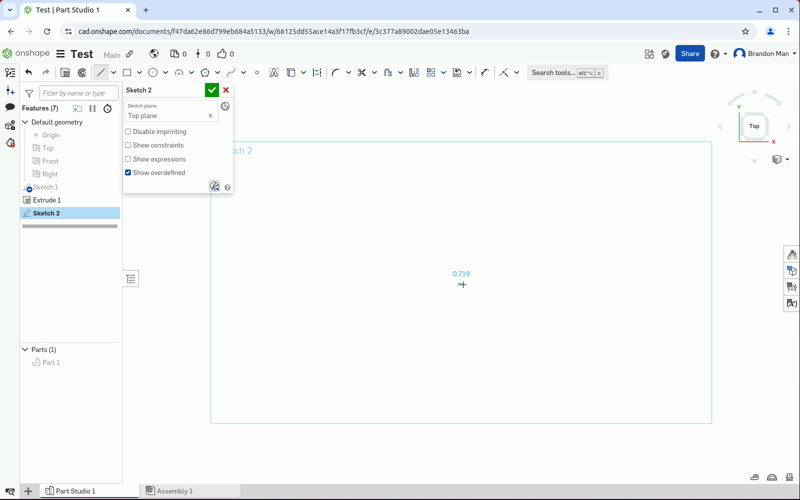
scroll(6)
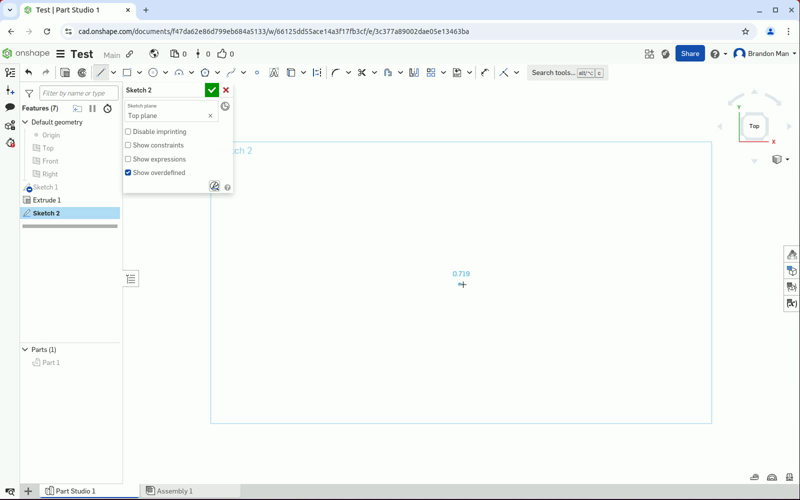
scroll(6)
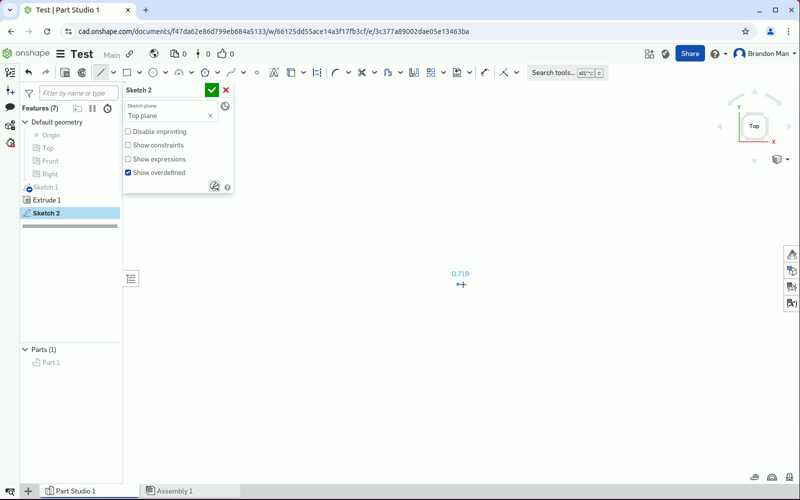
scroll(6)
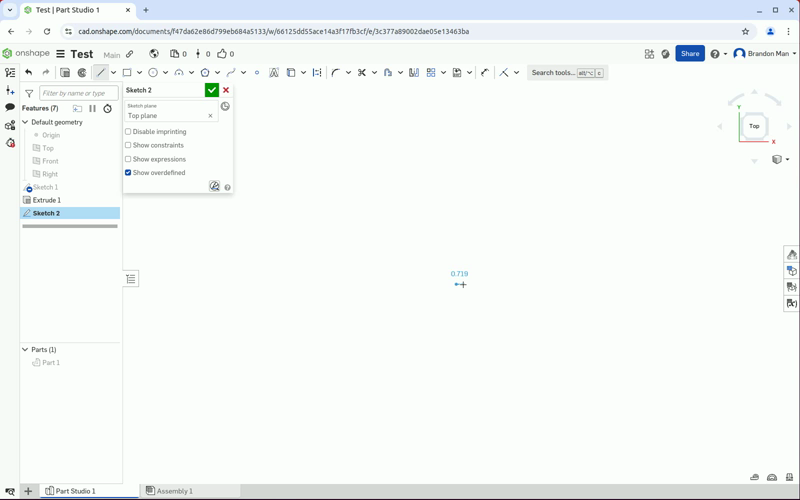
scroll(6)
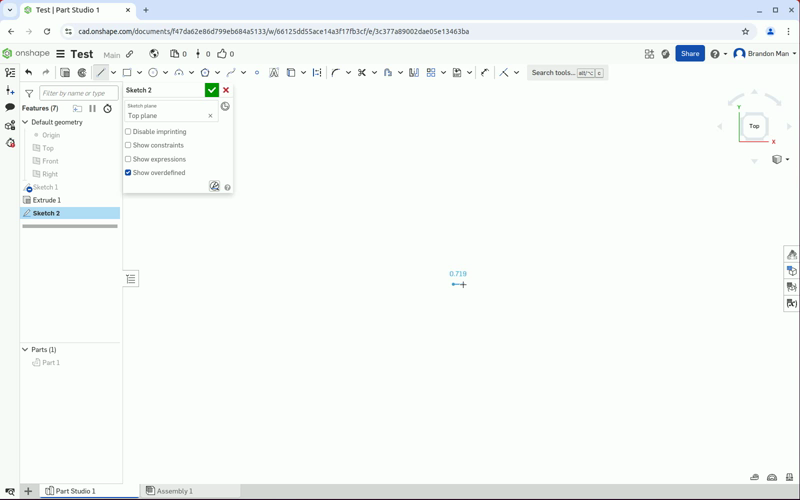
scroll(6)
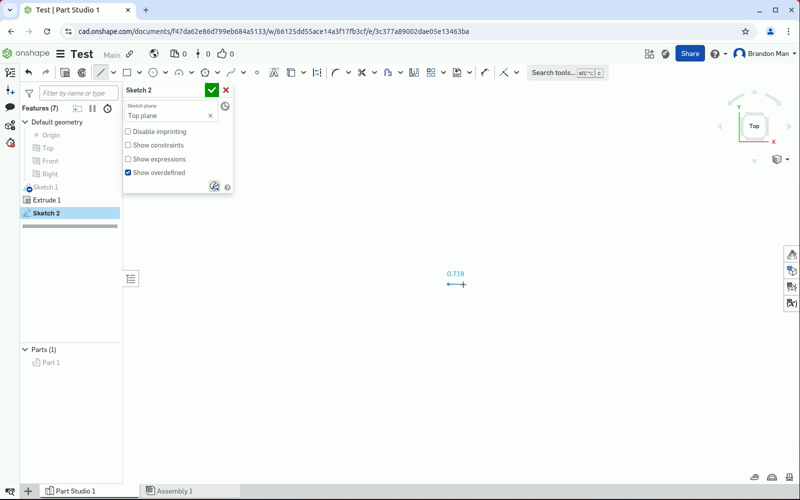
scroll(6)
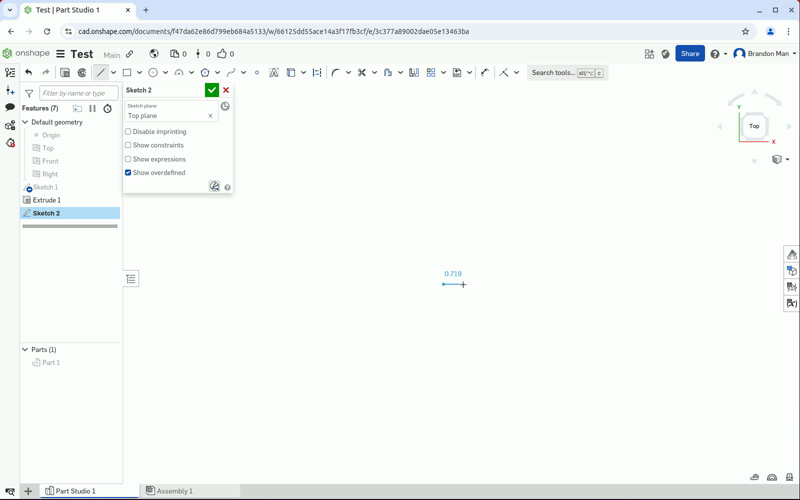
scroll(6)
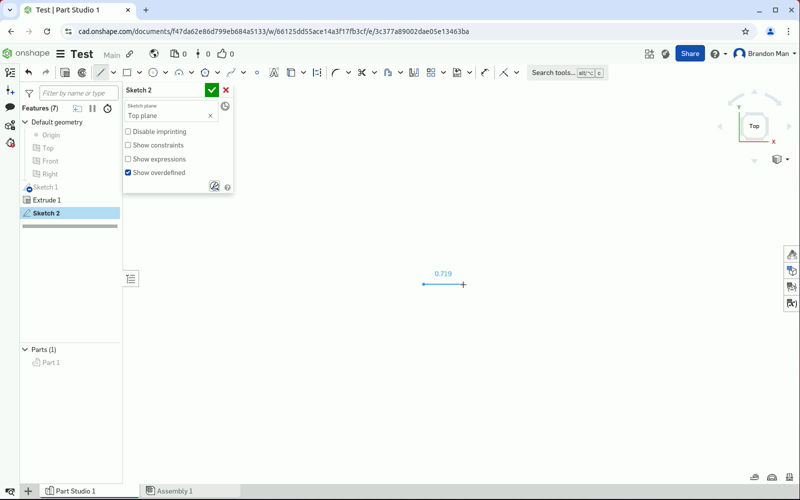
click(463, 284)
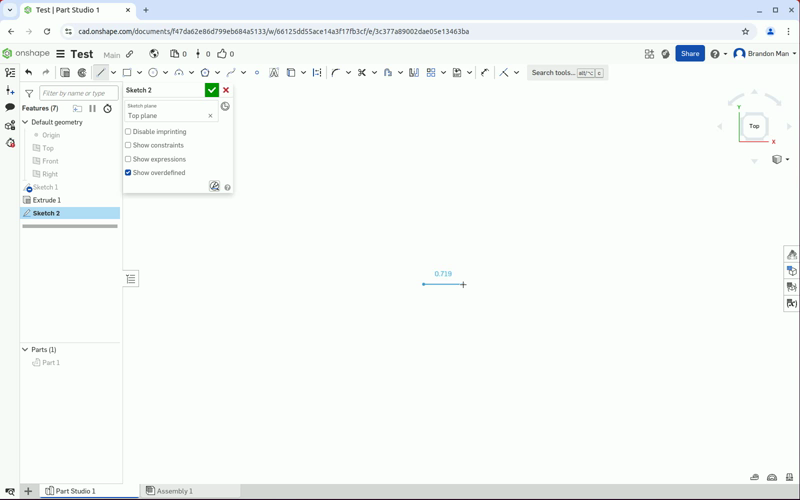
scroll(-6)
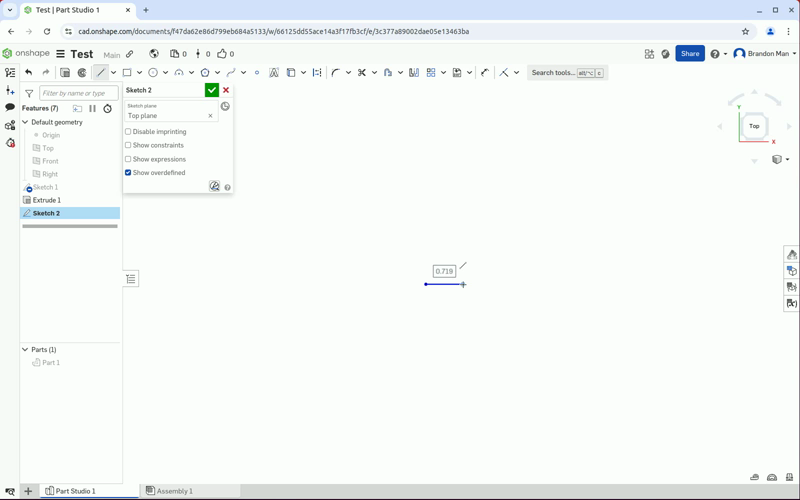
scroll(-6)
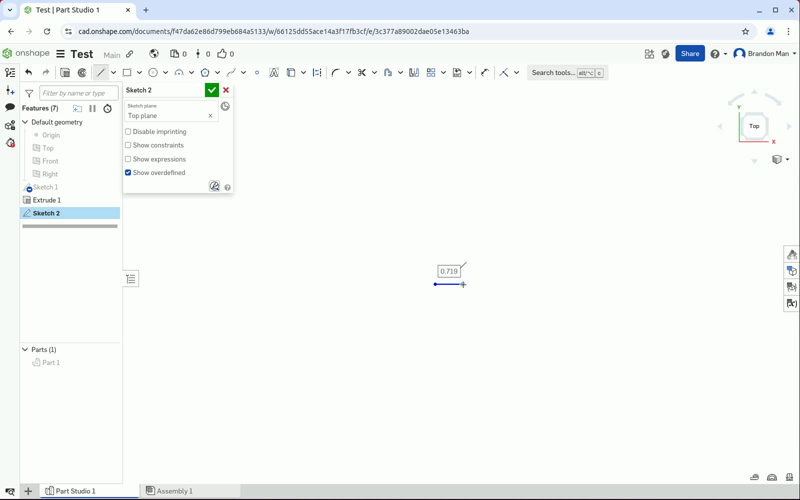
scroll(-6)
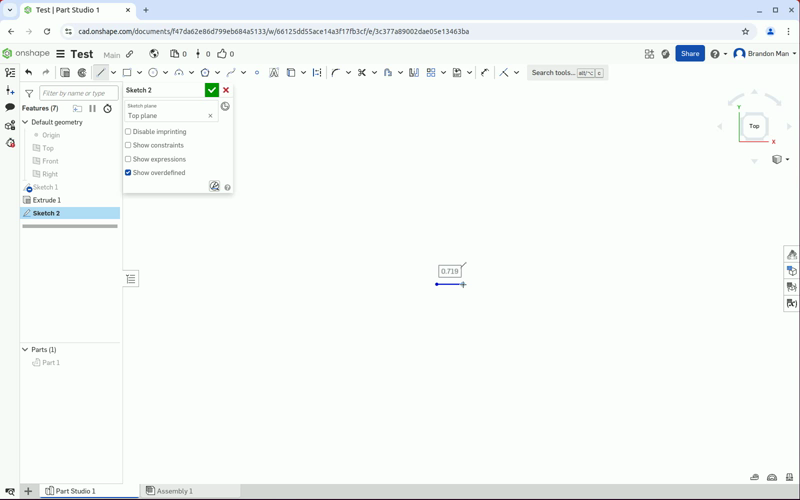
scroll(-6)
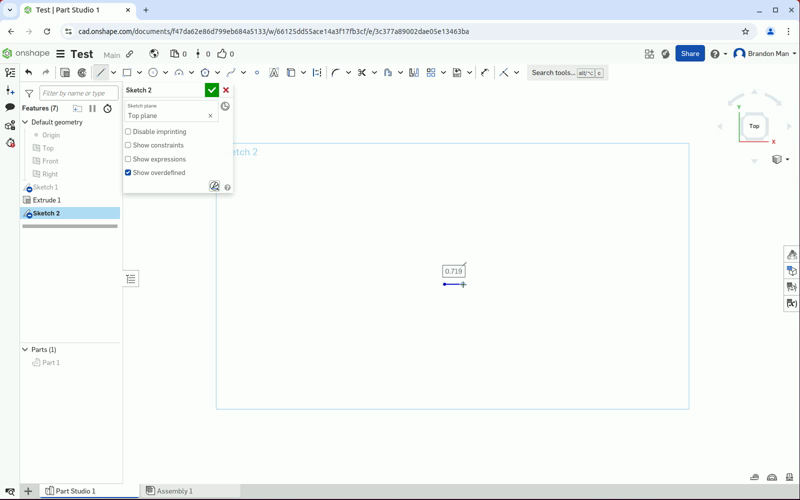
scroll(-6)
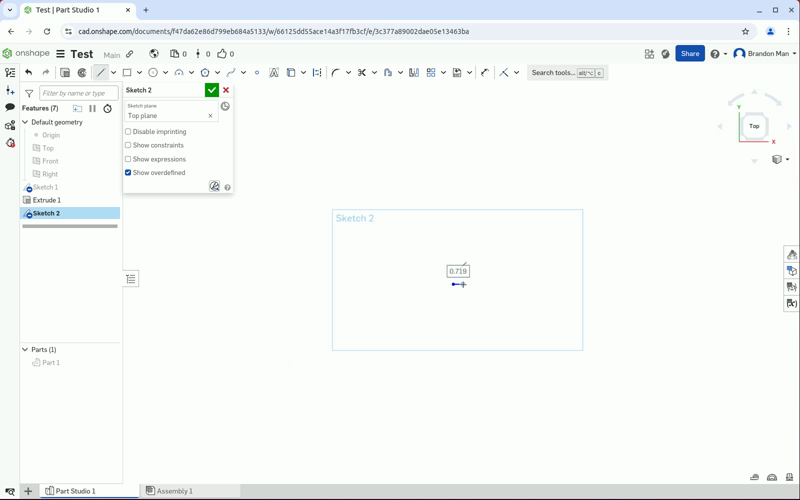
scroll(-6)
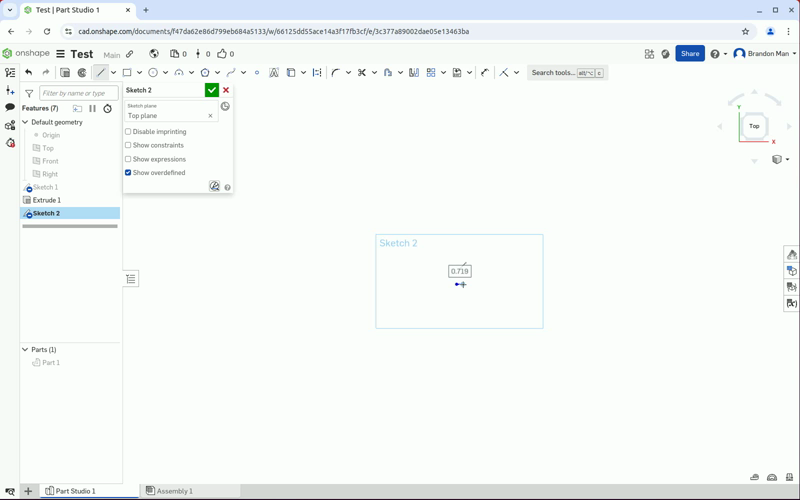
scroll(-6)
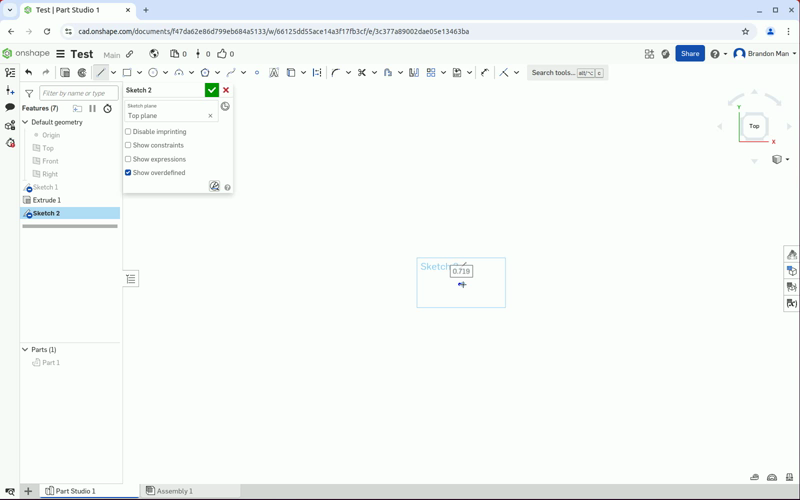
key_up(shift)
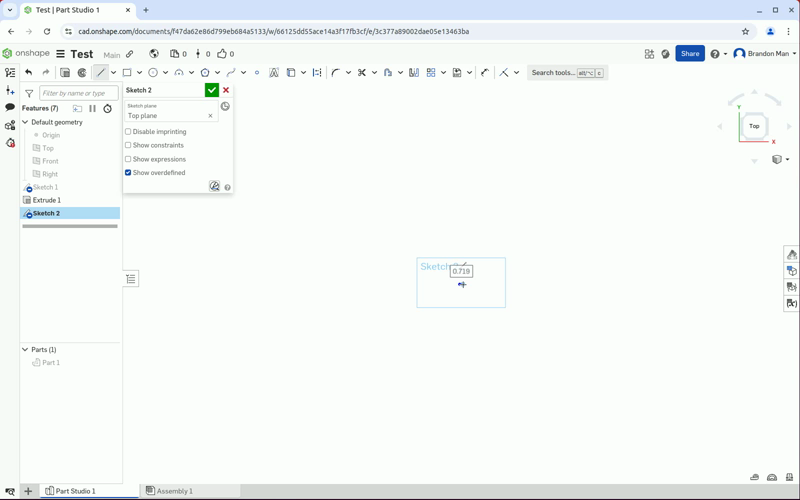
key_down(shift)
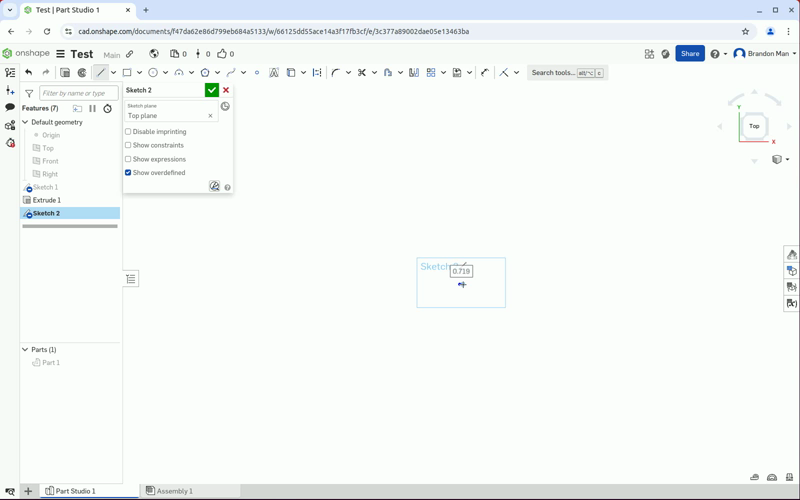
mouse_move(493, 284)
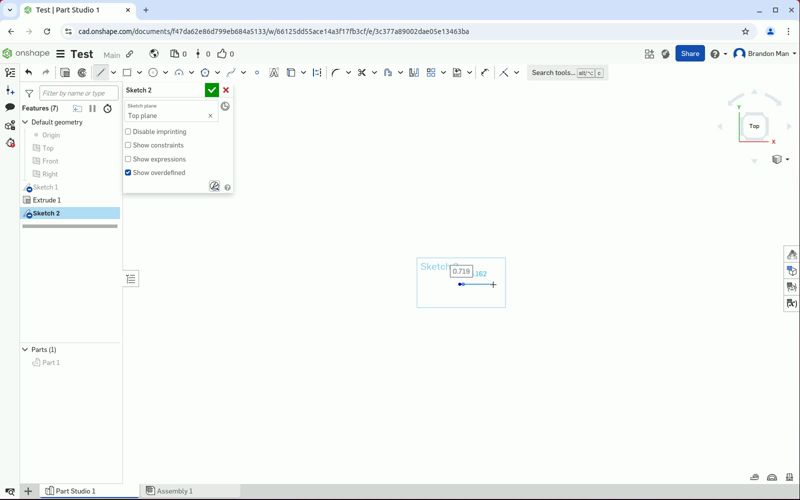
mouse_move(463, 280)
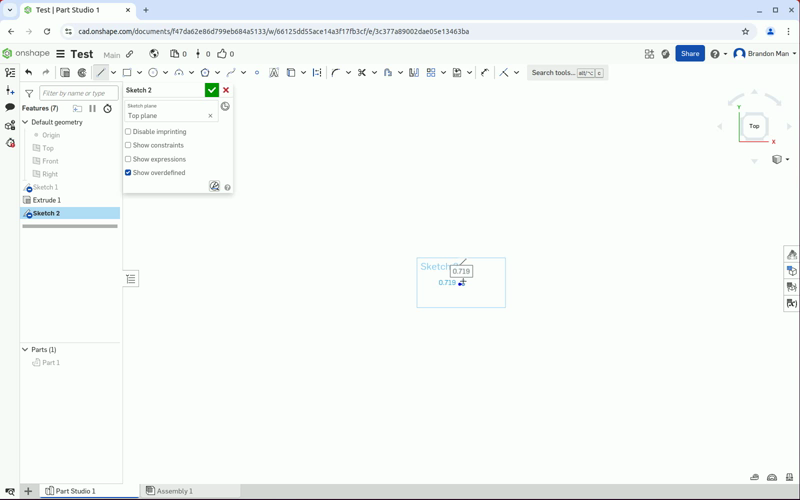
scroll(6)
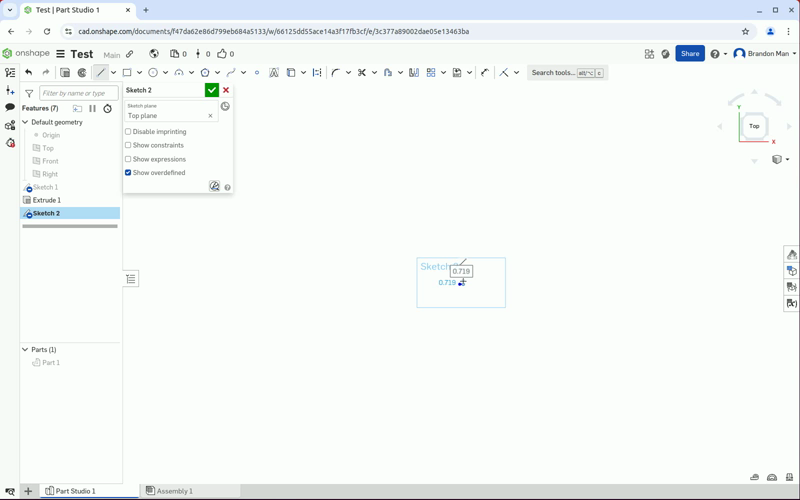
scroll(6)
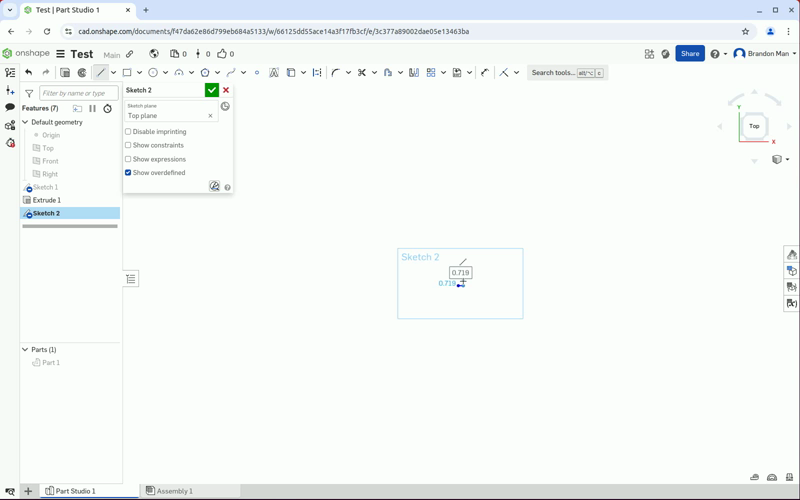
scroll(6)
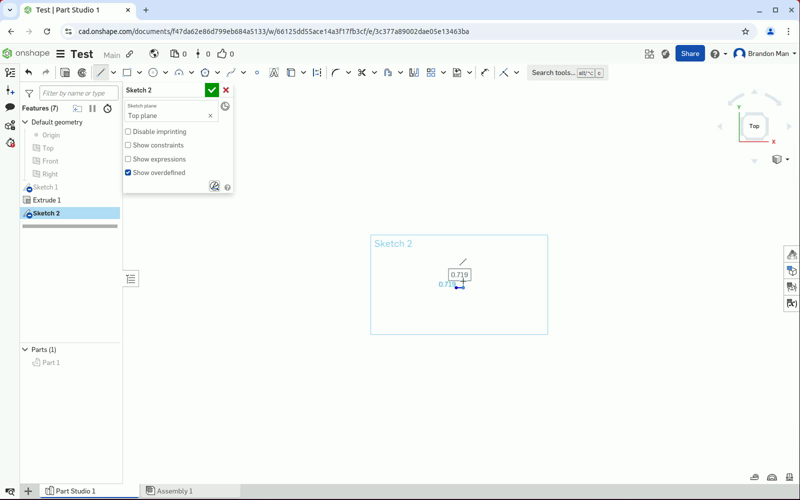
scroll(6)
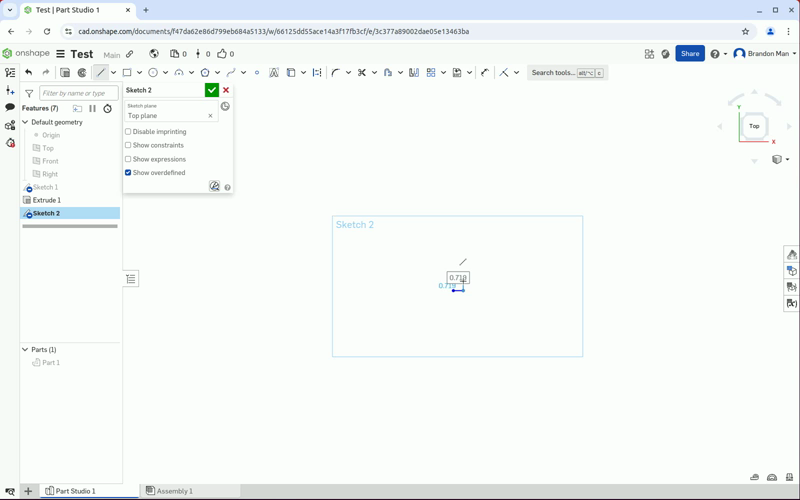
scroll(6)
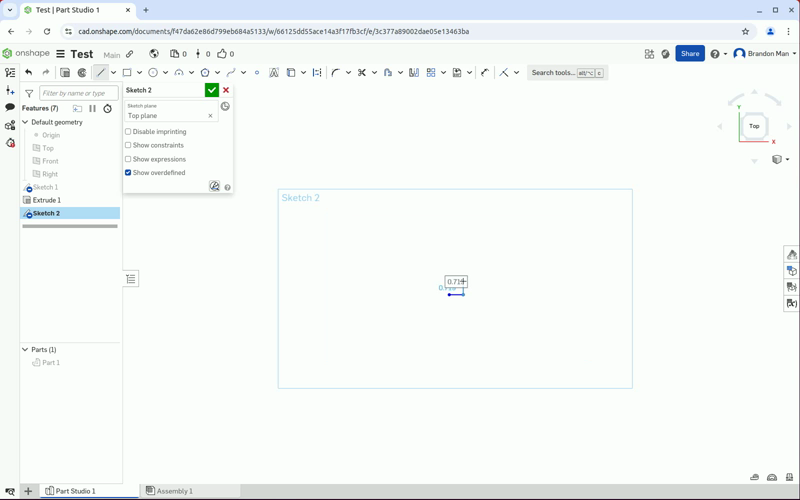
scroll(6)
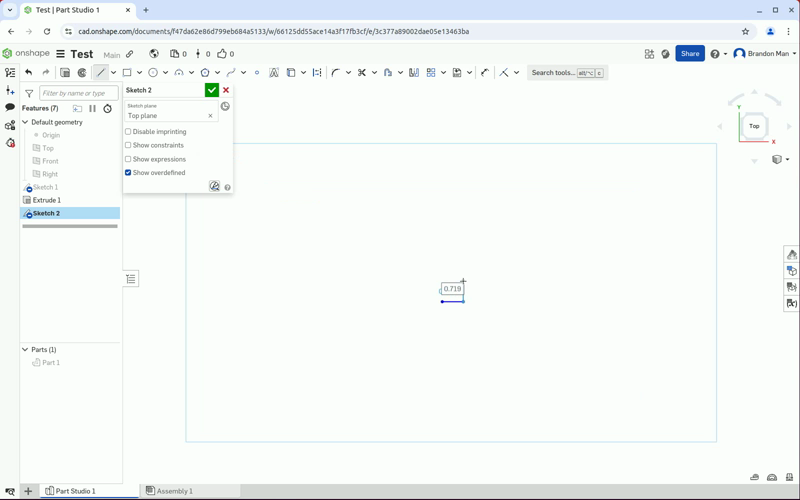
scroll(6)
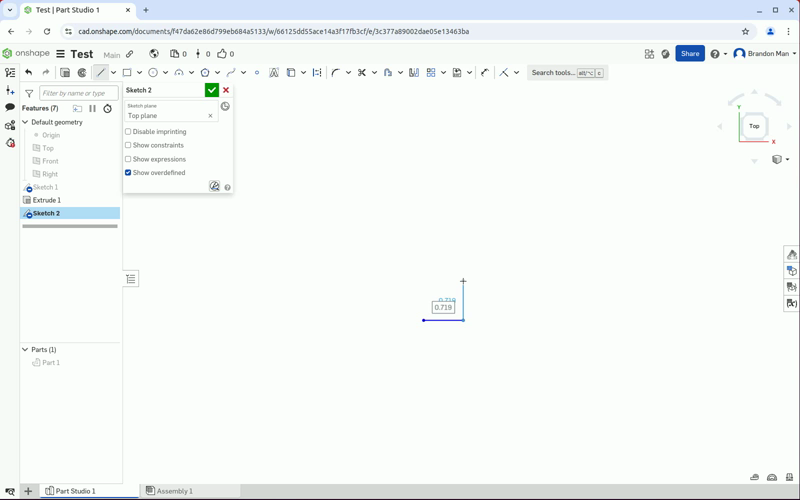
click(463, 280)
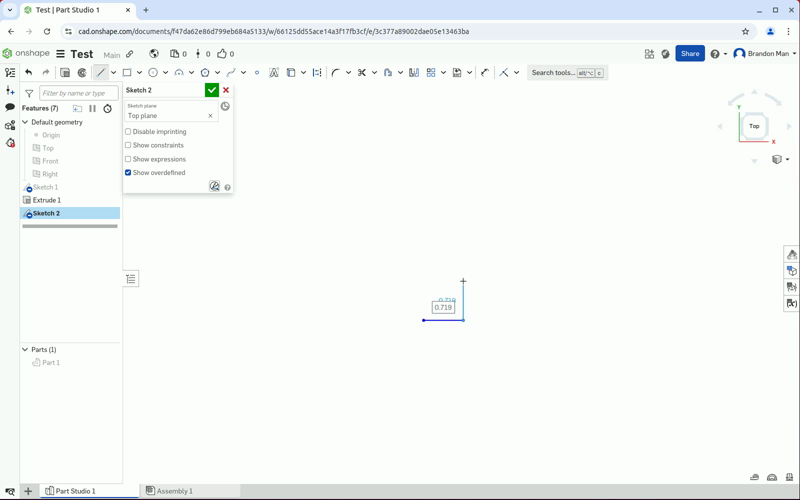
scroll(-6)
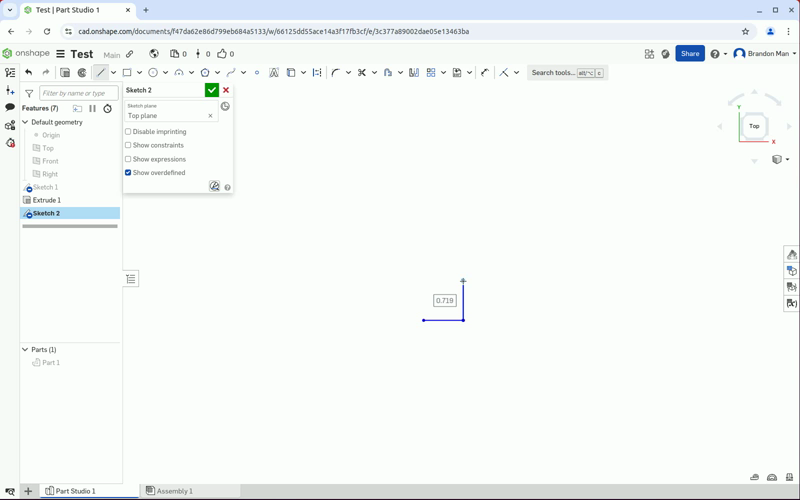
scroll(-6)
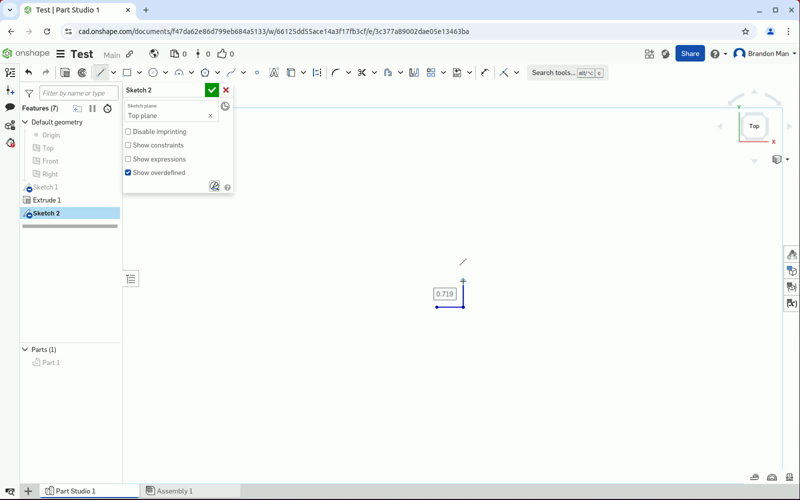
scroll(-6)
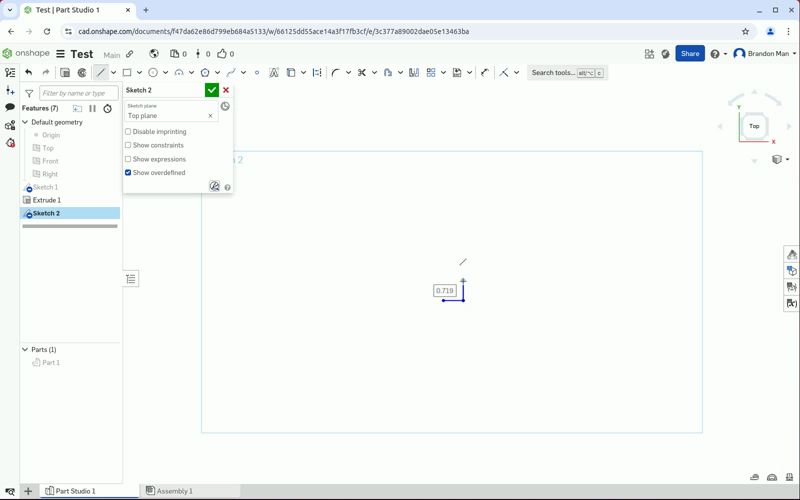
scroll(-6)
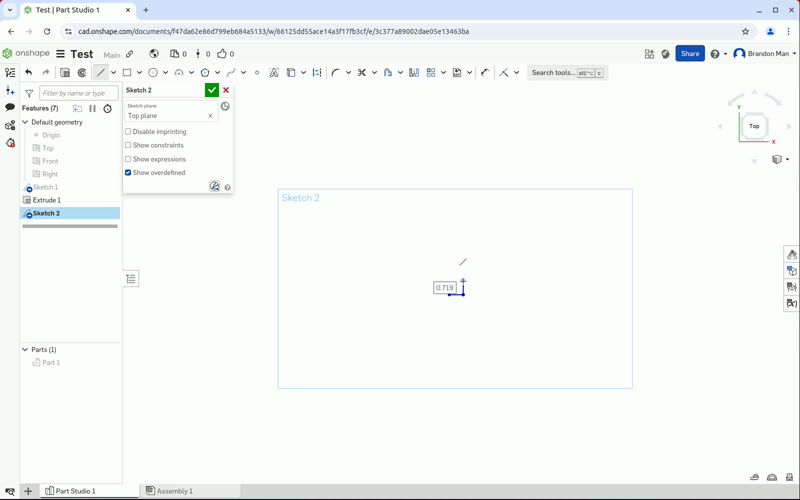
scroll(-6)
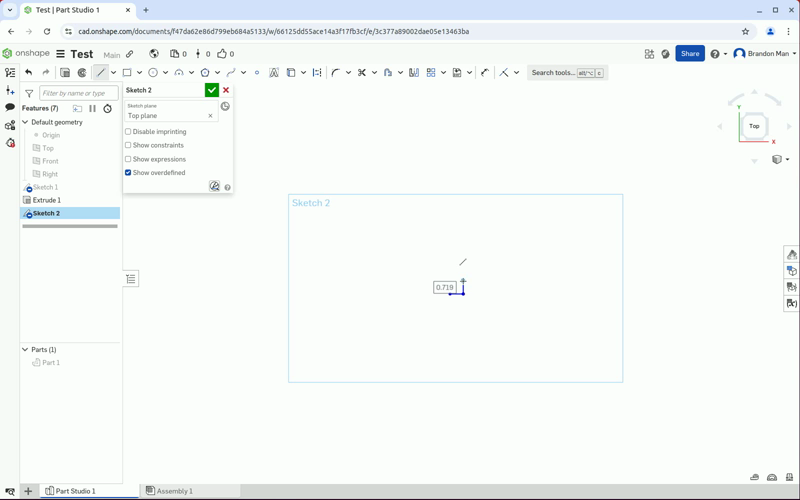
scroll(-6)
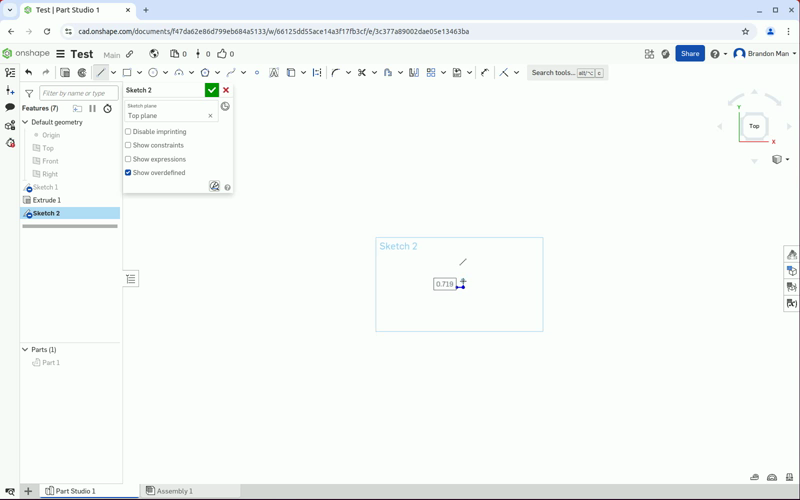
scroll(-6)
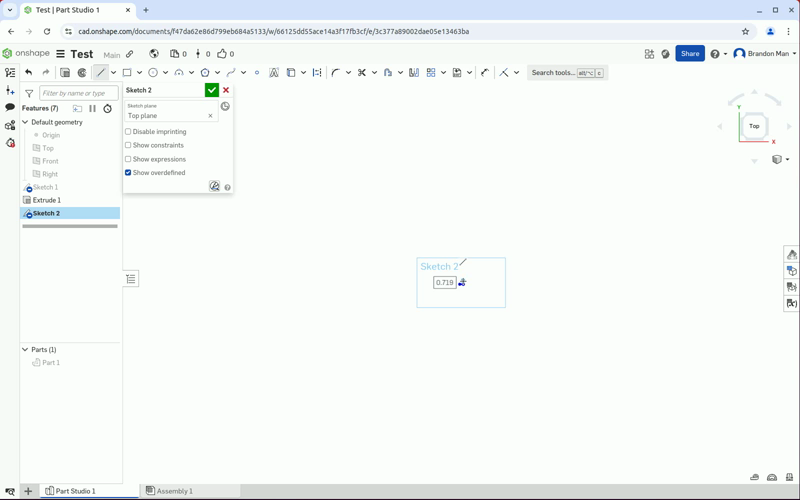
key_up(shift)
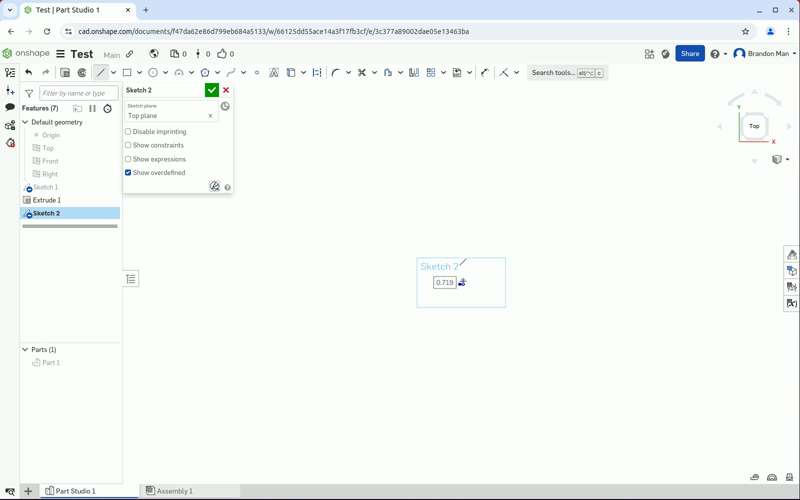
key_down(shift)
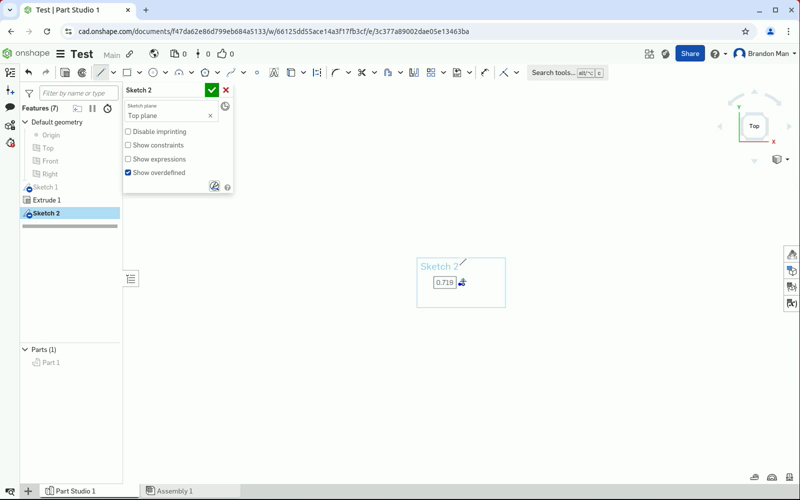
mouse_move(493, 280)
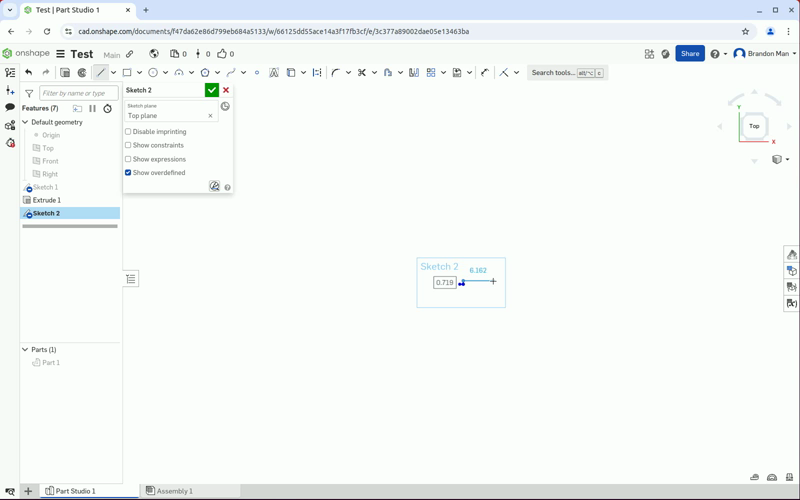
mouse_move(459, 280)
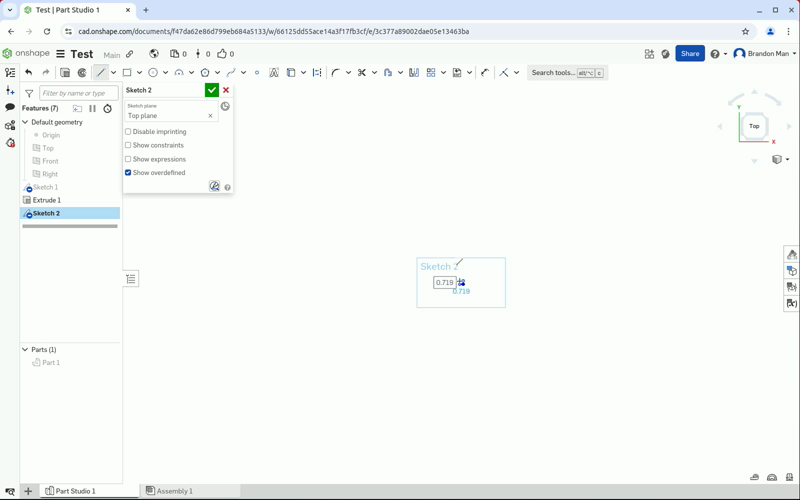
scroll(6)
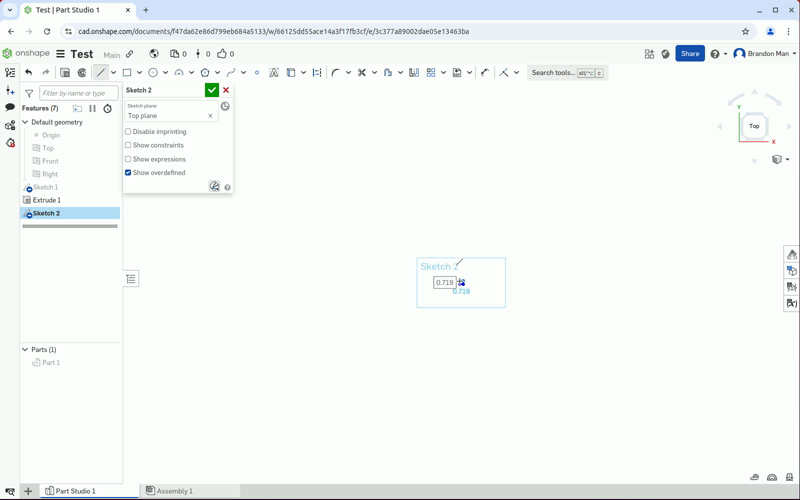
scroll(6)
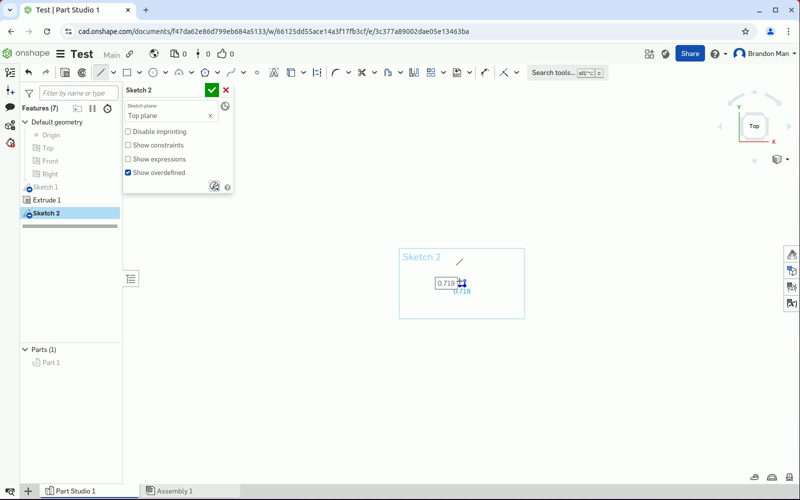
scroll(6)
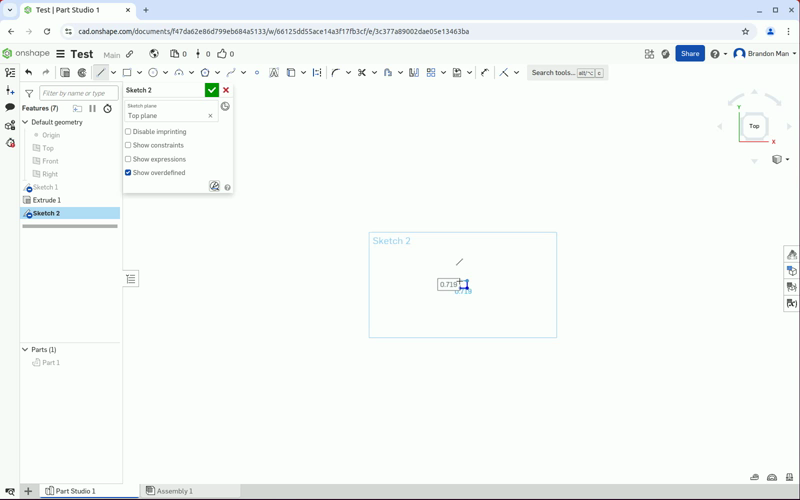
scroll(6)
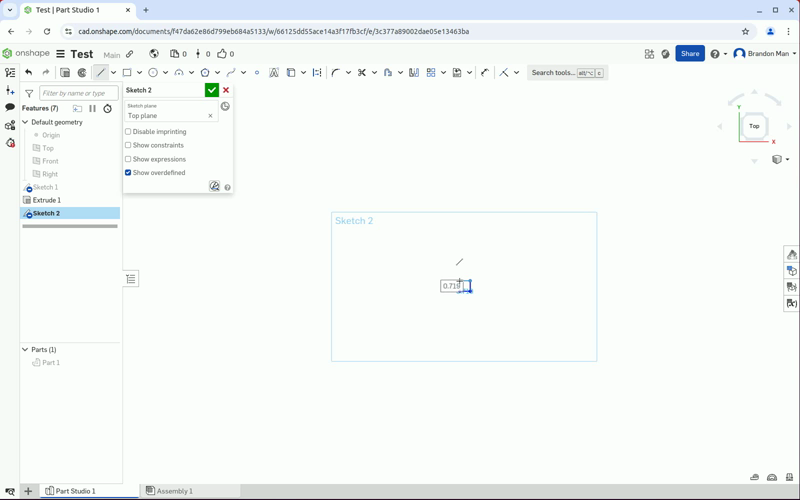
scroll(6)
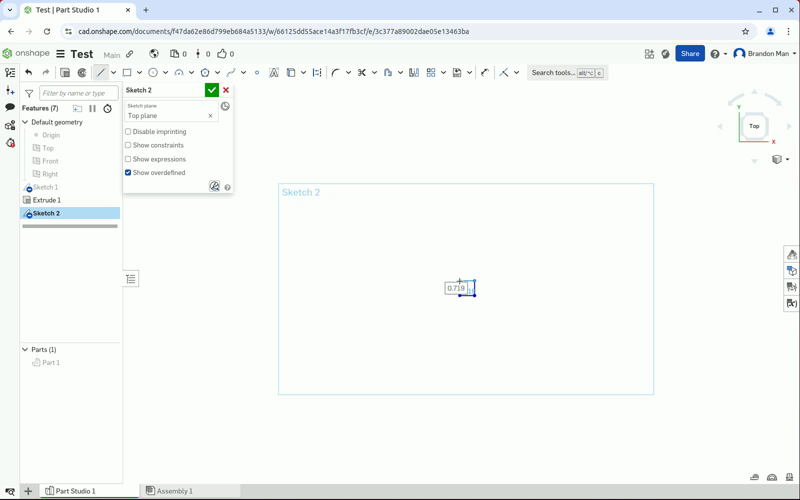
scroll(6)
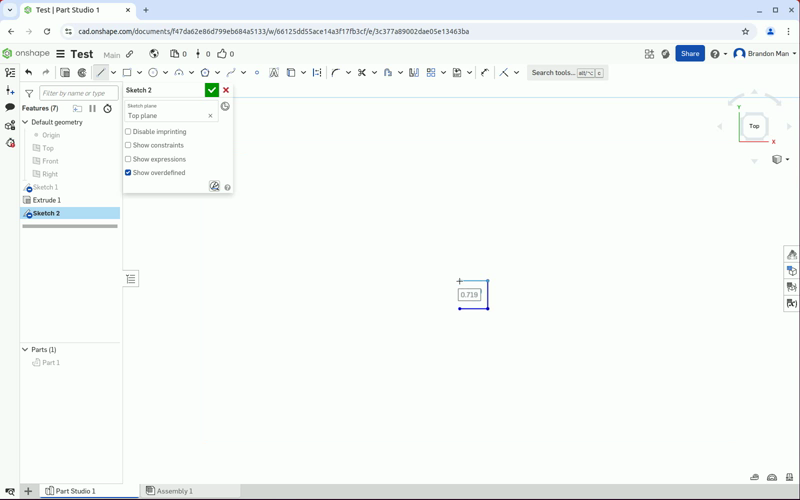
scroll(6)
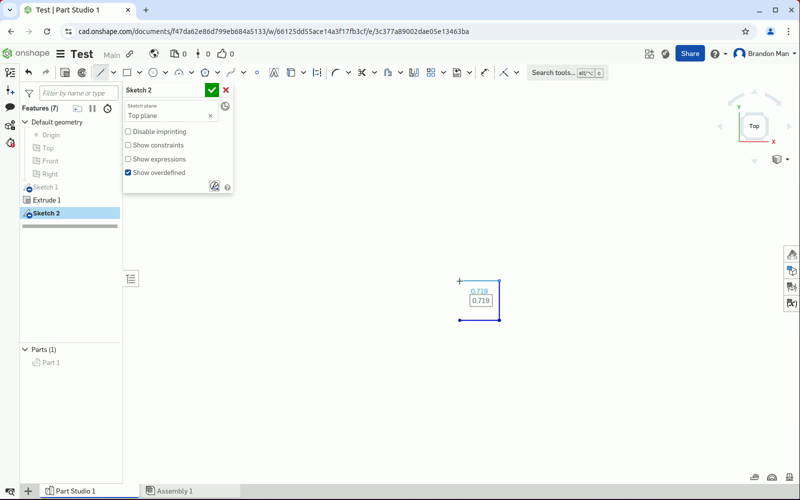
click(459, 280)
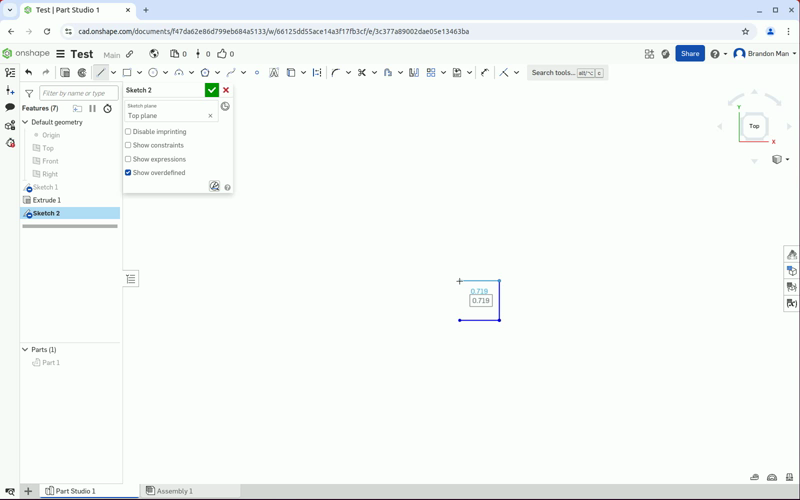
scroll(-6)
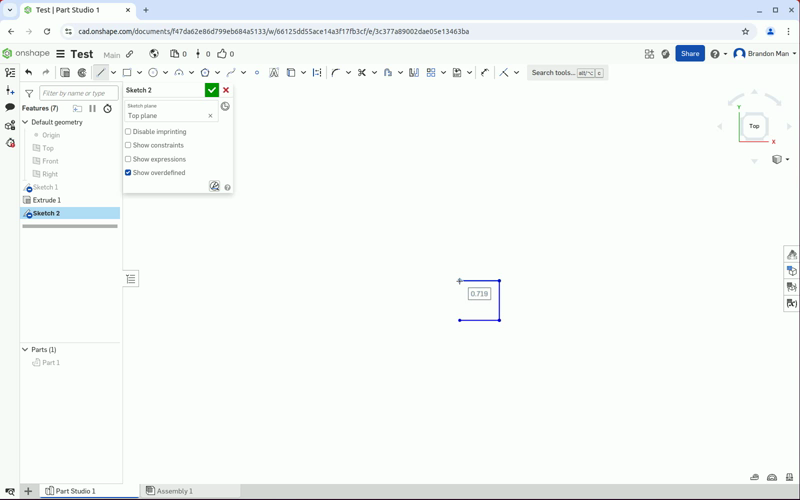
scroll(-6)
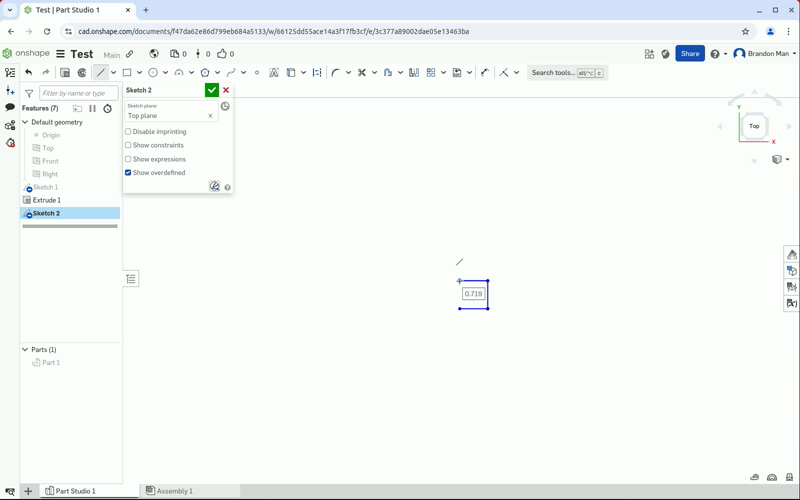
scroll(-6)
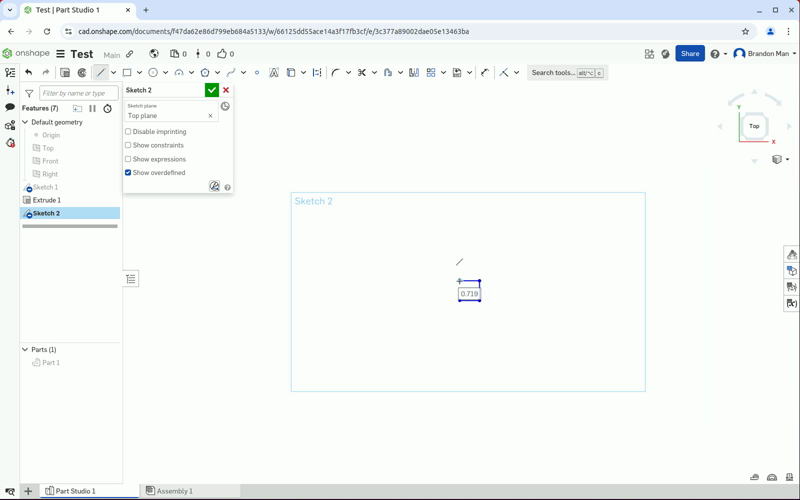
scroll(-6)
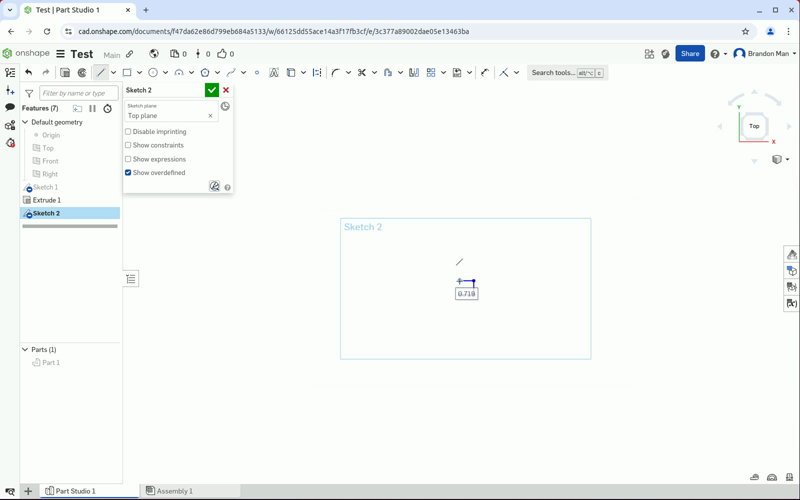
scroll(-6)
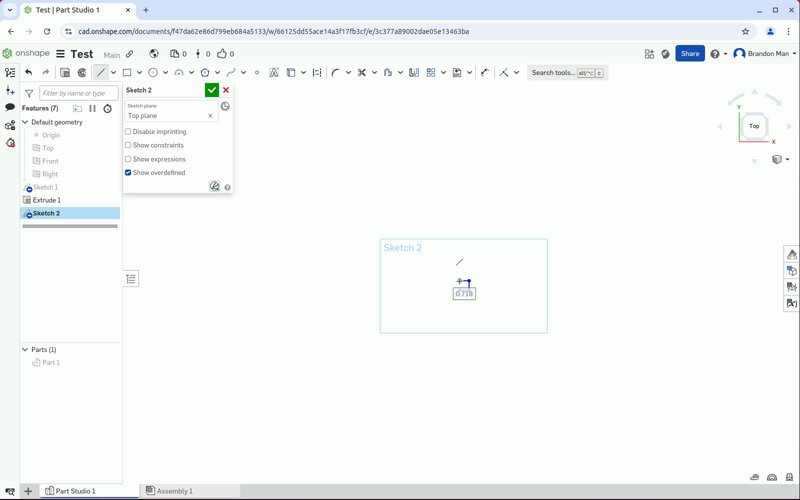
scroll(-6)
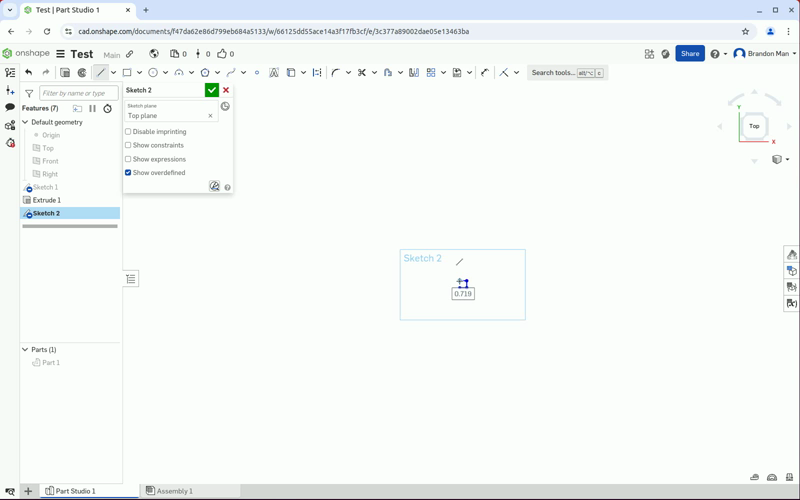
scroll(-6)
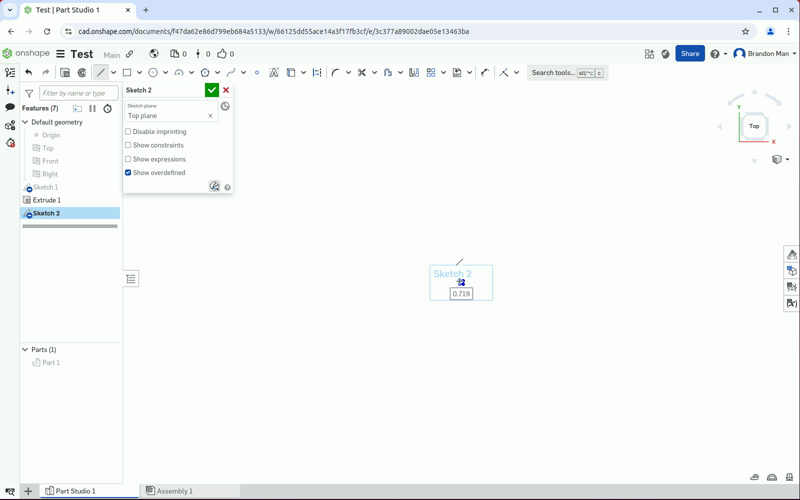
key_up(shift)
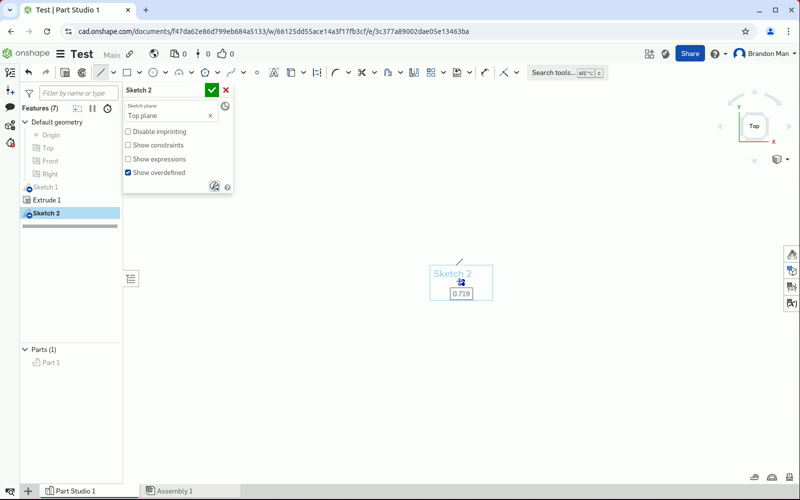
mouse_move(489, 280)
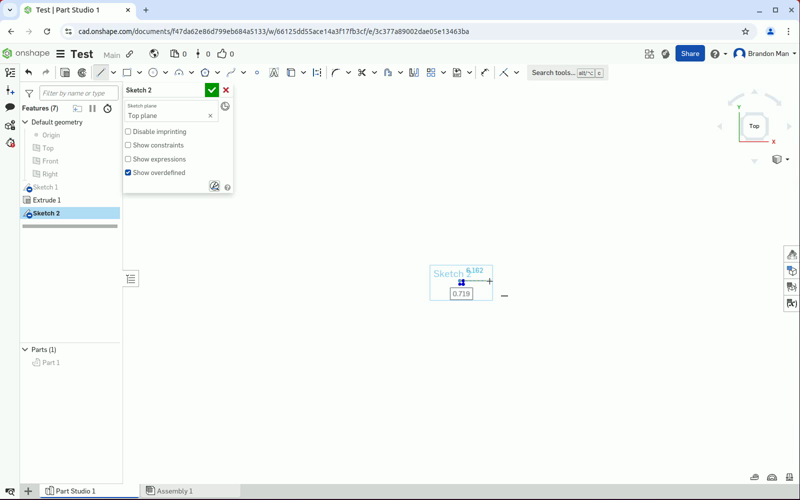
key_down(shift)
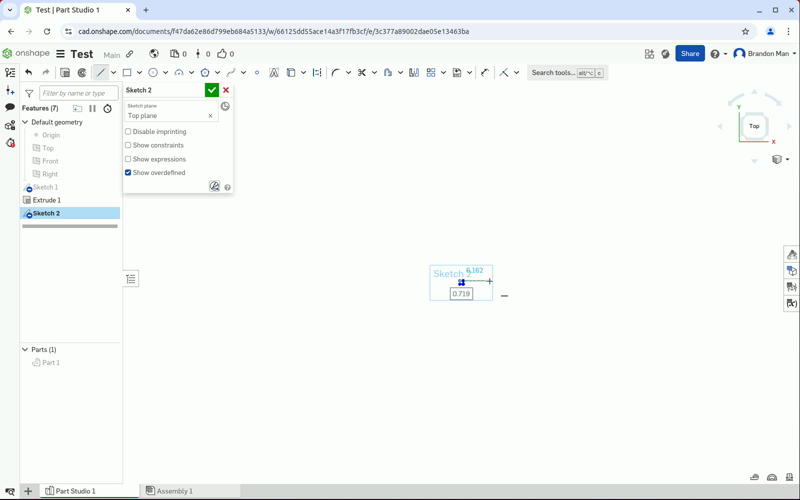
mouse_move(459, 284)
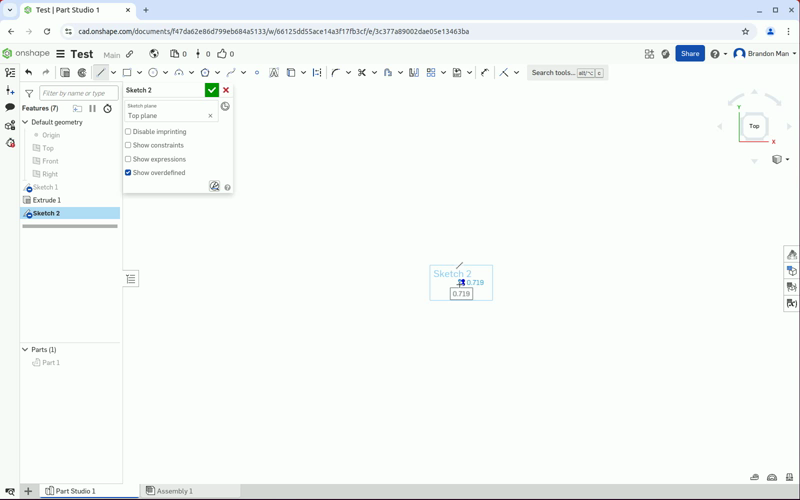
scroll(6)
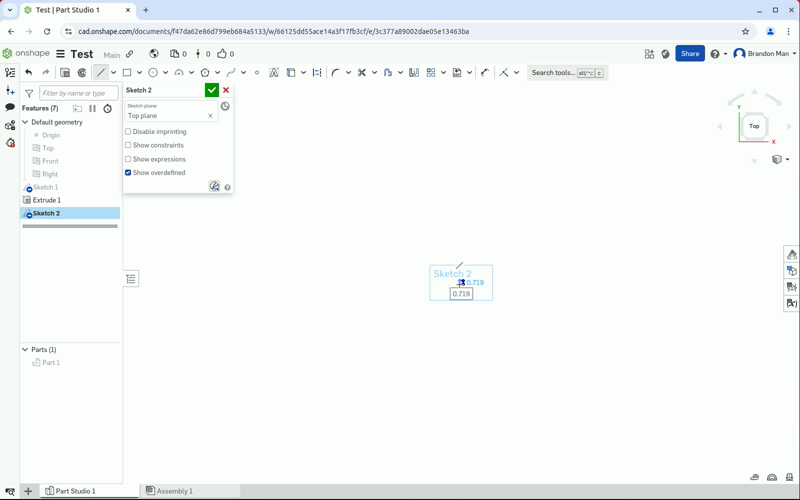
scroll(6)
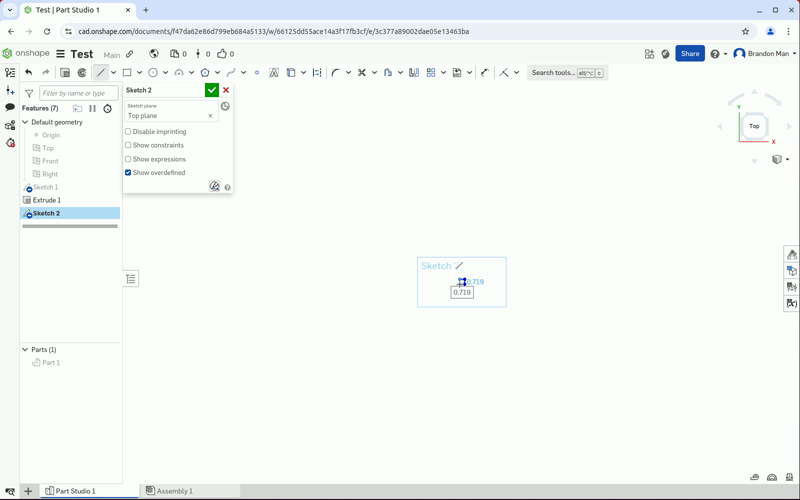
scroll(6)
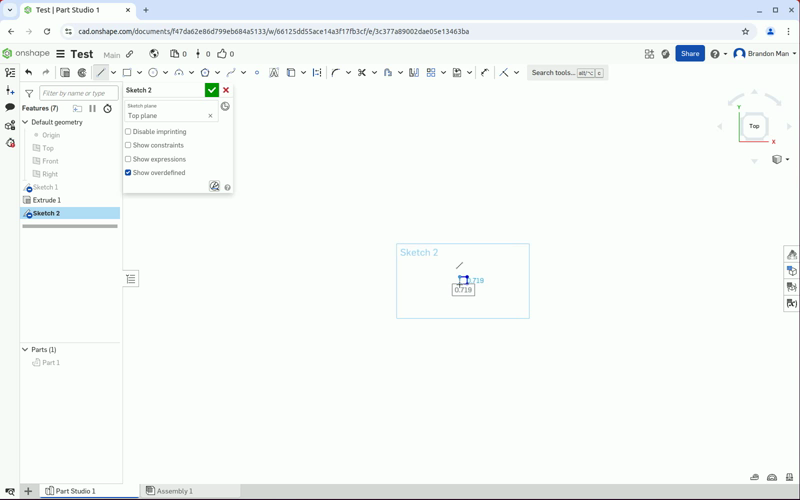
scroll(6)
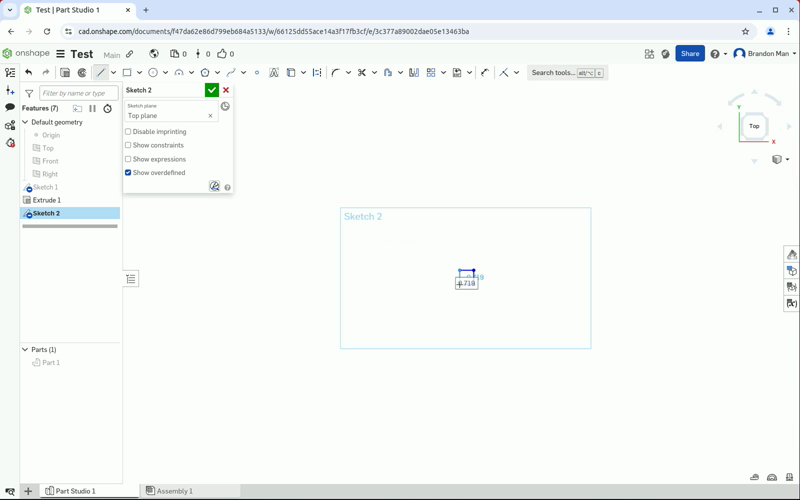
scroll(6)
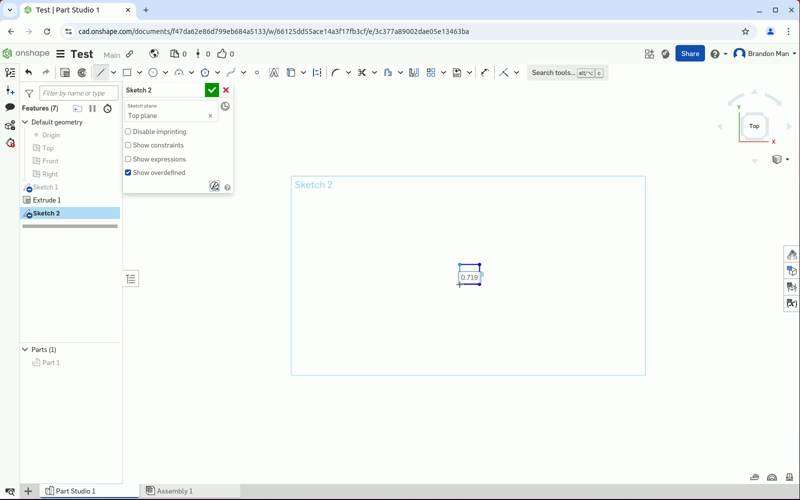
scroll(6)
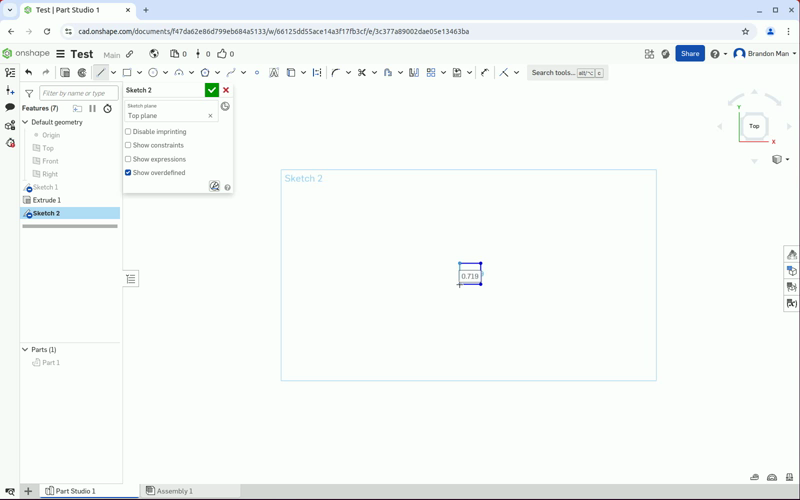
scroll(6)
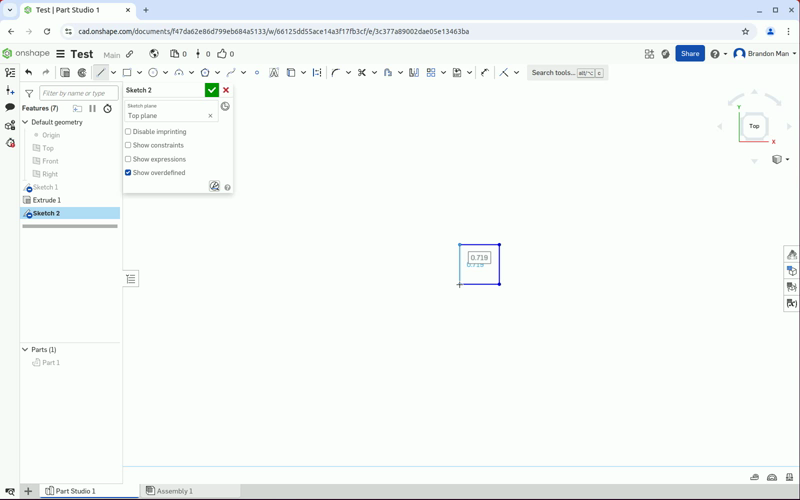
key_up(shift)
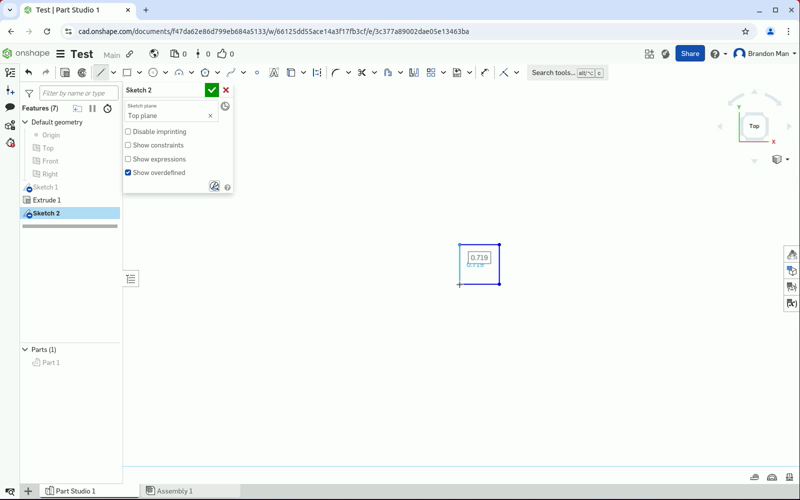
click(459, 284)
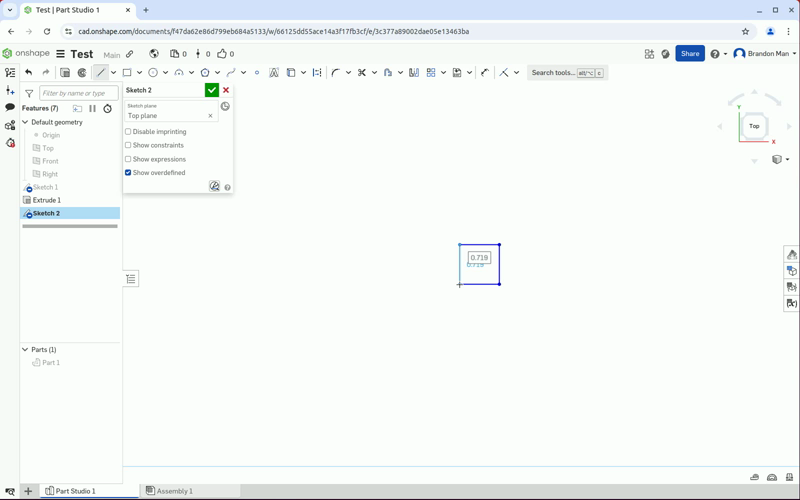
scroll(-6)
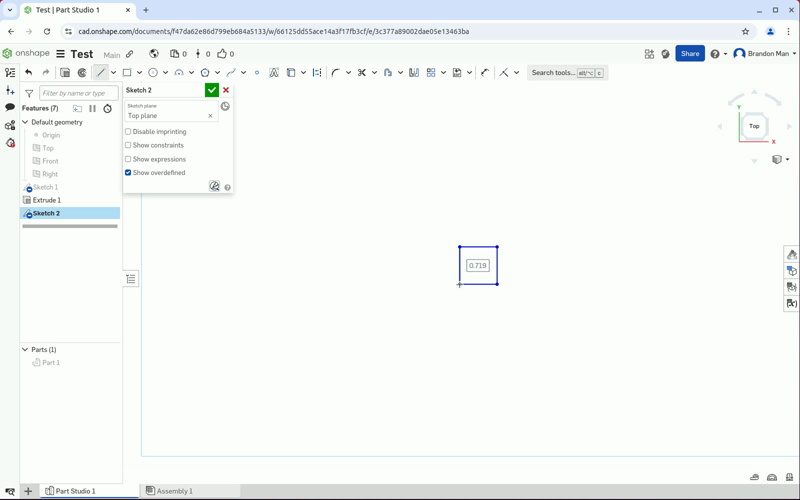
scroll(-6)
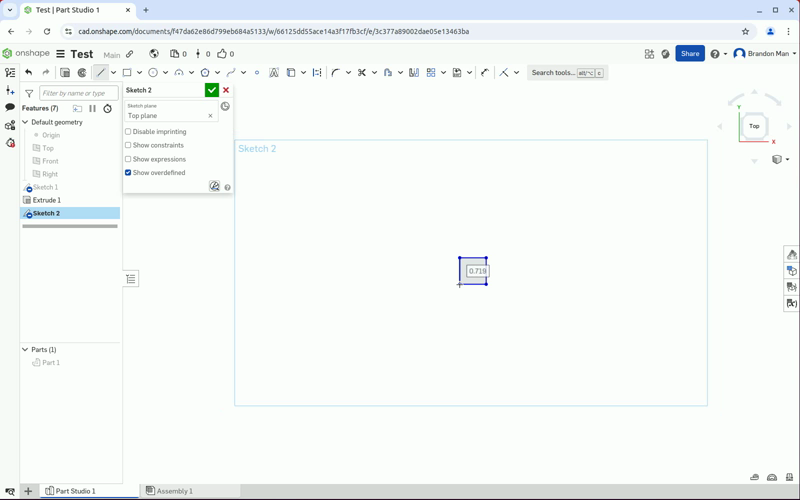
scroll(-6)
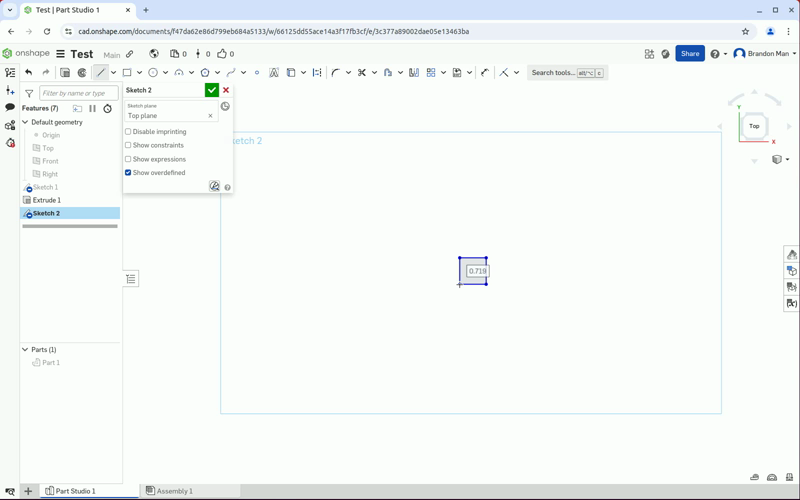
scroll(-6)
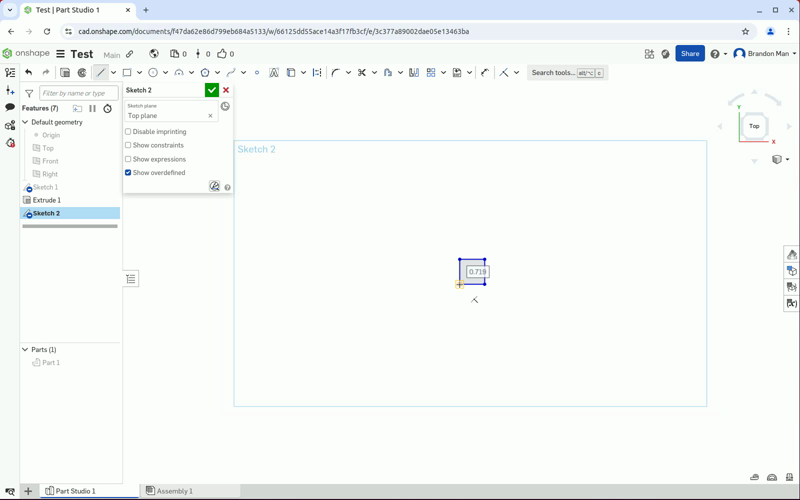
scroll(-6)
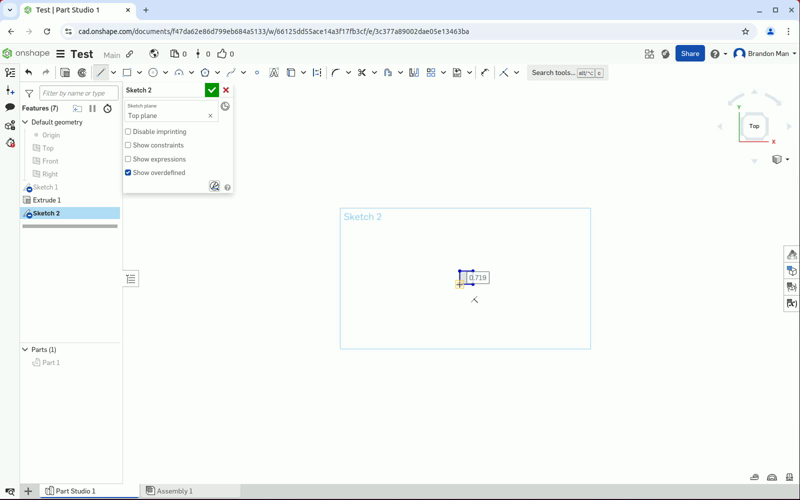
scroll(-6)
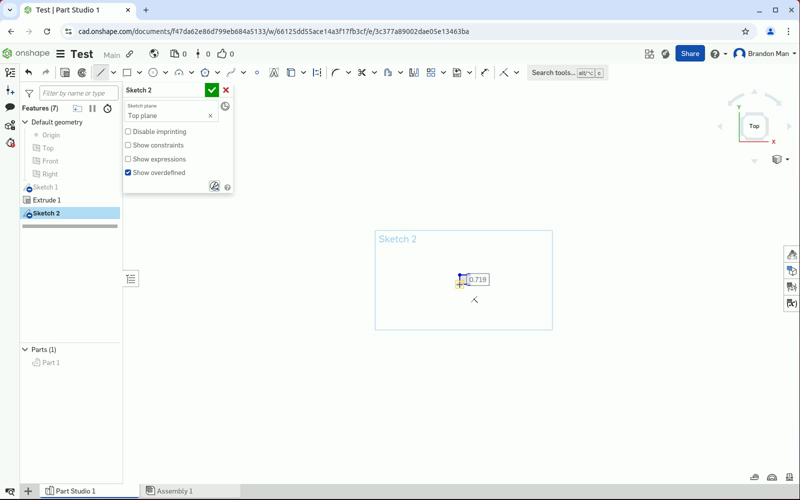
scroll(-6)
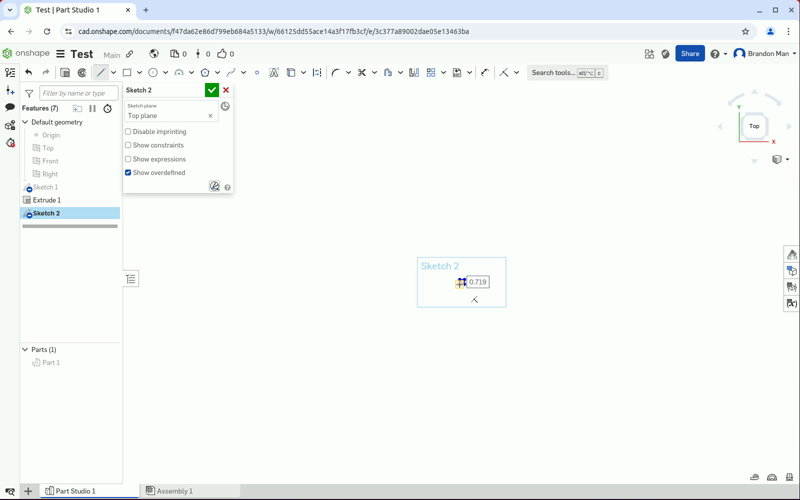
key(esc)
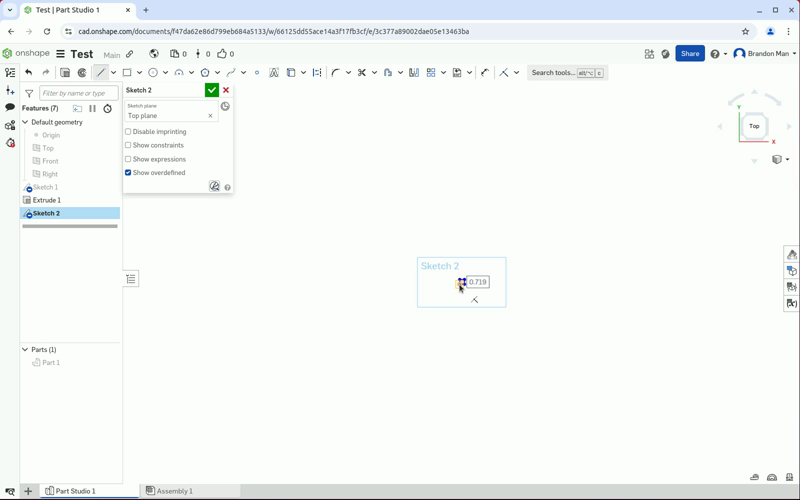
mouse_move(460, 283)
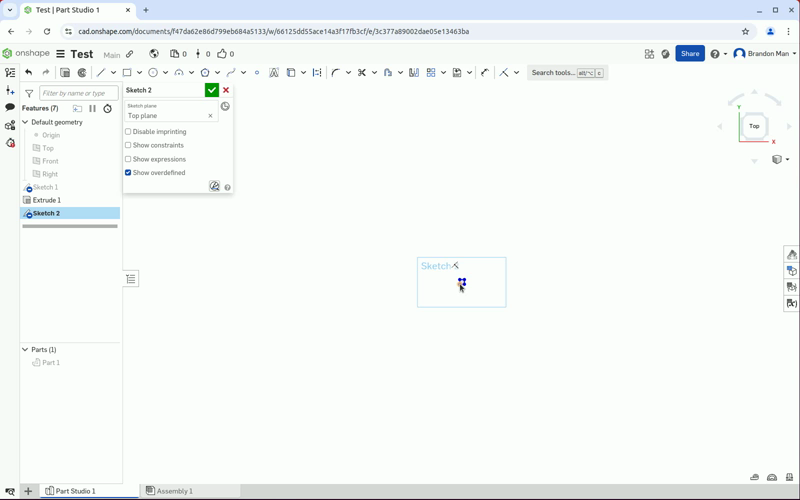
scroll(6)
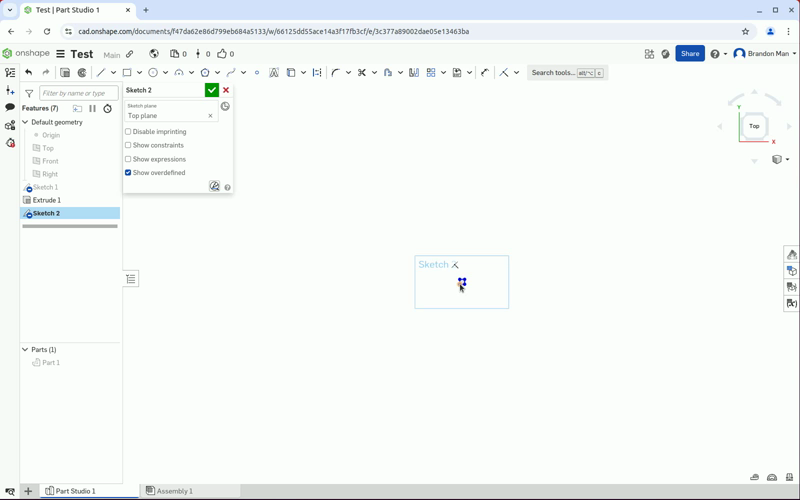
scroll(6)
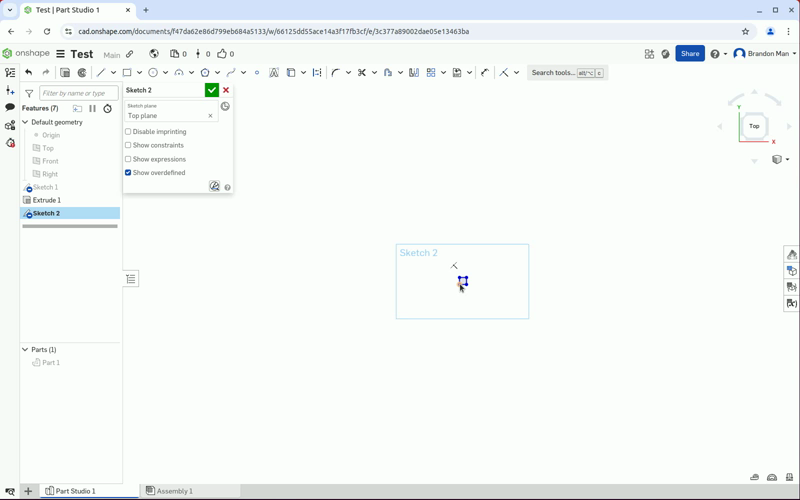
scroll(6)
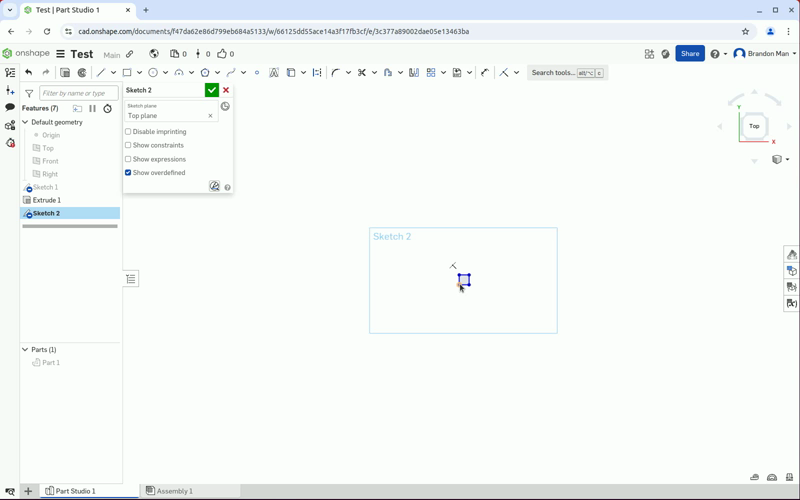
scroll(6)
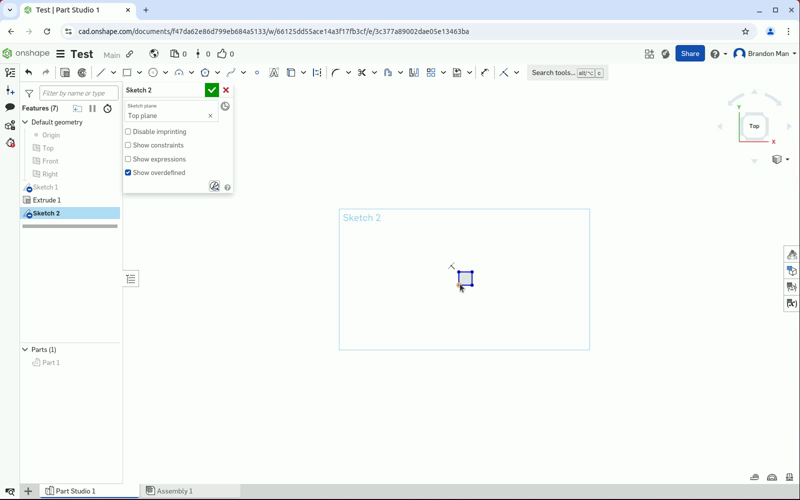
scroll(6)
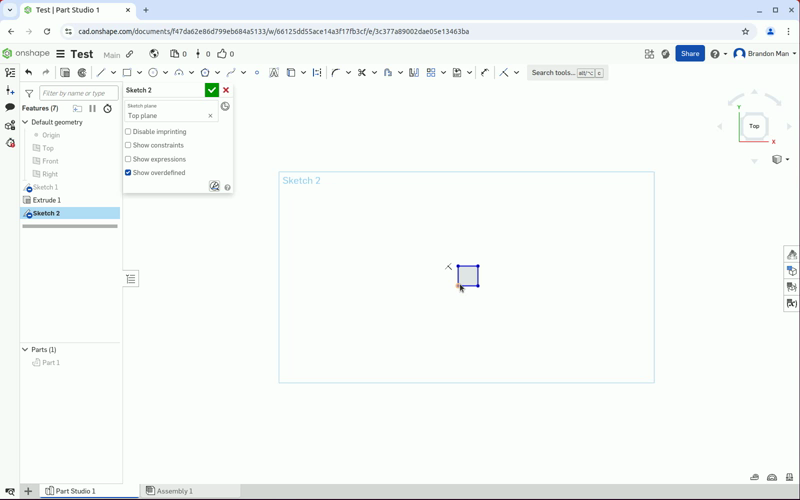
scroll(6)
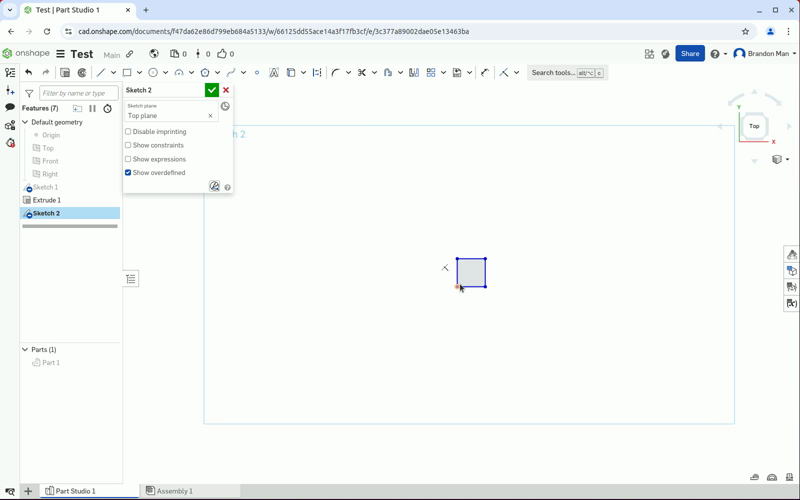
scroll(6)
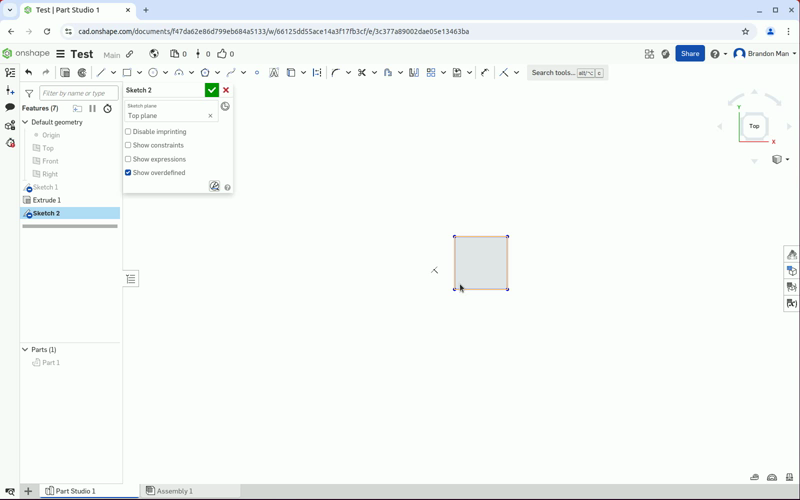
click(460, 283)
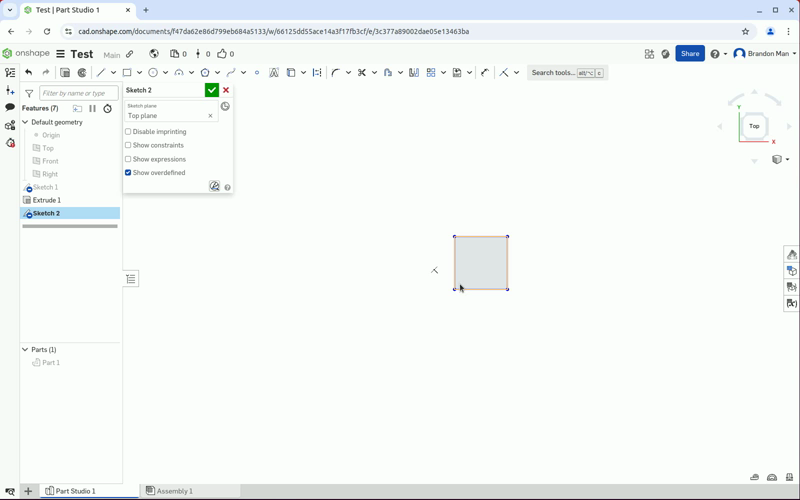
scroll(-6)
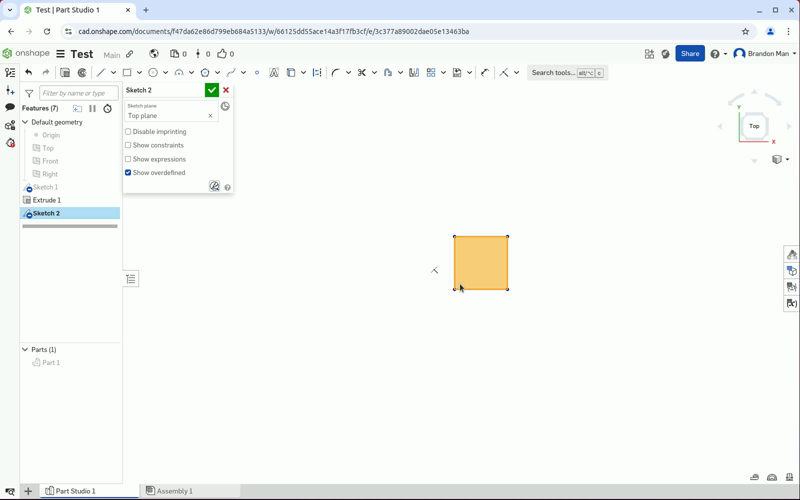
scroll(-6)
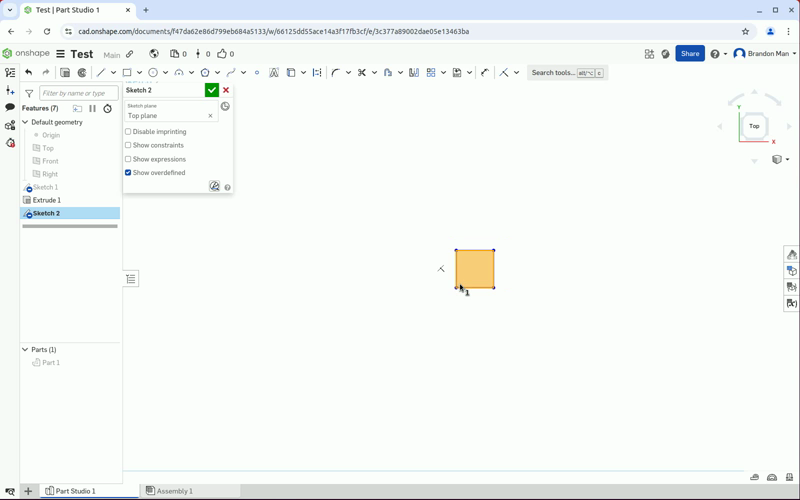
scroll(-6)
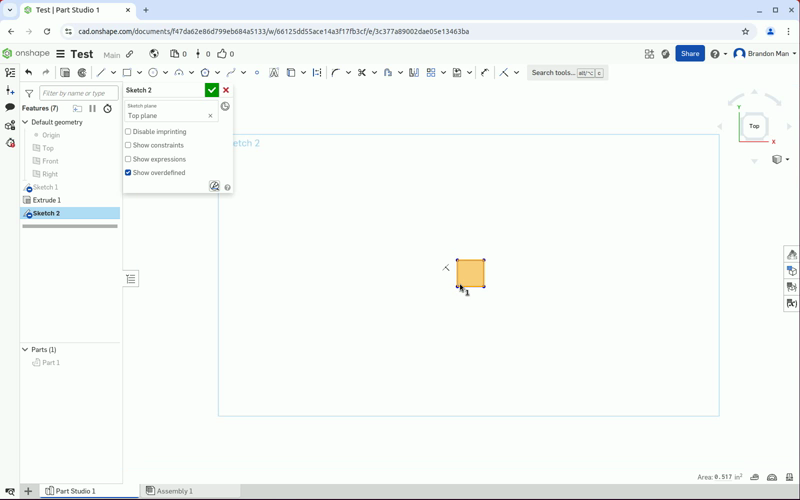
scroll(-6)
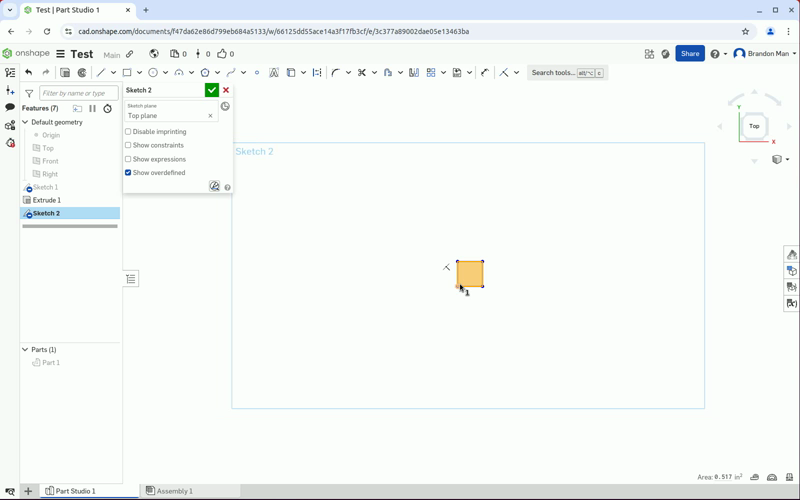
scroll(-6)
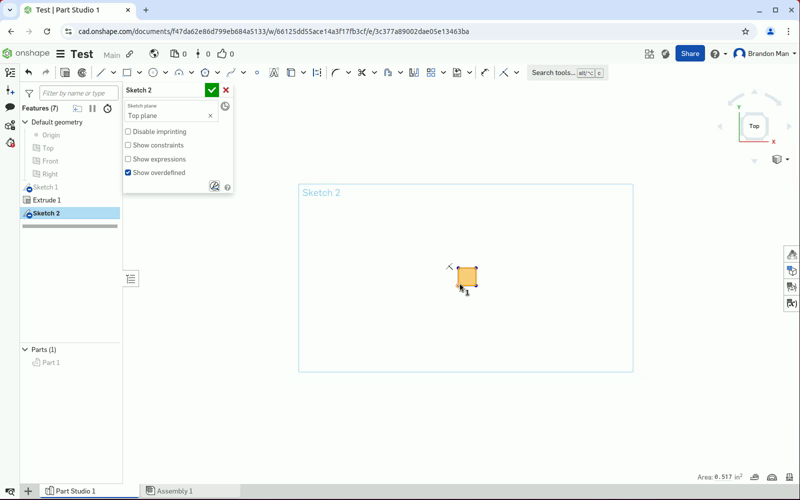
scroll(-6)
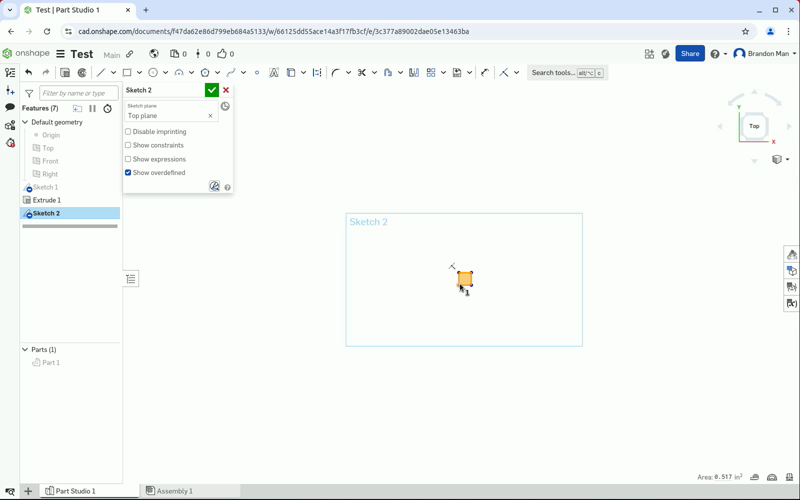
scroll(-6)
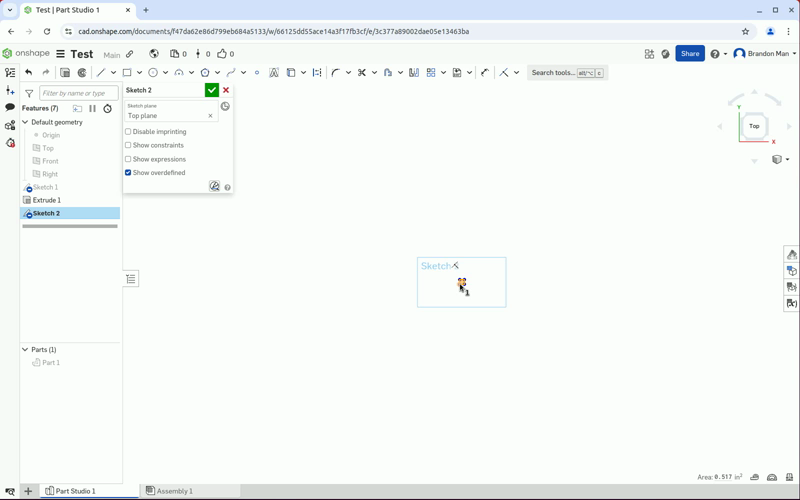
mouse_move(73, 352)
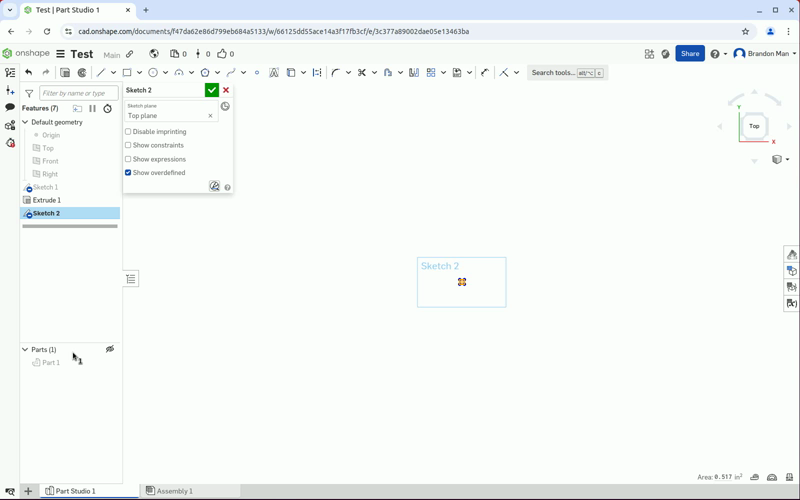
key(shift+y)
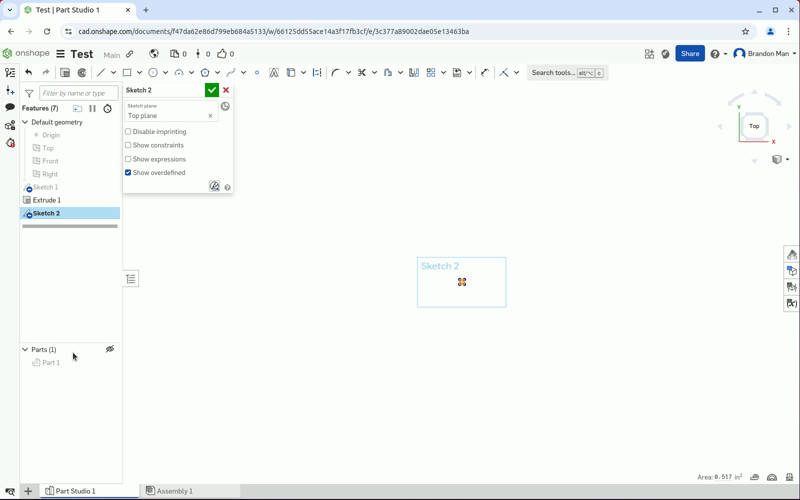
key(shift+e)
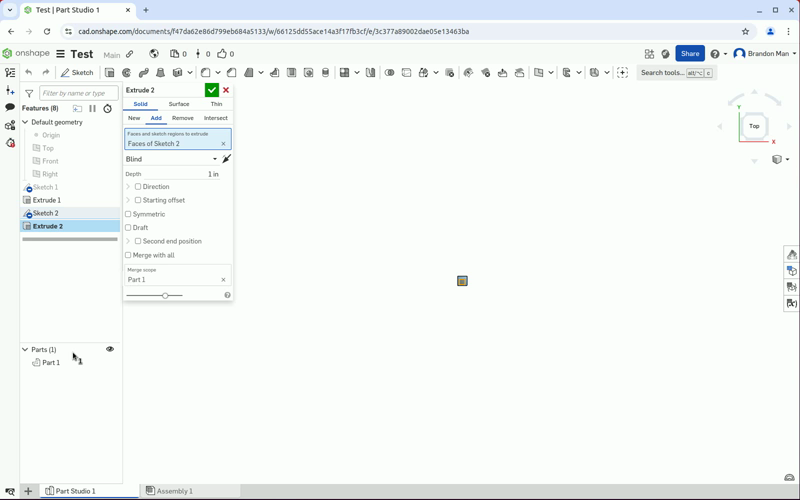
mouse_move(143, 106)
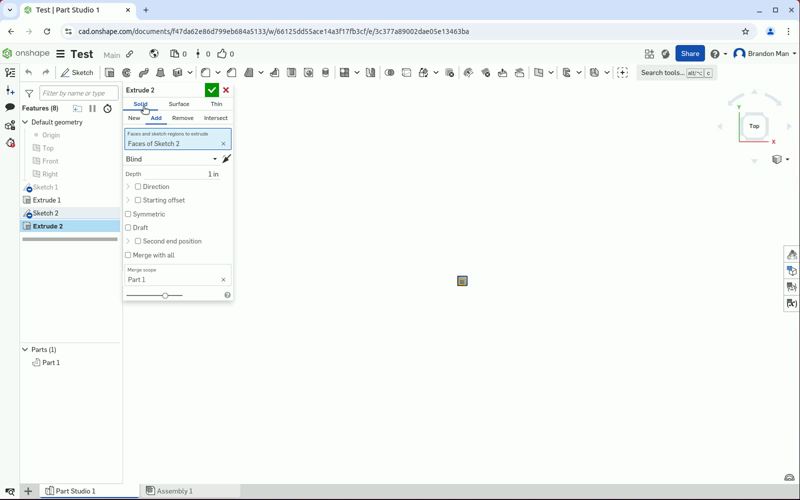
click(143, 106)
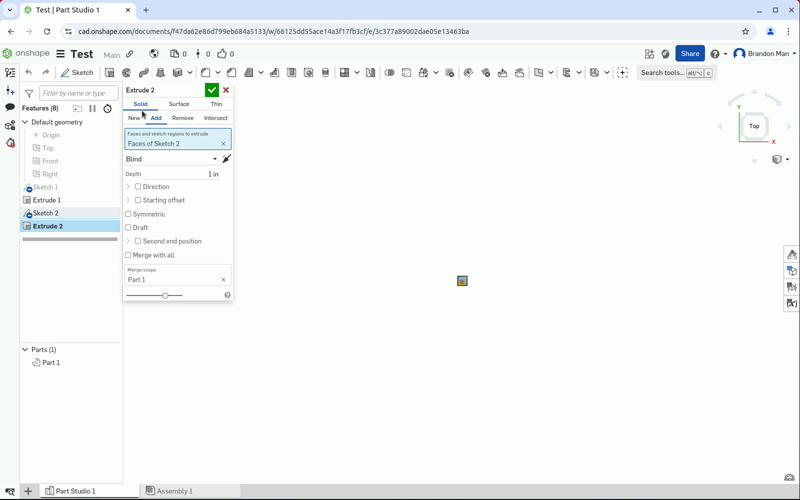
mouse_move(137, 120)
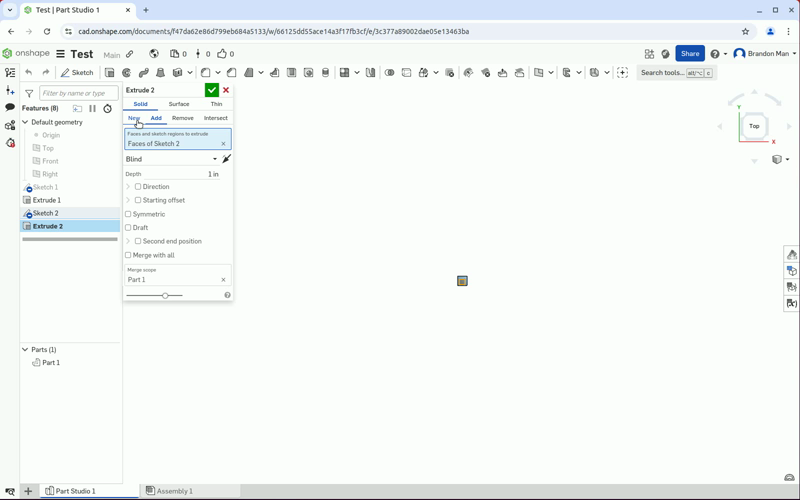
click(137, 120)
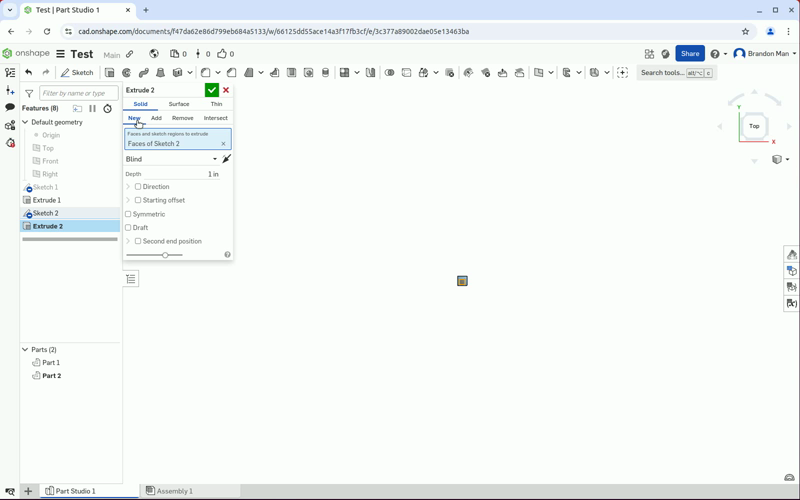
key(tab, 4)
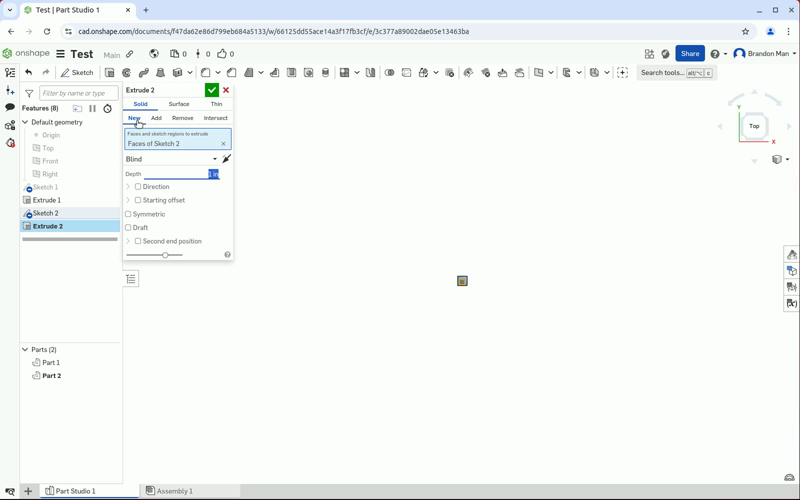
text(1.444)
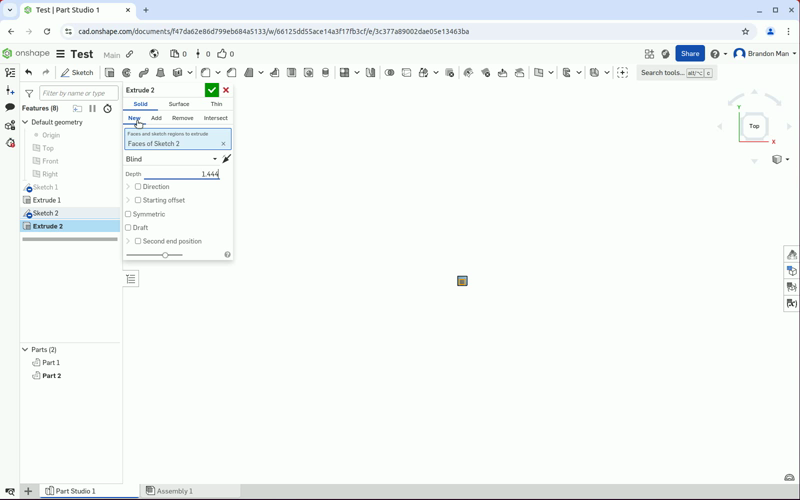
key(enter)
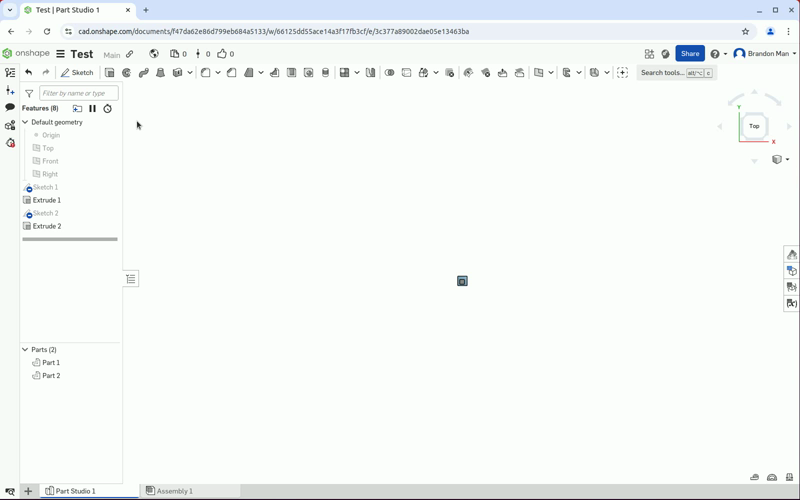
key(shift+h)
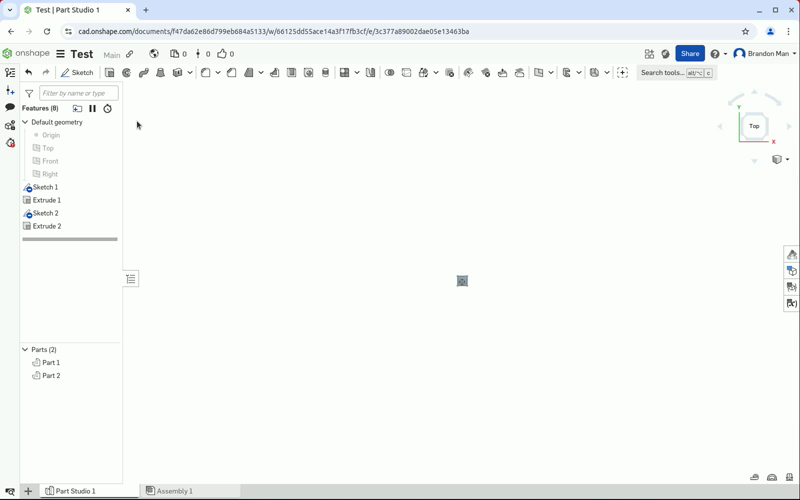
key(shift+h)
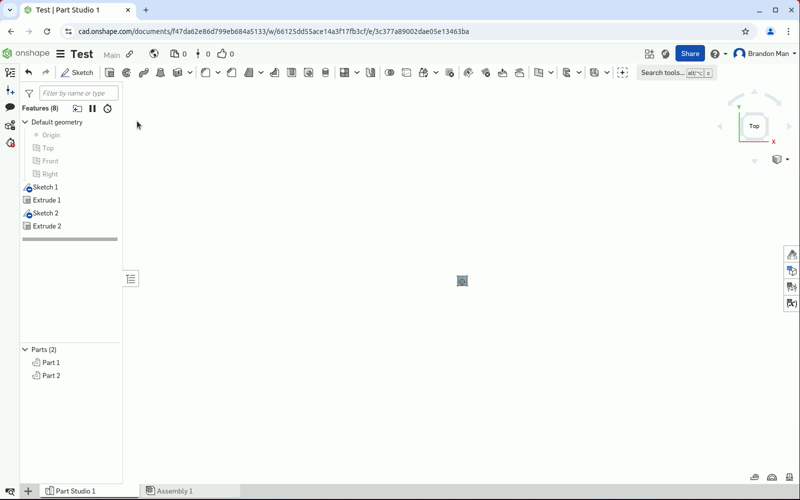
key(shift+7)
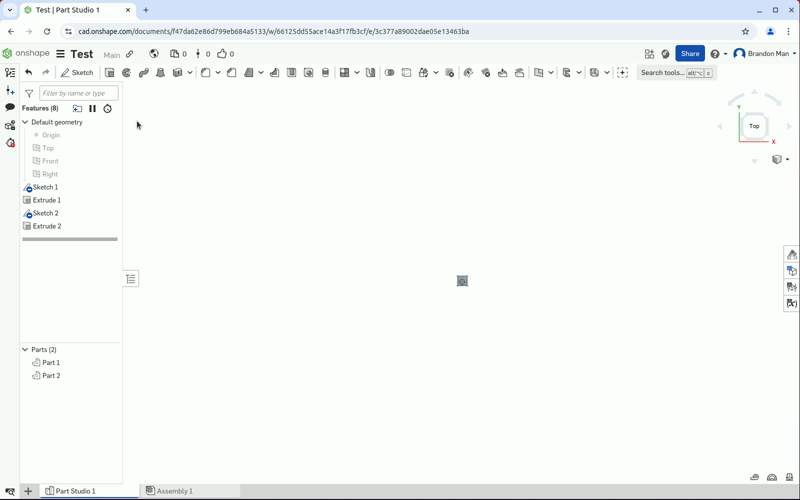
key(up, 3)
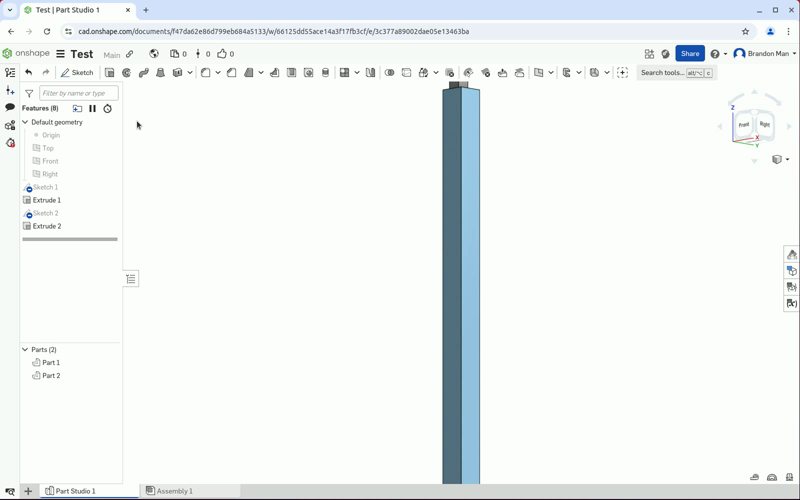
key(left, 3)
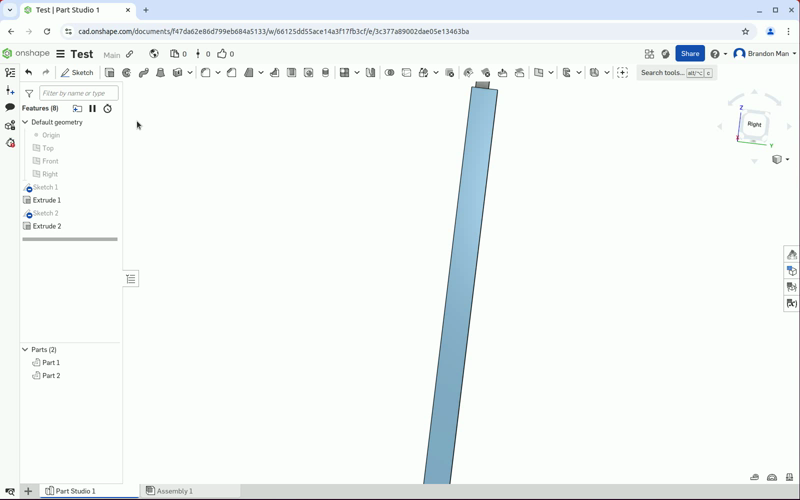
key(right, 3)
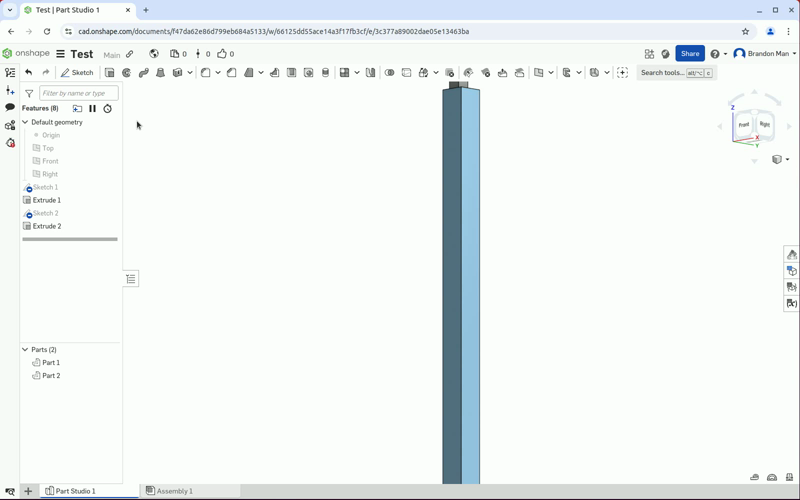
key(down, 3)
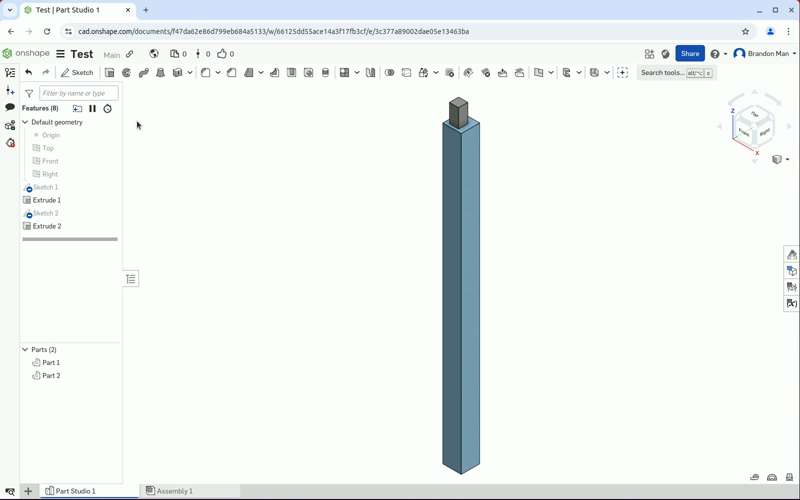
mouse_move(73, 189)
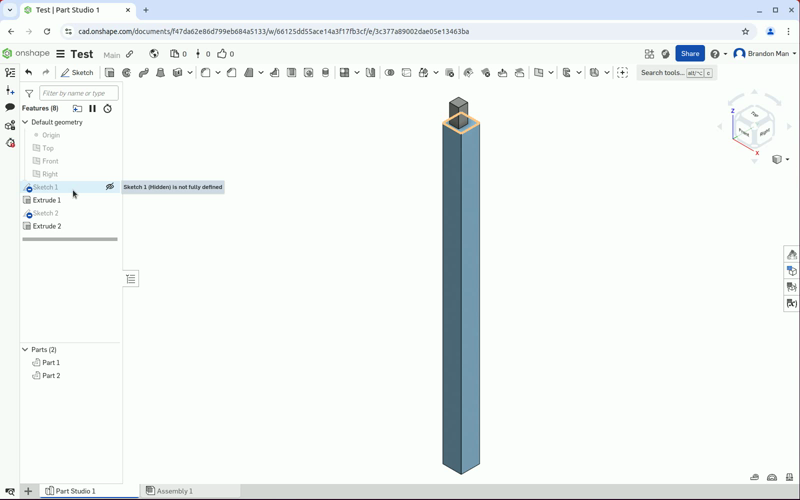
click(73, 189)